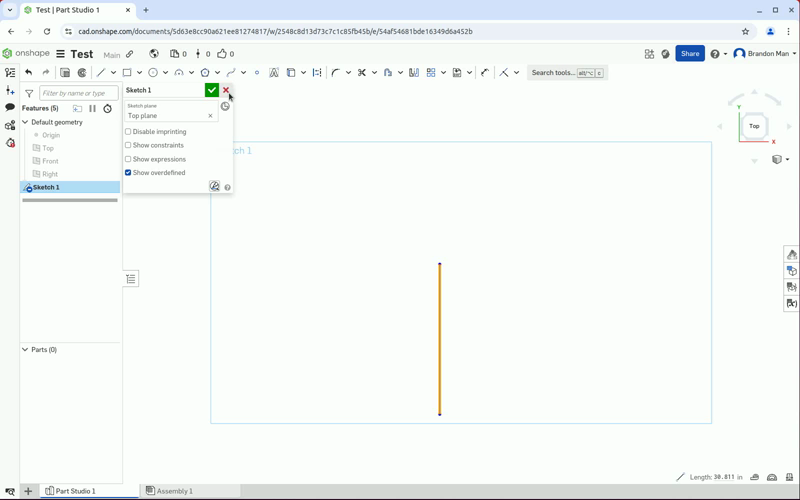
key(shift+h)
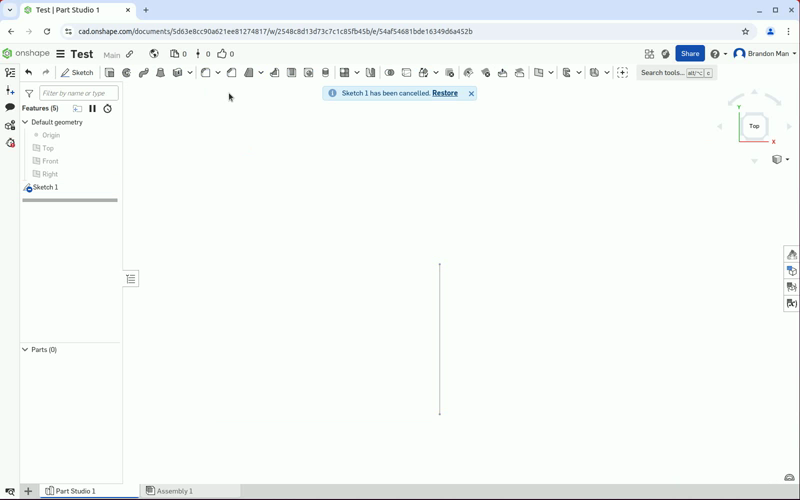
key(shift+s)
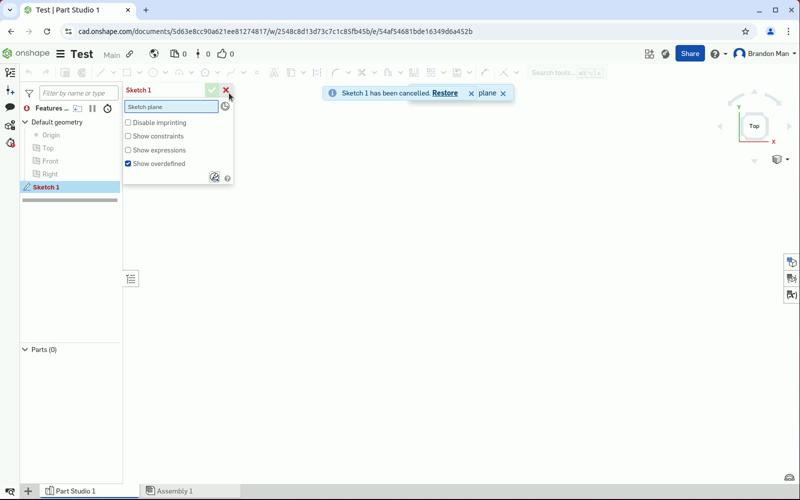
mouse_move(73, 150)
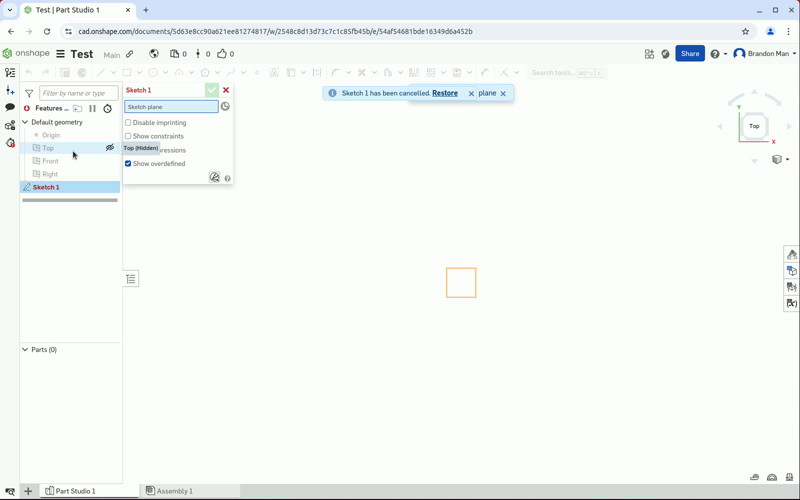
click(73, 150)
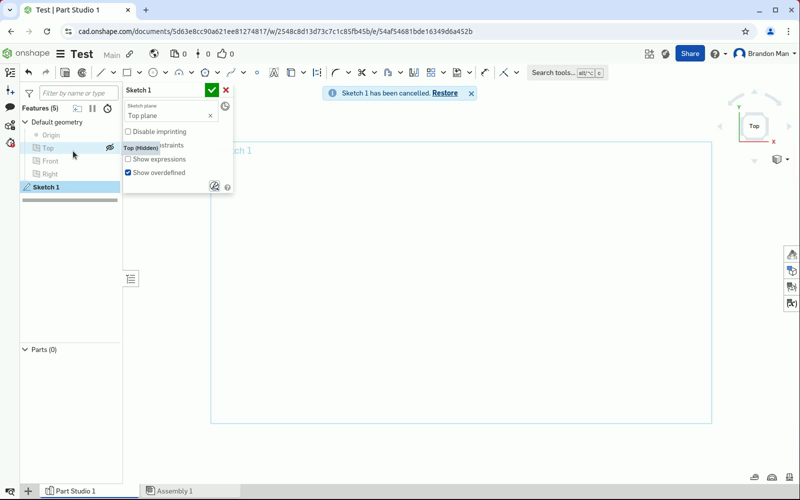
mouse_move(73, 352)
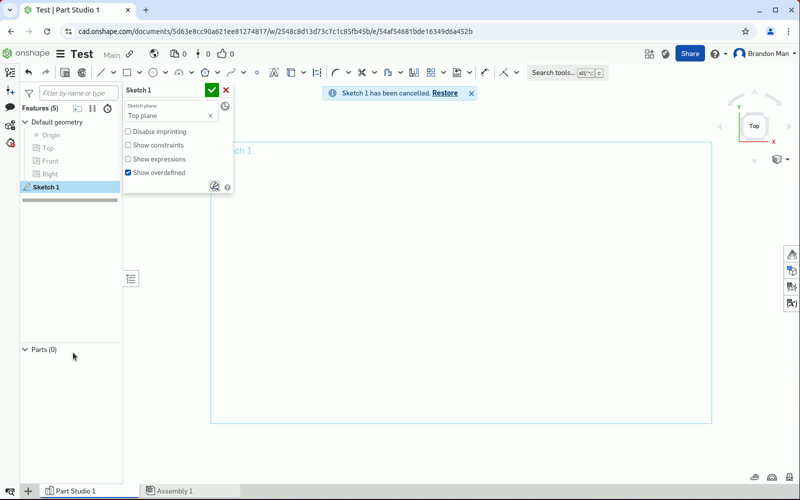
key(y)
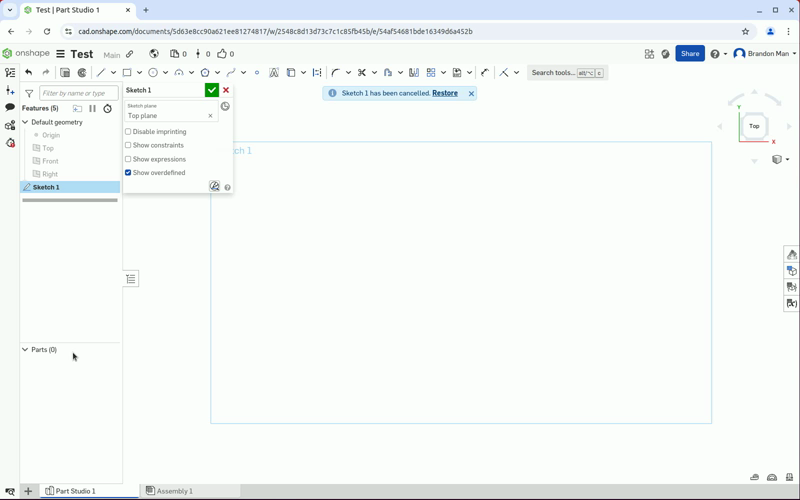
key(l)
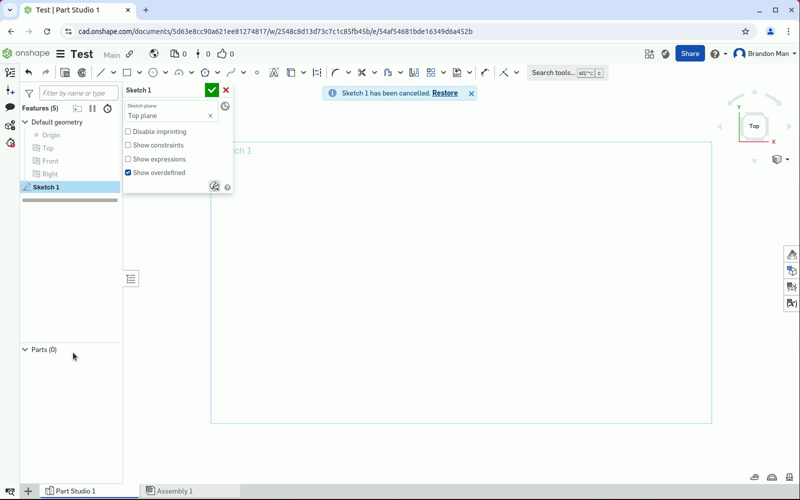
key_down(shift)
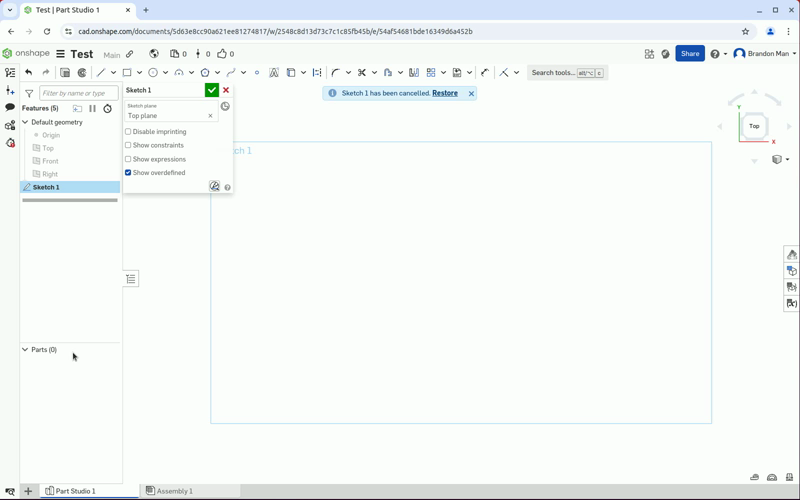
mouse_move(460, 282)
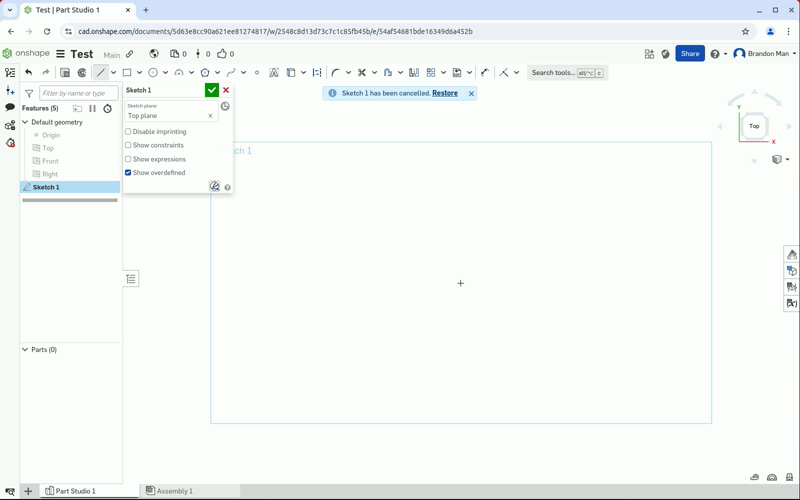
click(460, 282)
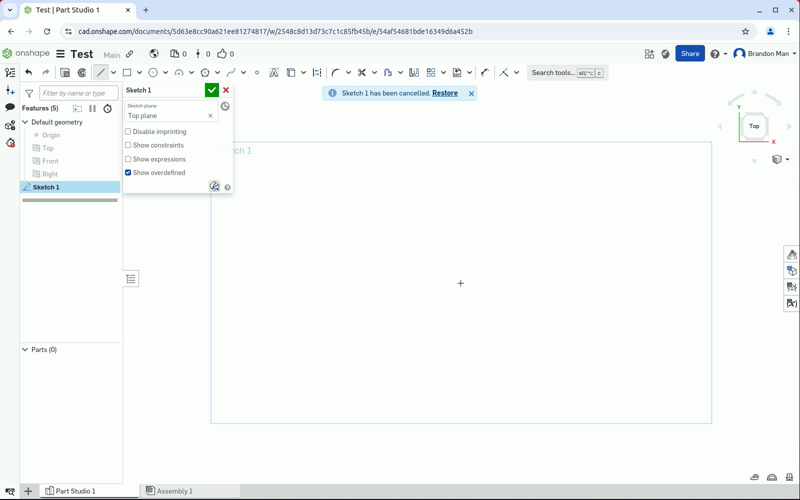
key_up(shift)
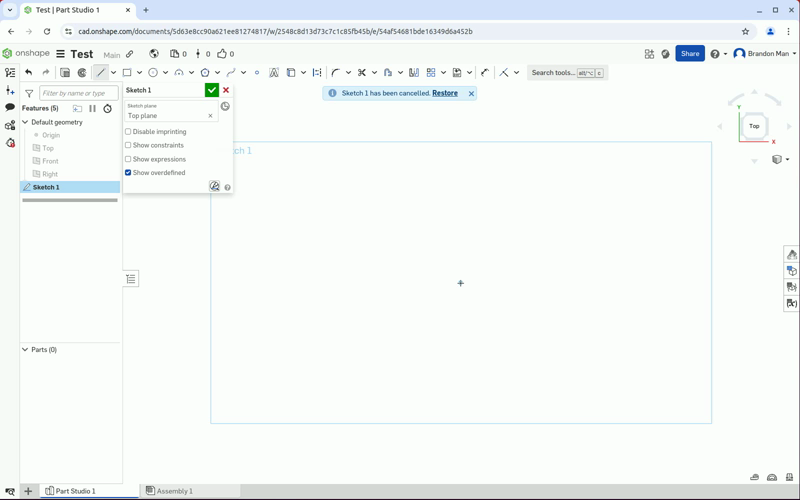
key_down(shift)
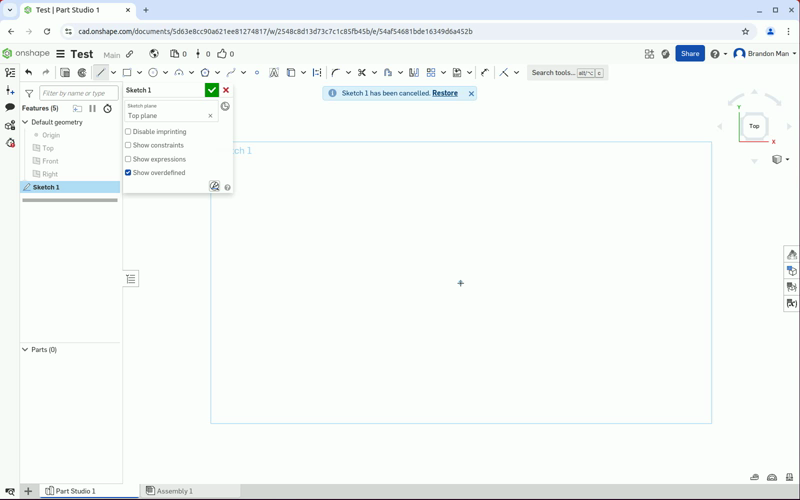
mouse_move(490, 282)
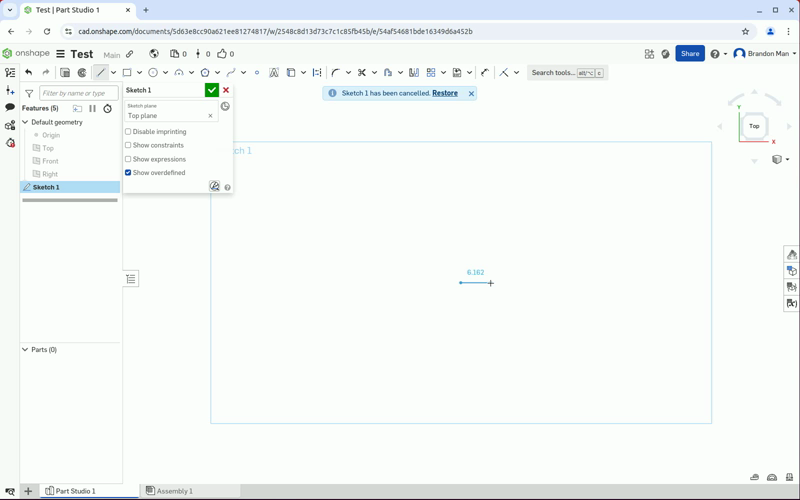
mouse_move(483, 282)
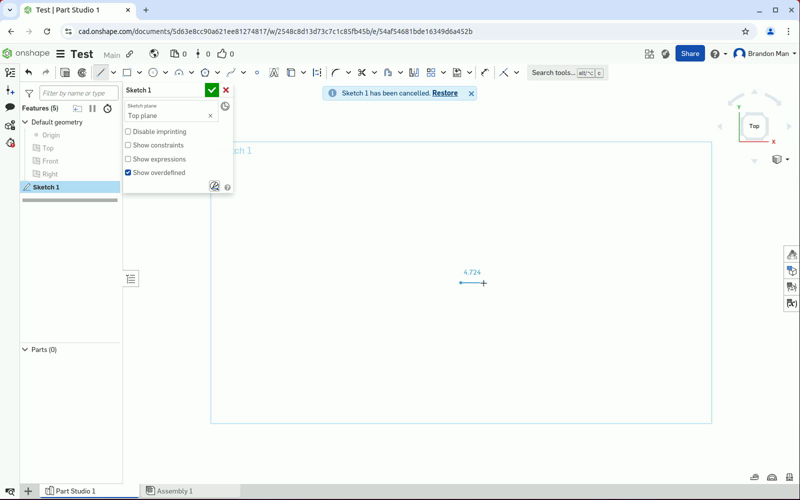
click(483, 282)
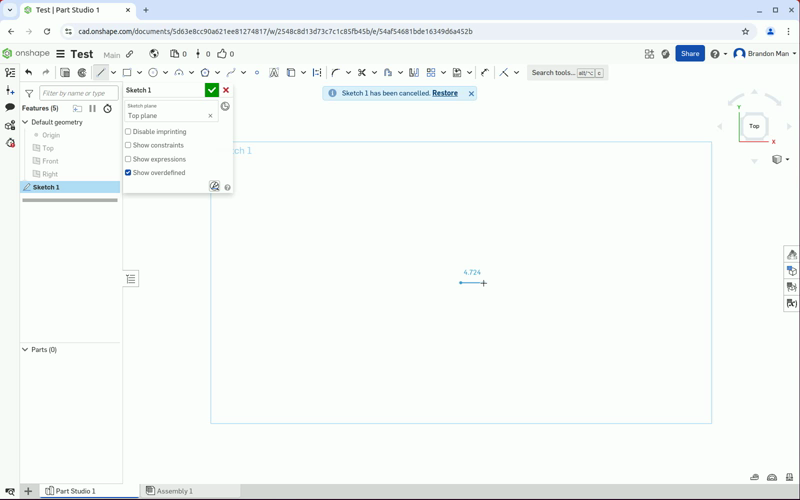
key_up(shift)
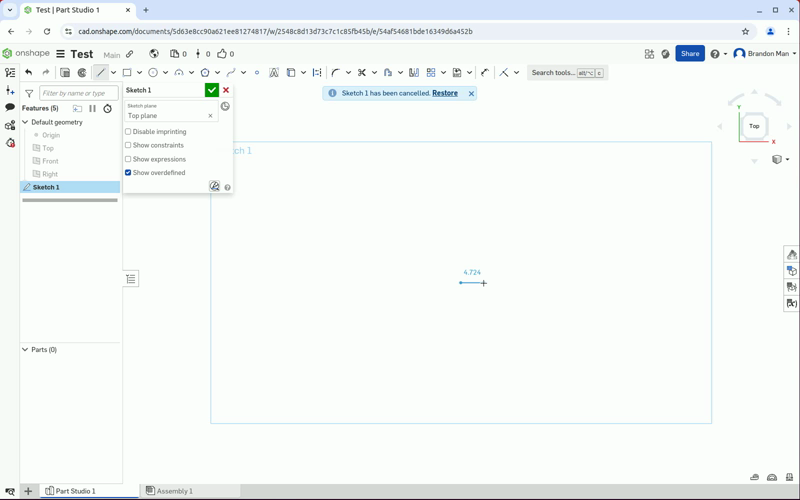
key_down(shift)
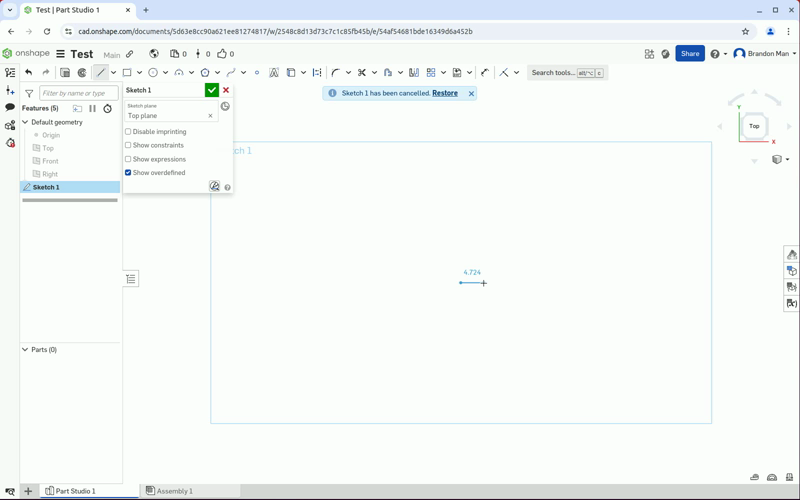
mouse_move(513, 282)
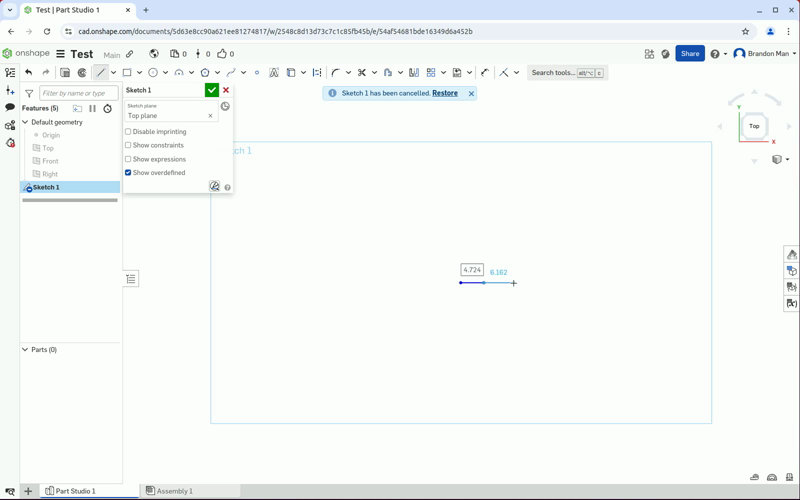
mouse_move(483, 258)
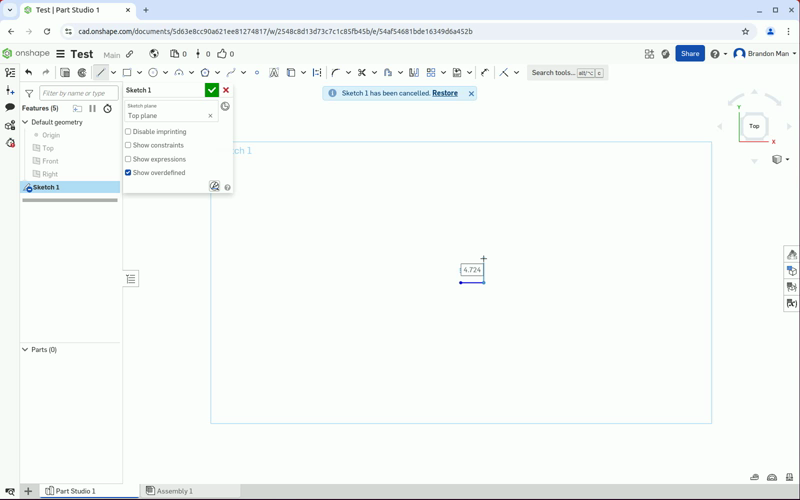
click(483, 258)
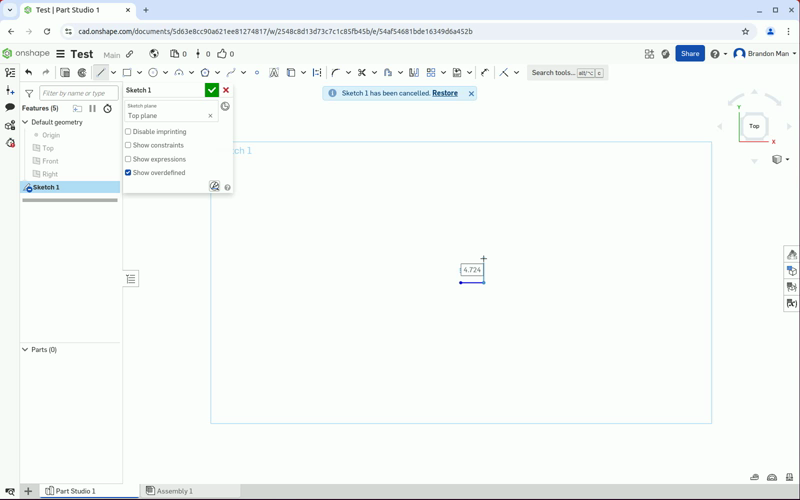
key_up(shift)
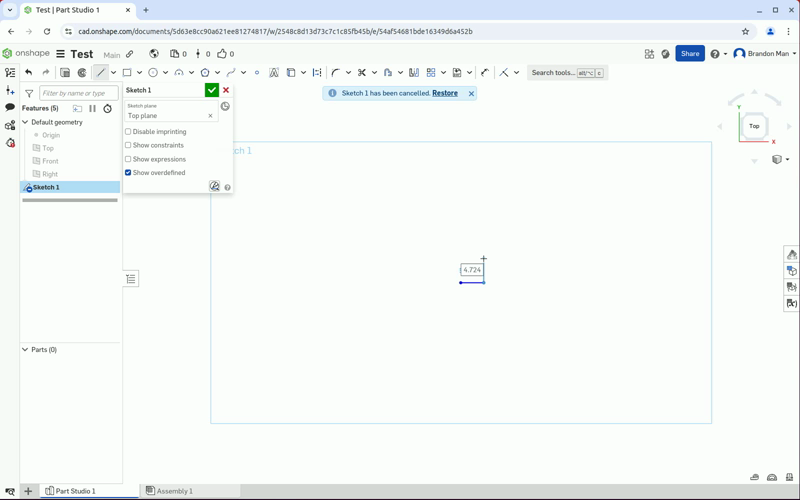
key(esc)
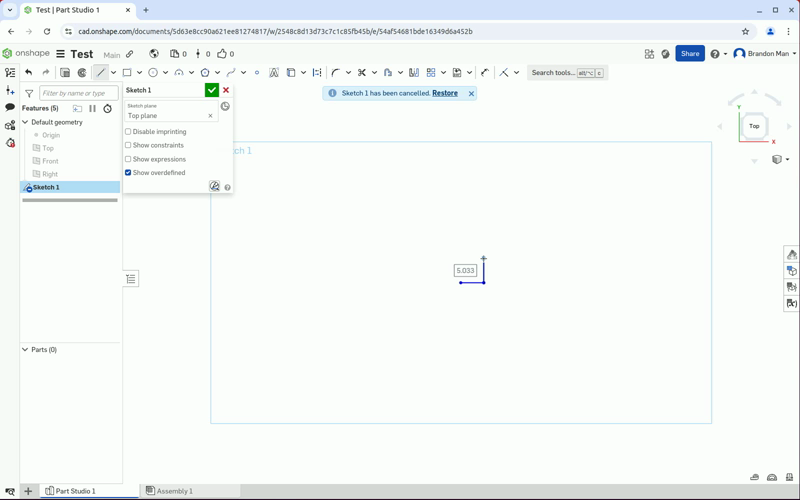
key(a)
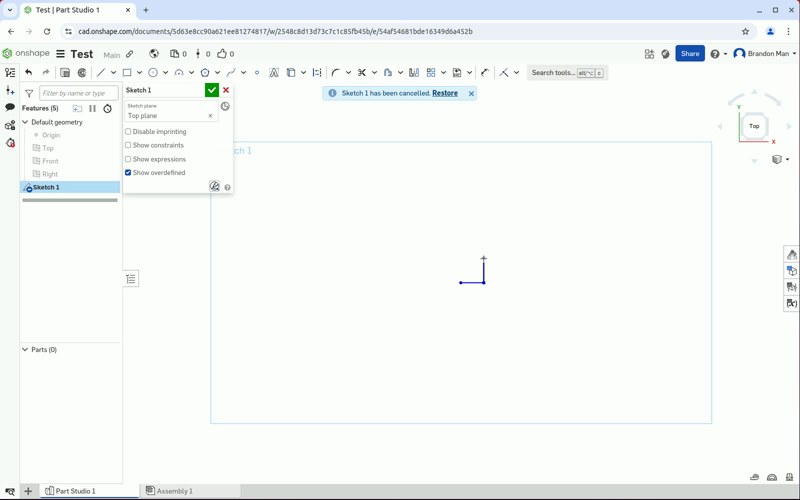
mouse_move(483, 258)
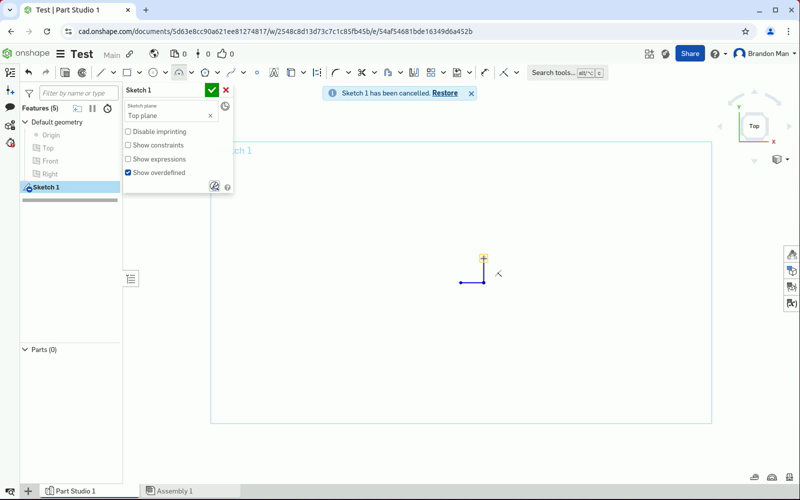
click(483, 258)
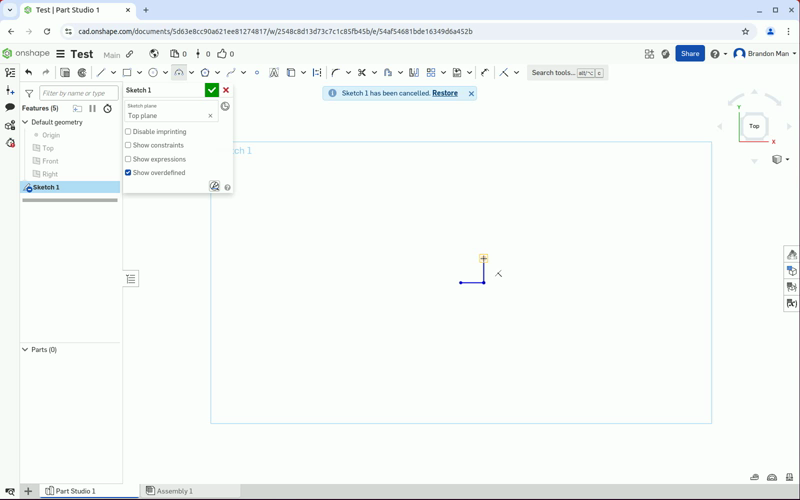
key_down(shift)
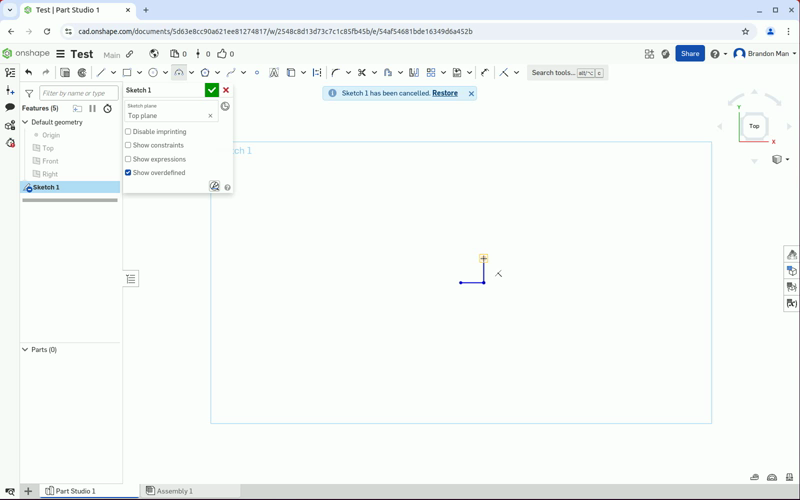
mouse_move(479, 253)
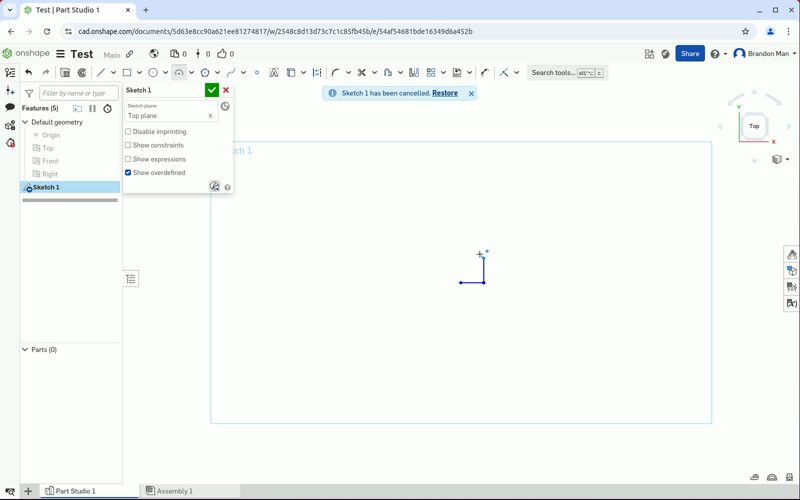
scroll(6)
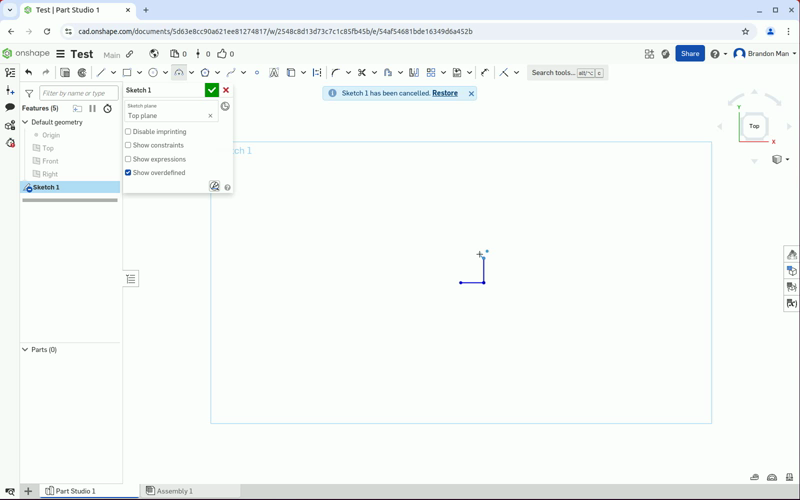
scroll(6)
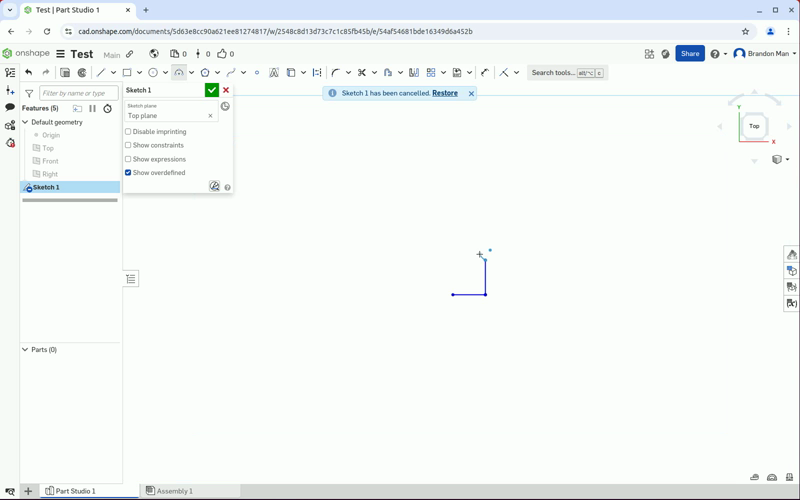
scroll(6)
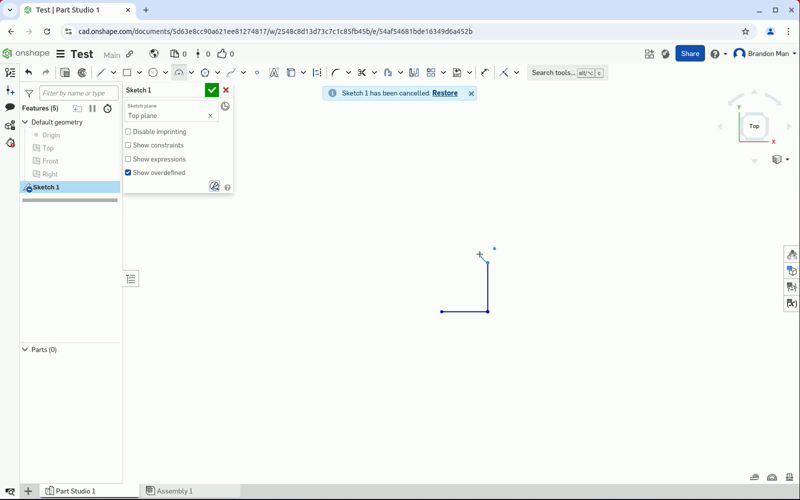
scroll(6)
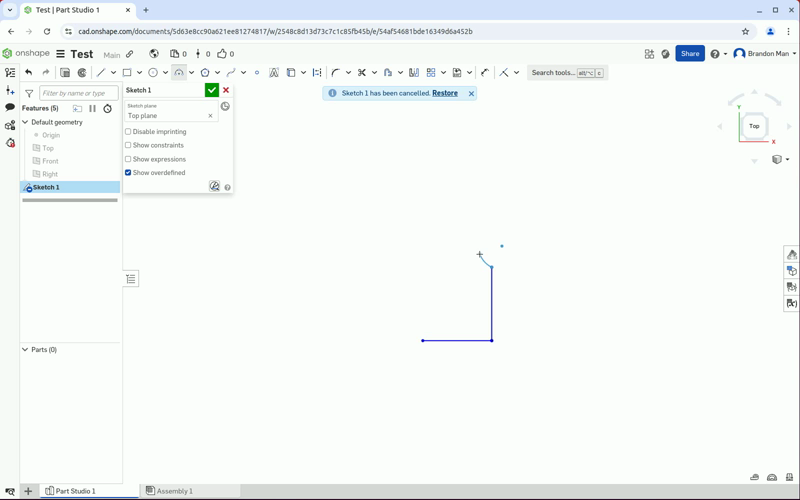
scroll(6)
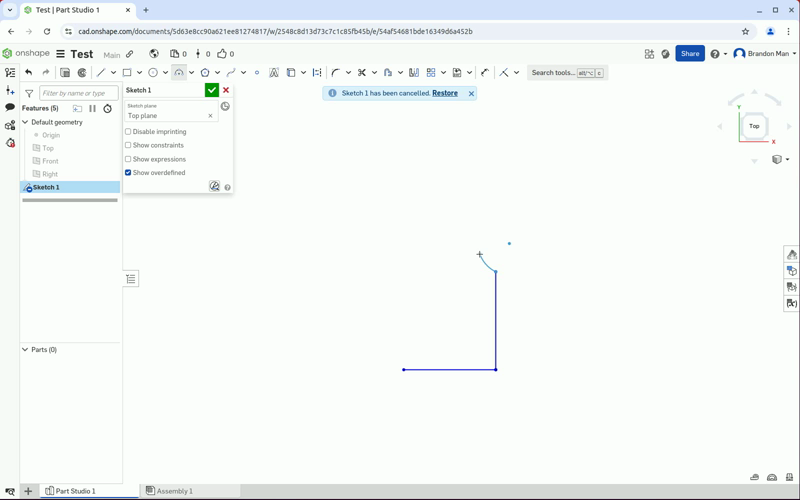
scroll(6)
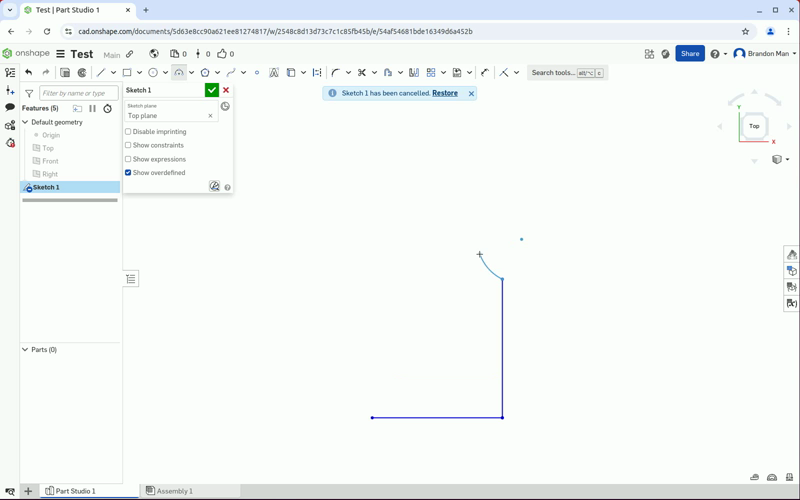
scroll(6)
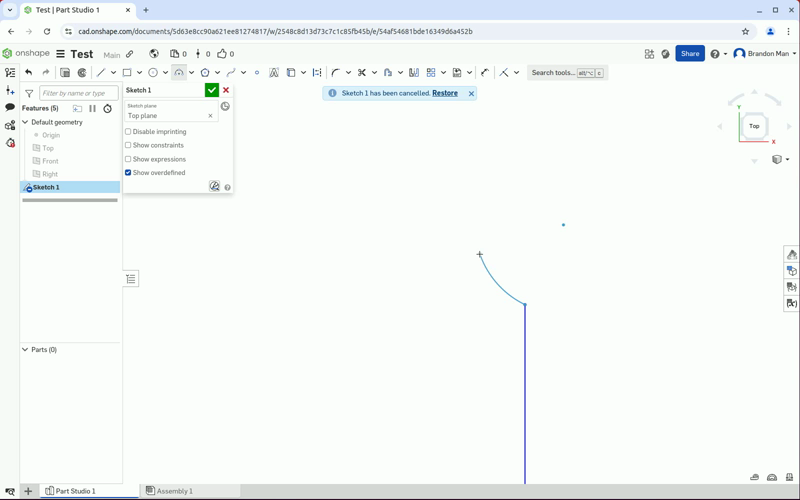
click(479, 253)
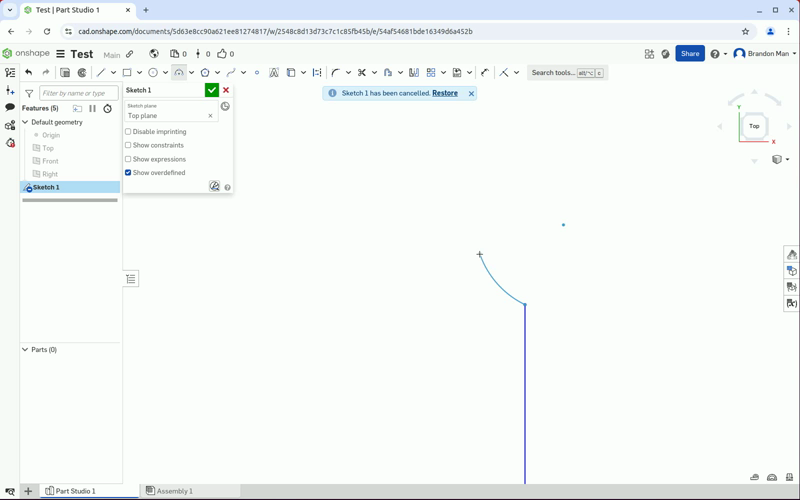
scroll(-6)
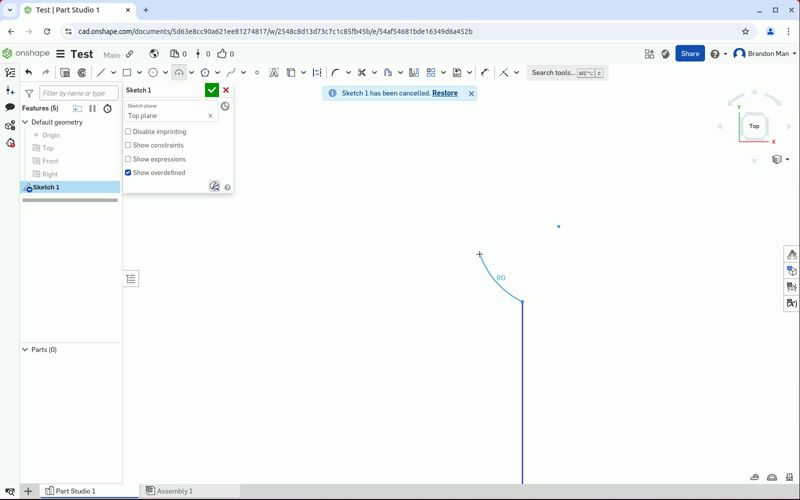
scroll(-6)
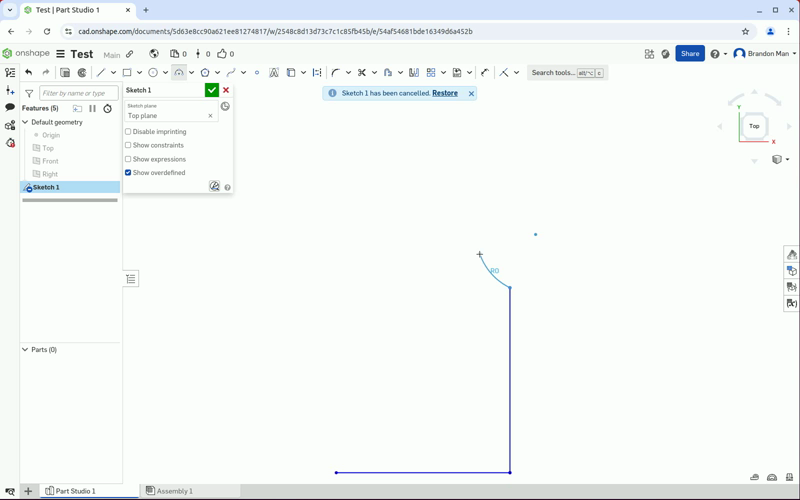
scroll(-6)
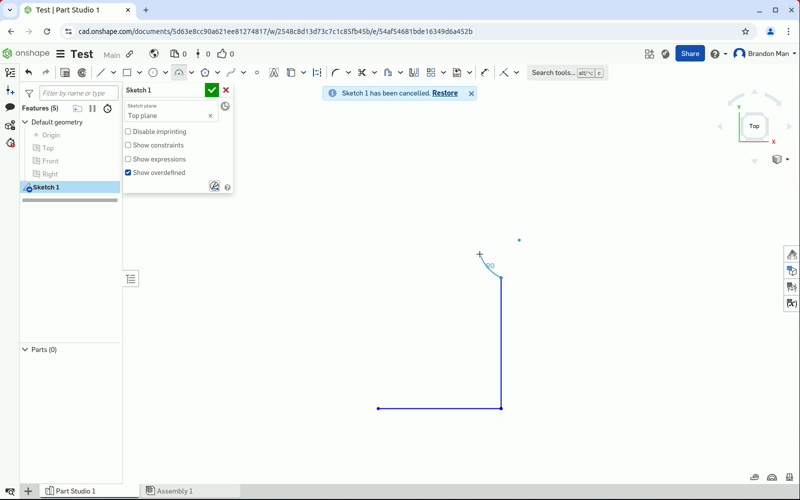
scroll(-6)
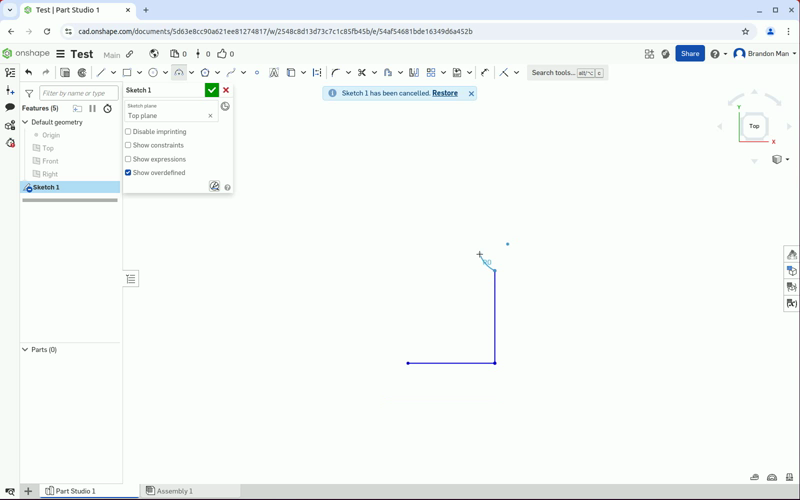
scroll(-6)
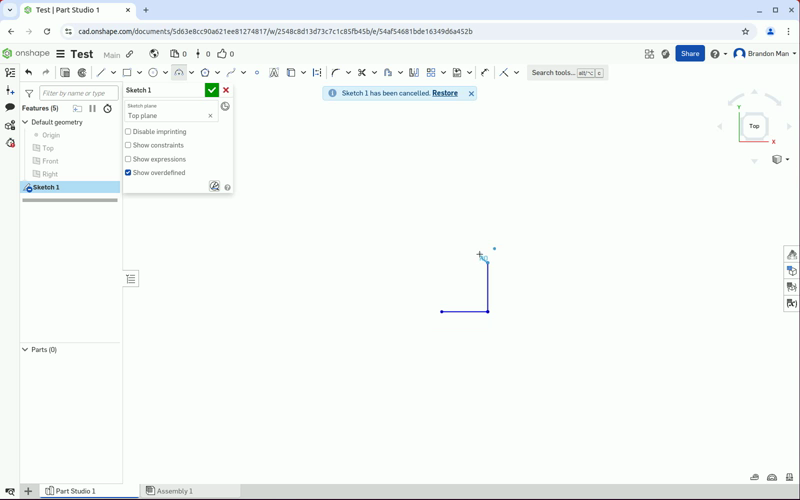
scroll(-6)
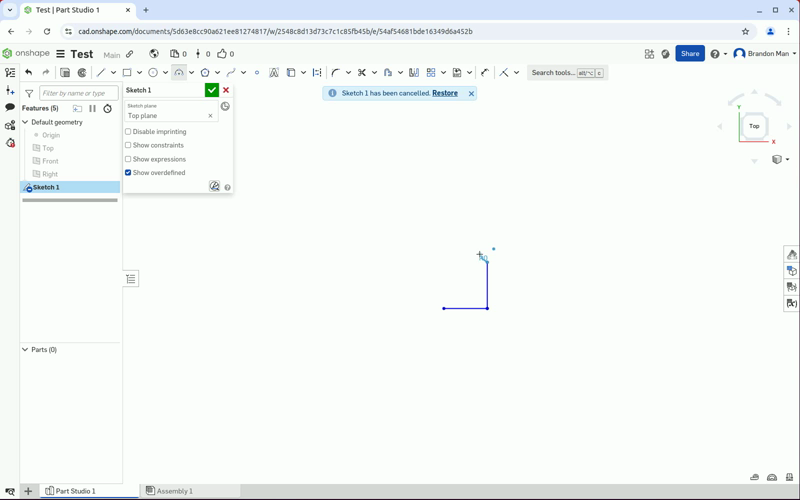
scroll(-6)
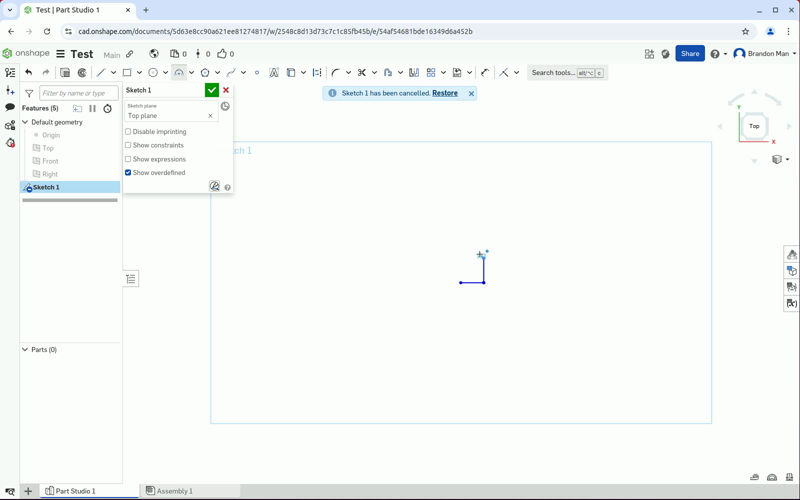
mouse_move(480, 256)
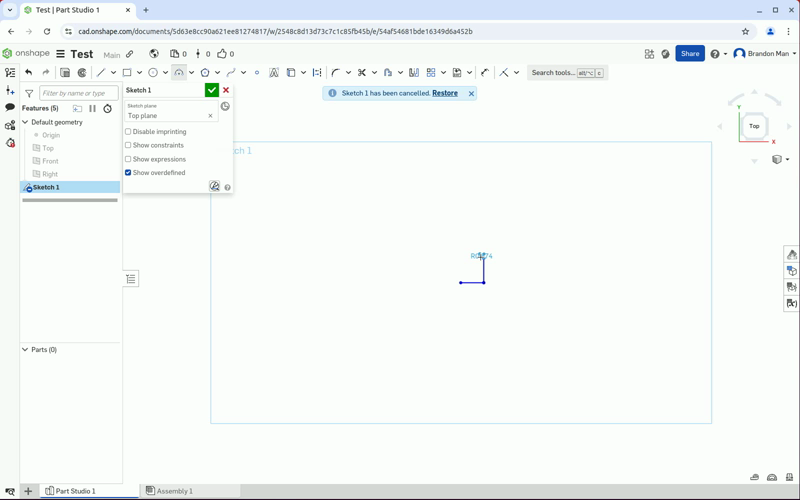
scroll(6)
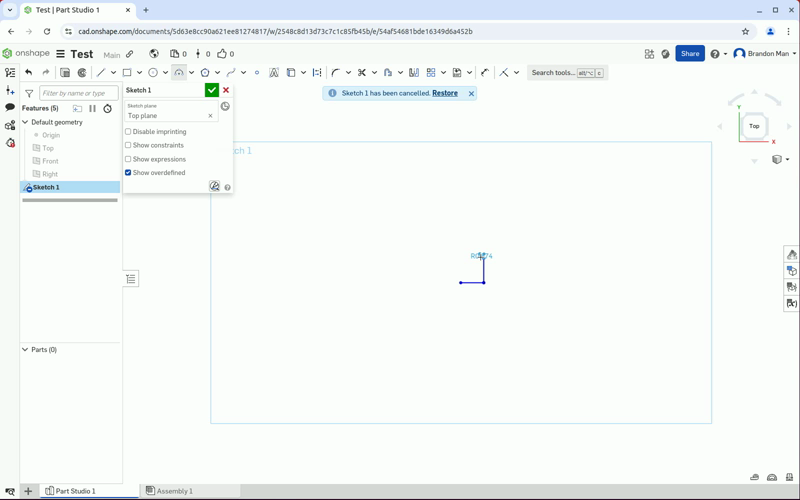
scroll(6)
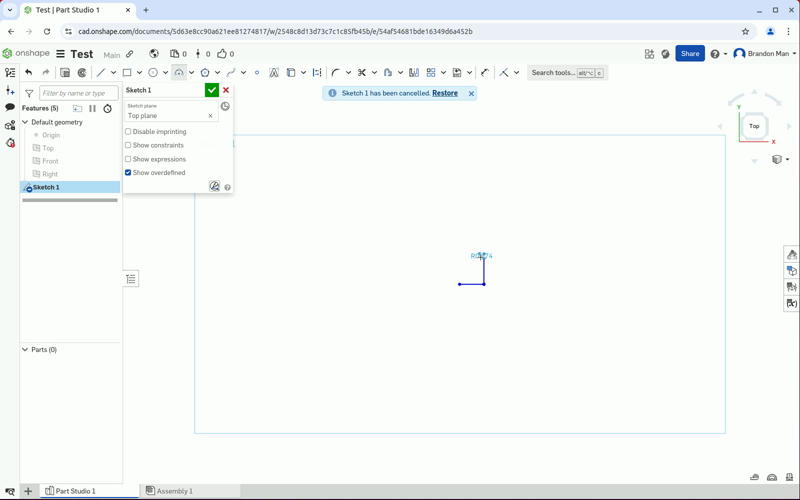
scroll(6)
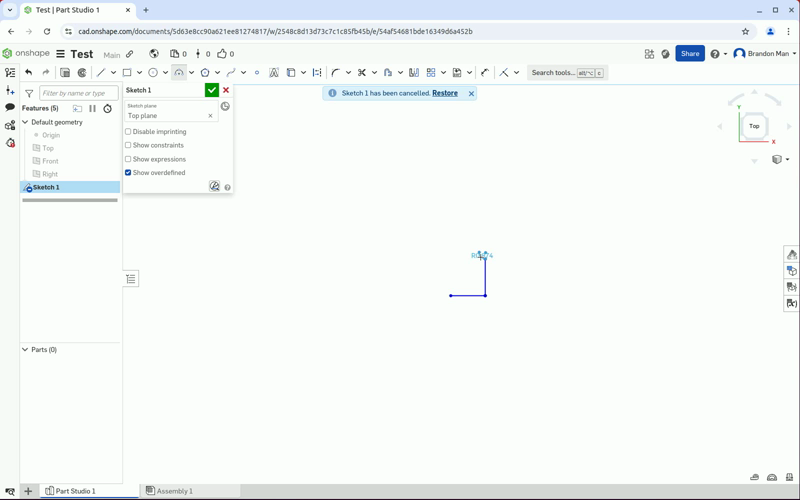
scroll(6)
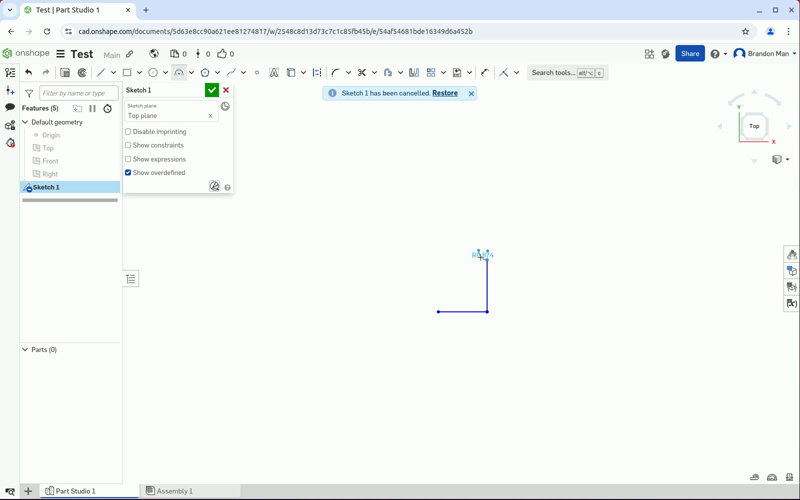
scroll(6)
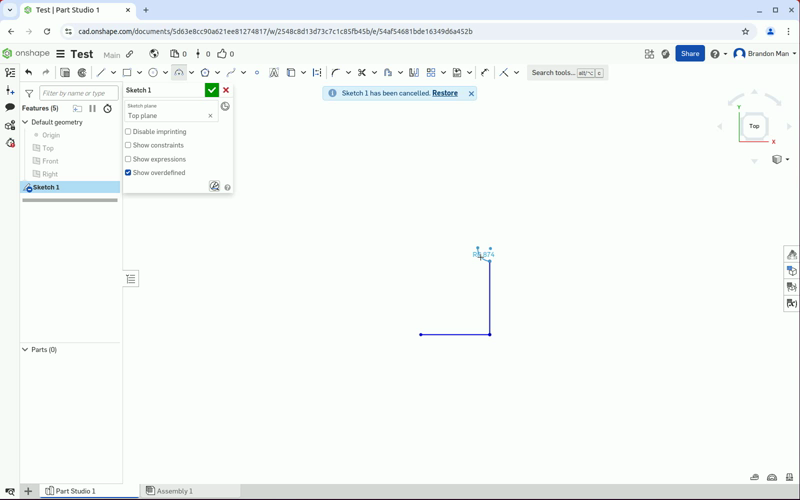
scroll(6)
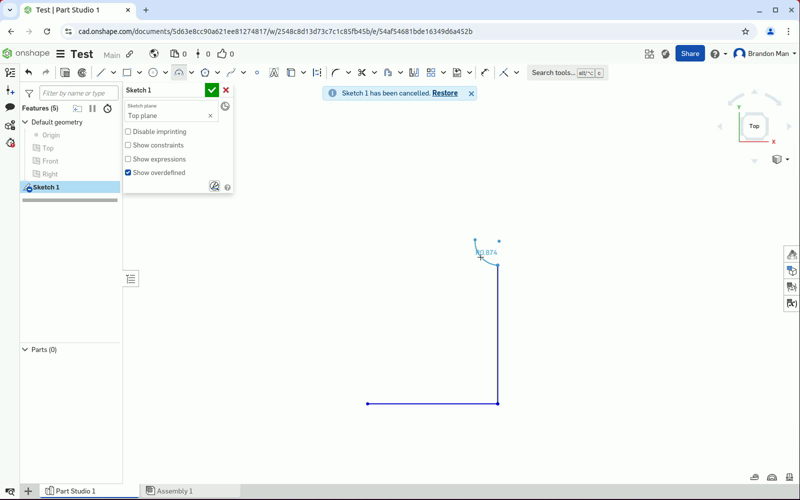
scroll(6)
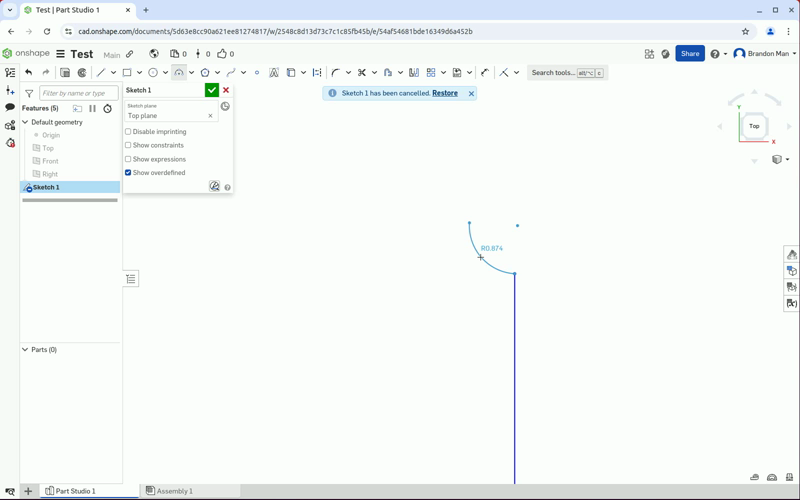
click(480, 256)
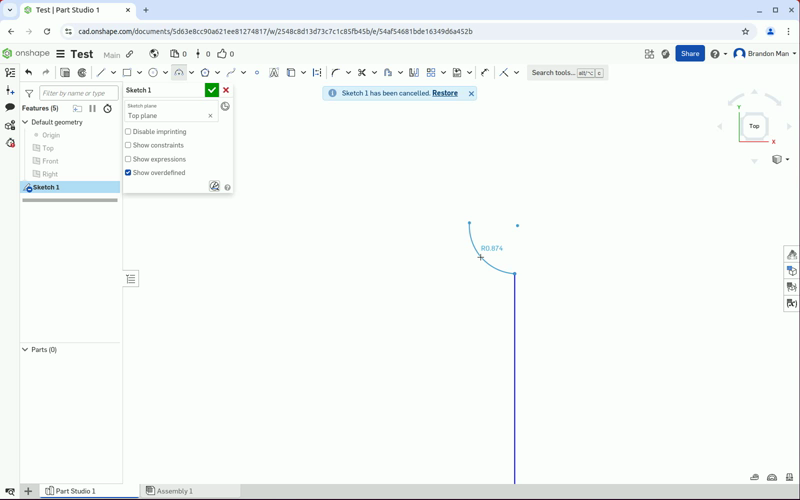
scroll(-6)
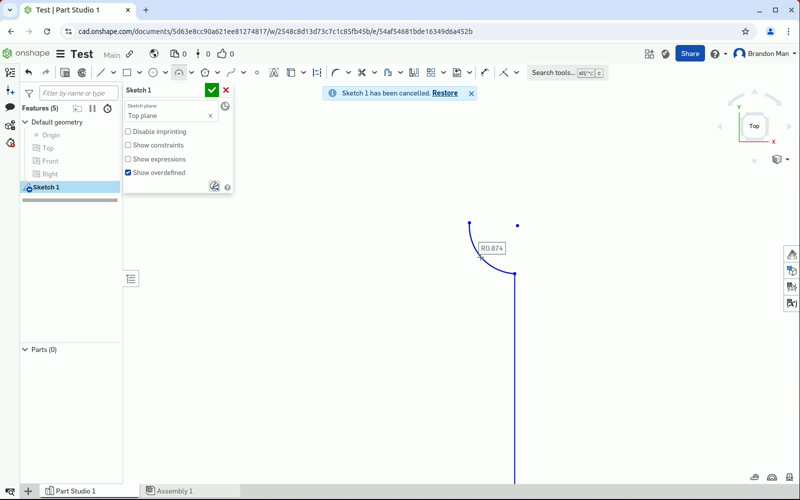
scroll(-6)
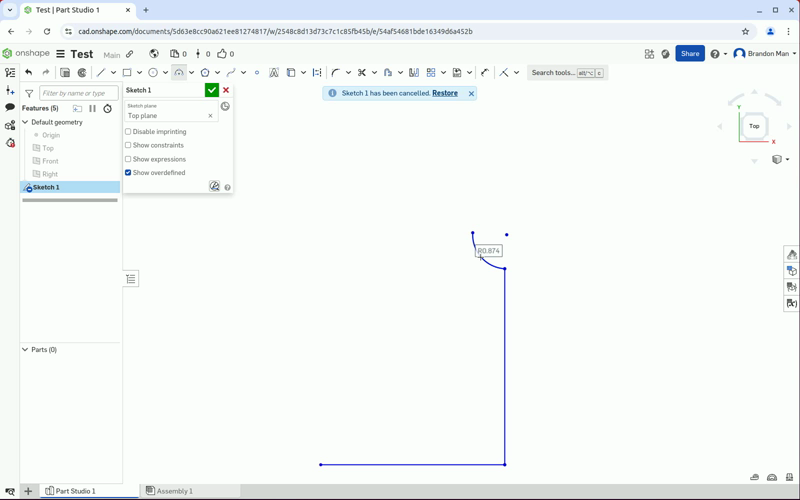
scroll(-6)
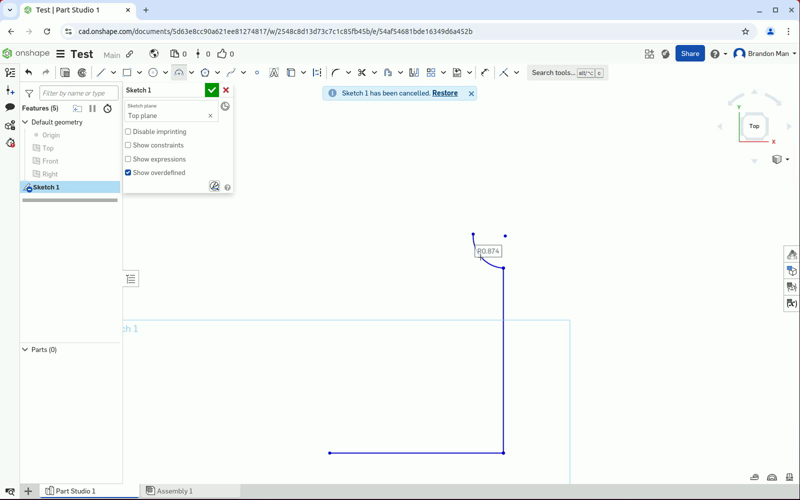
scroll(-6)
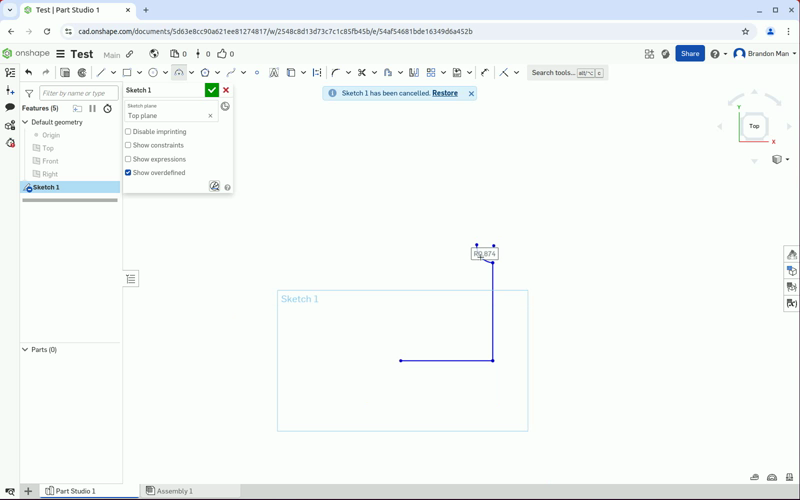
scroll(-6)
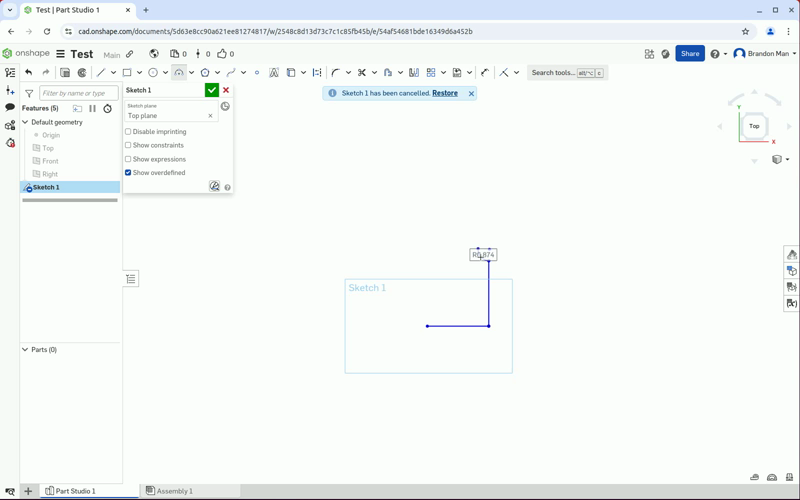
scroll(-6)
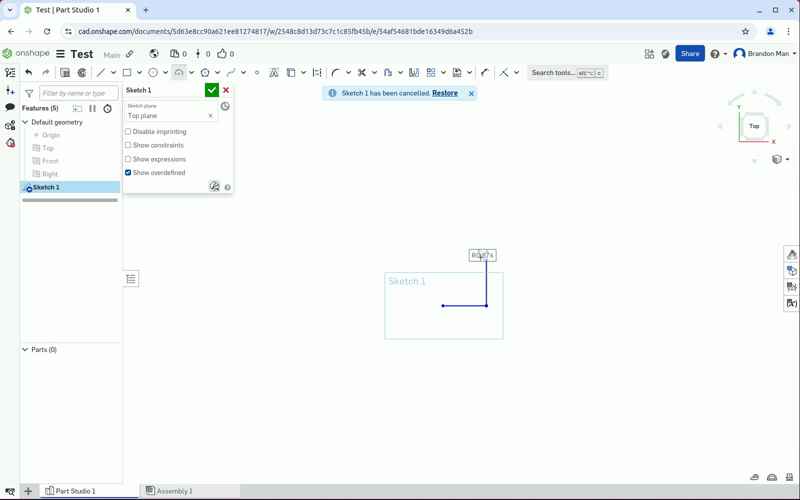
scroll(-6)
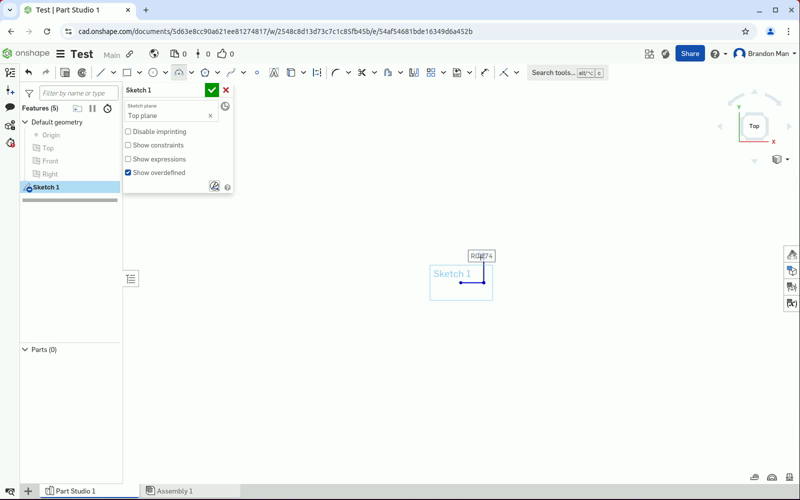
key_up(shift)
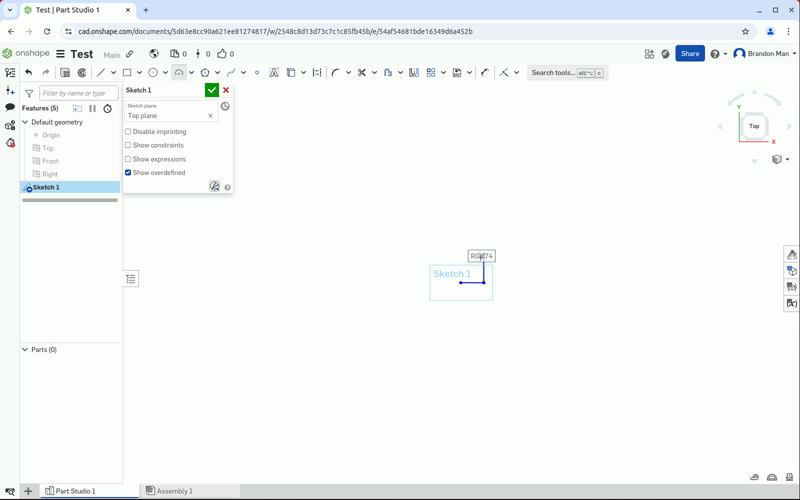
key(esc)
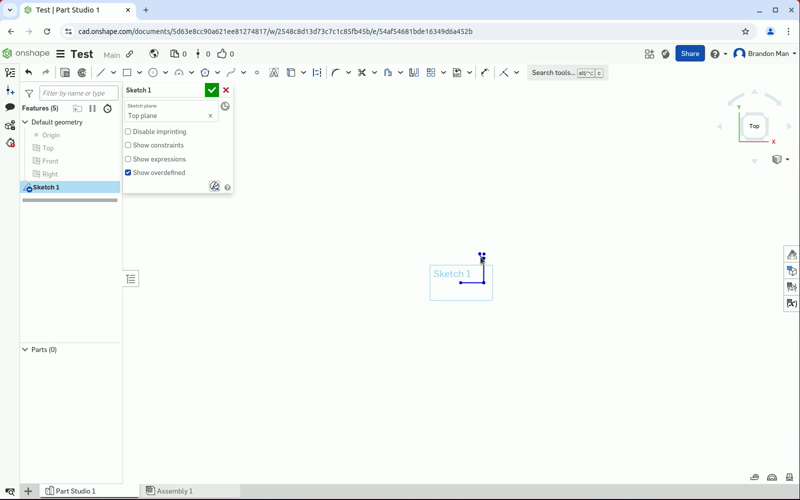
key(l)
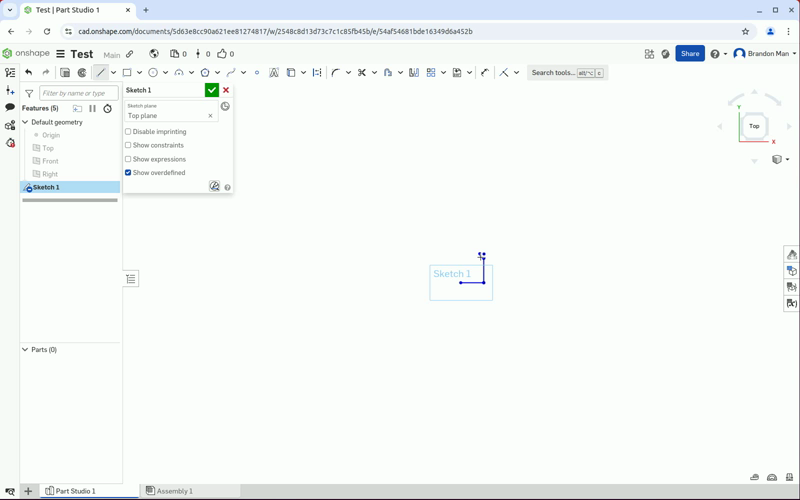
mouse_move(479, 253)
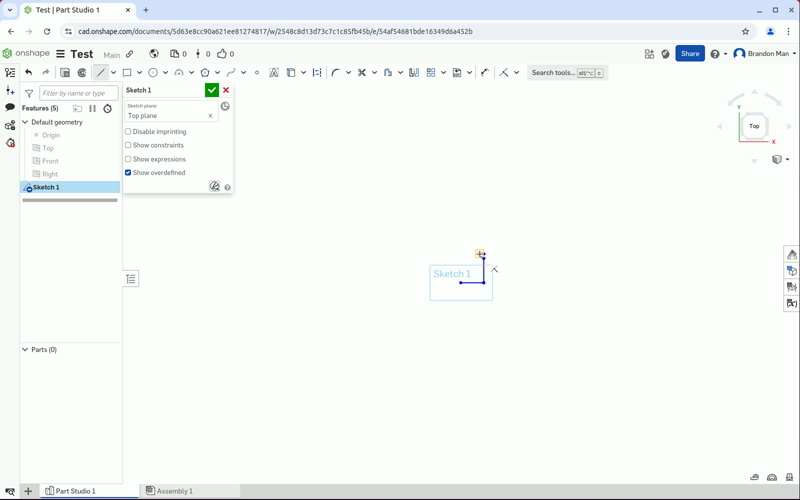
scroll(6)
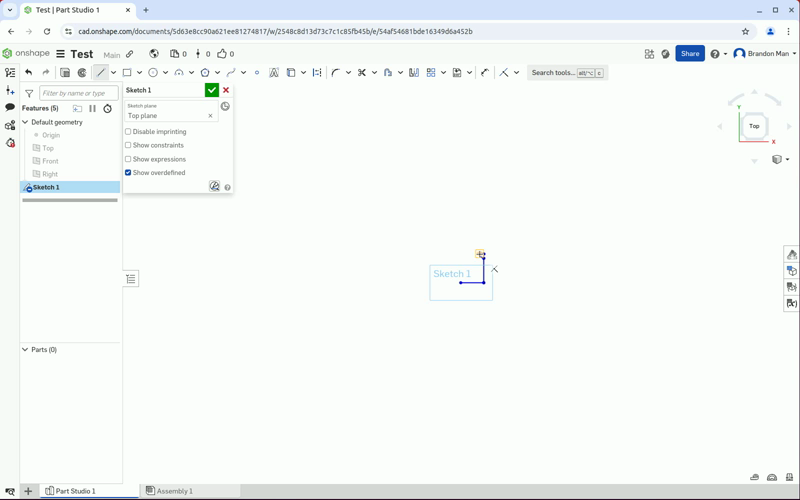
scroll(6)
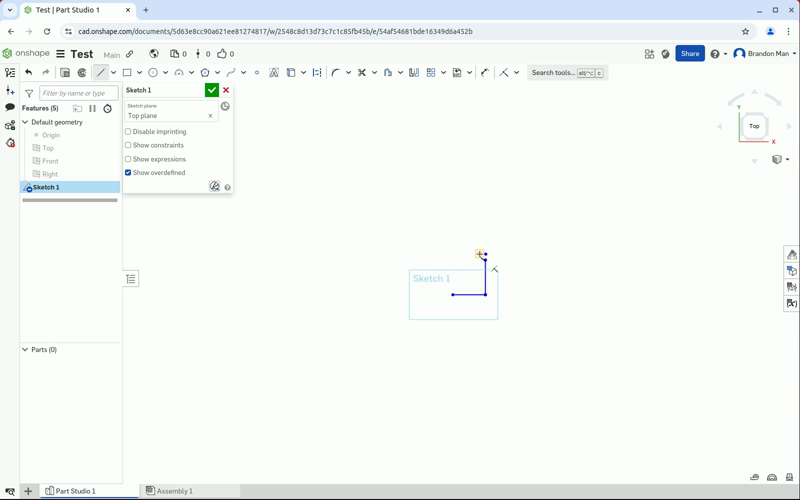
scroll(6)
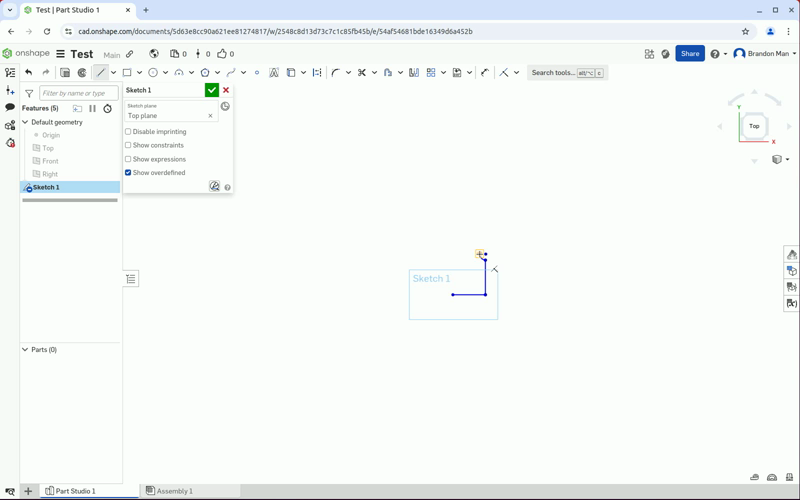
scroll(6)
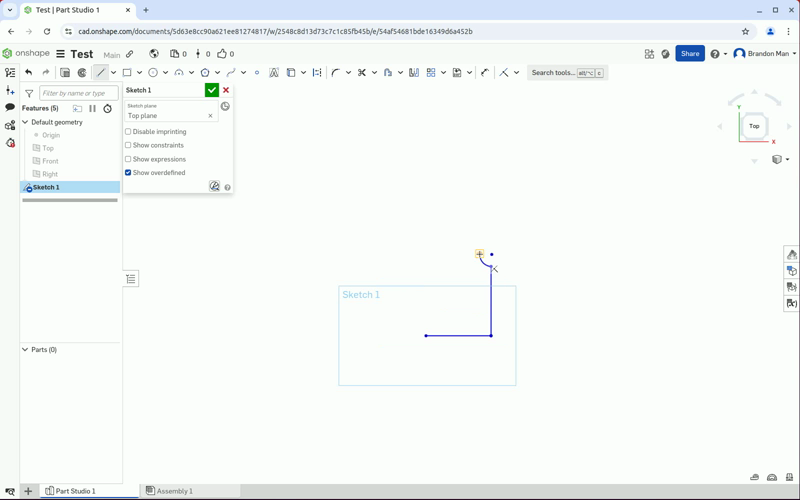
scroll(6)
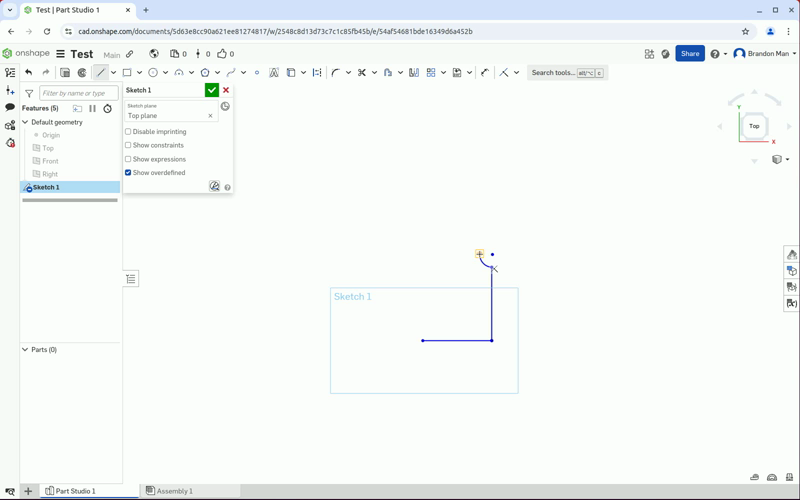
scroll(6)
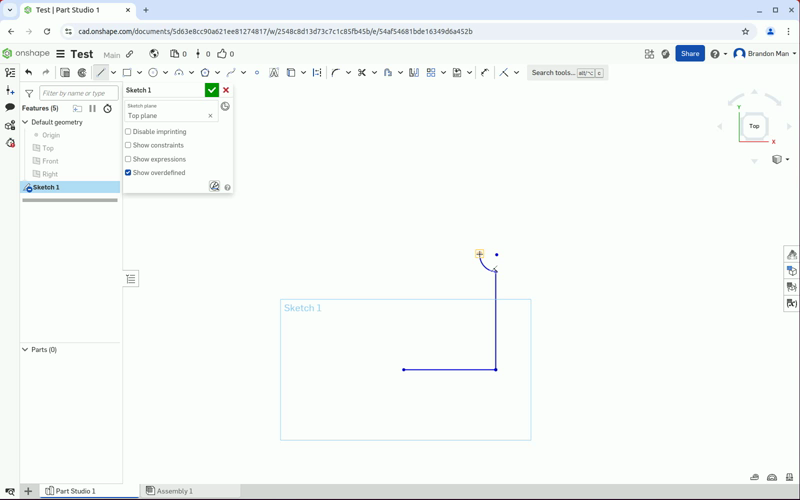
scroll(6)
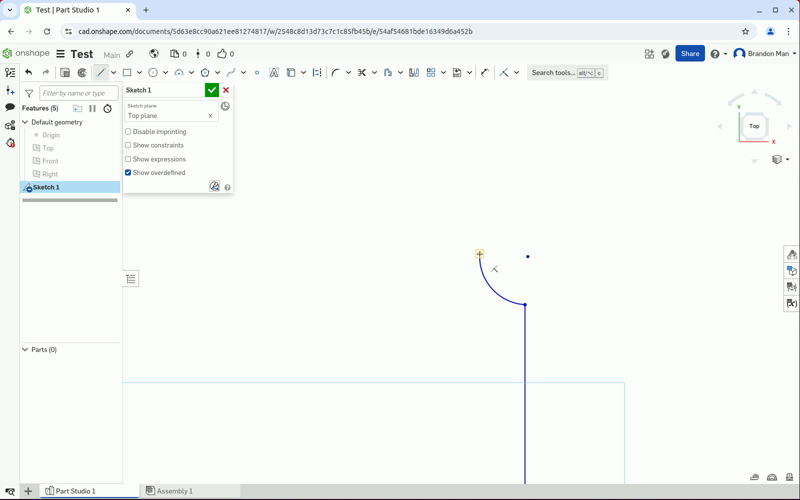
click(479, 253)
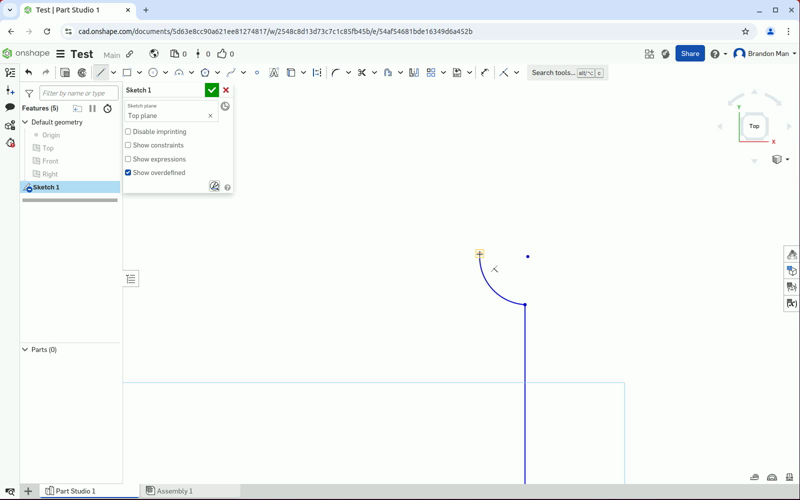
scroll(-6)
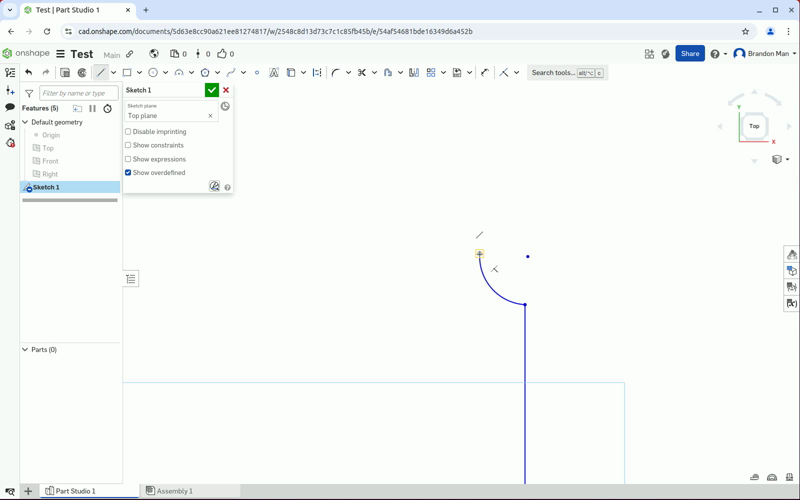
scroll(-6)
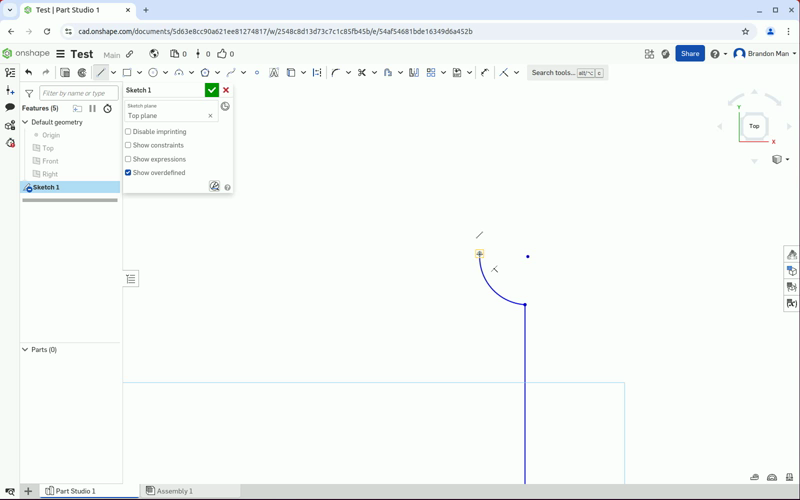
scroll(-6)
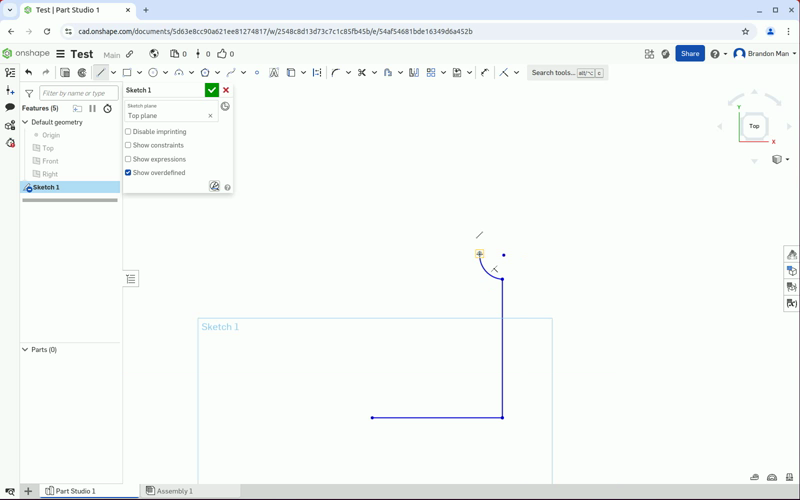
scroll(-6)
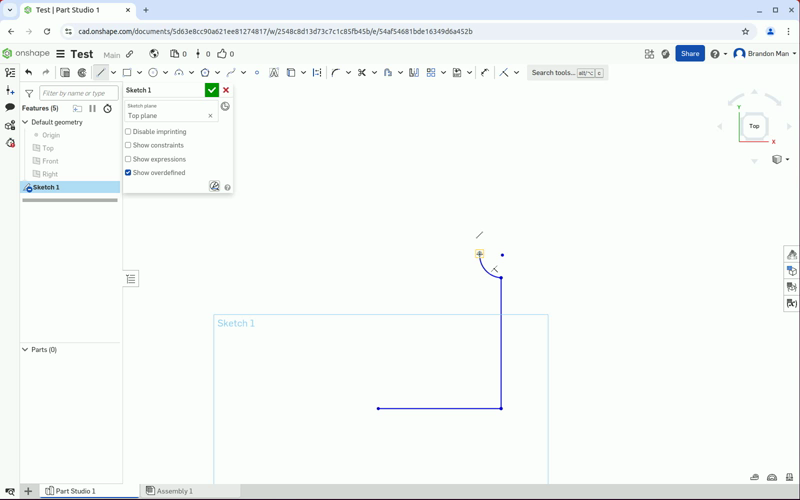
scroll(-6)
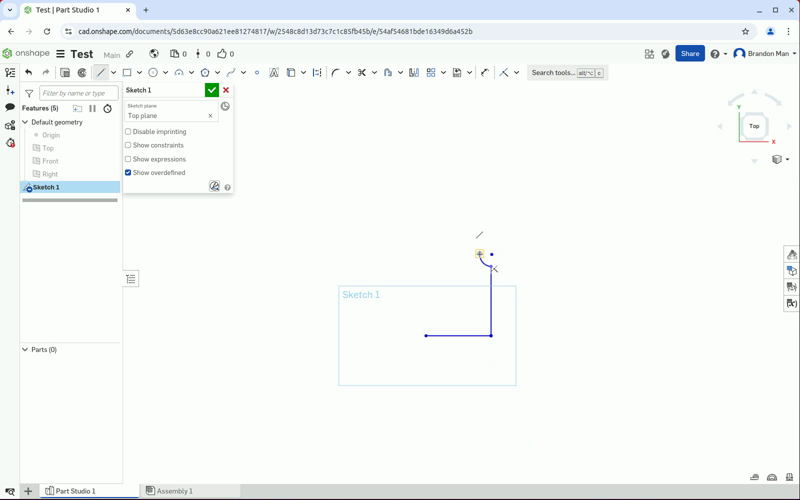
scroll(-6)
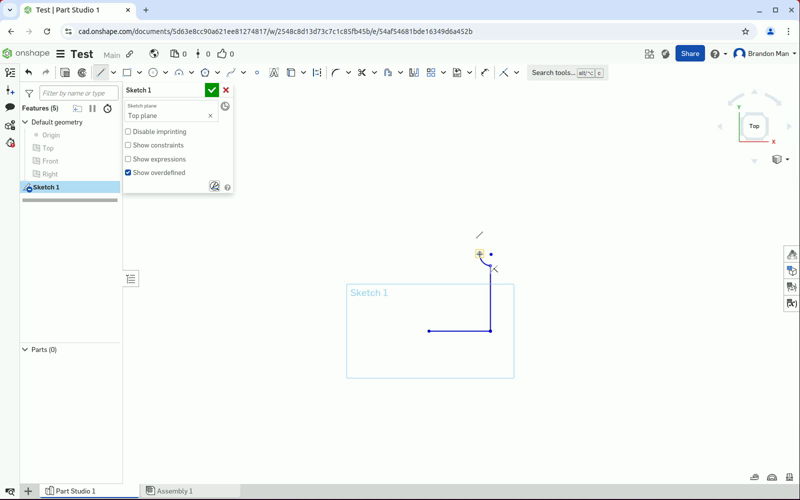
scroll(-6)
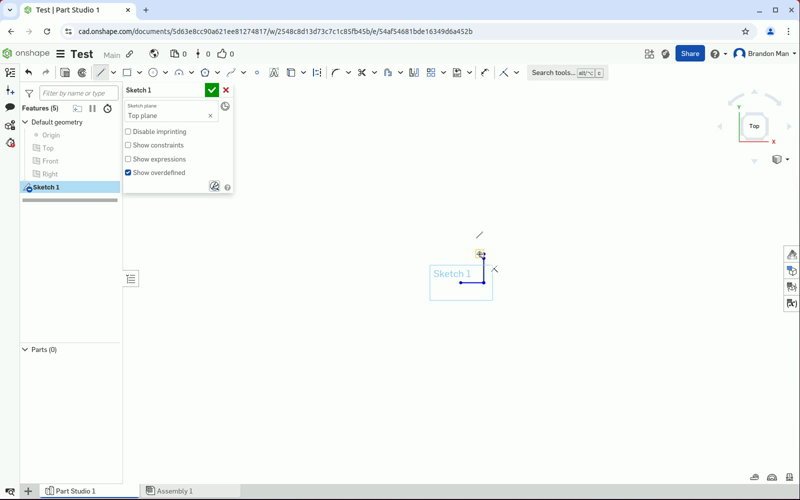
key_down(shift)
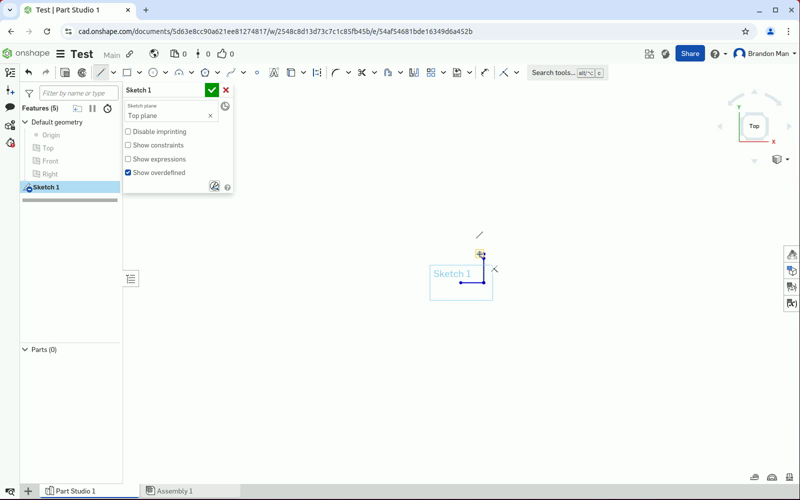
mouse_move(509, 253)
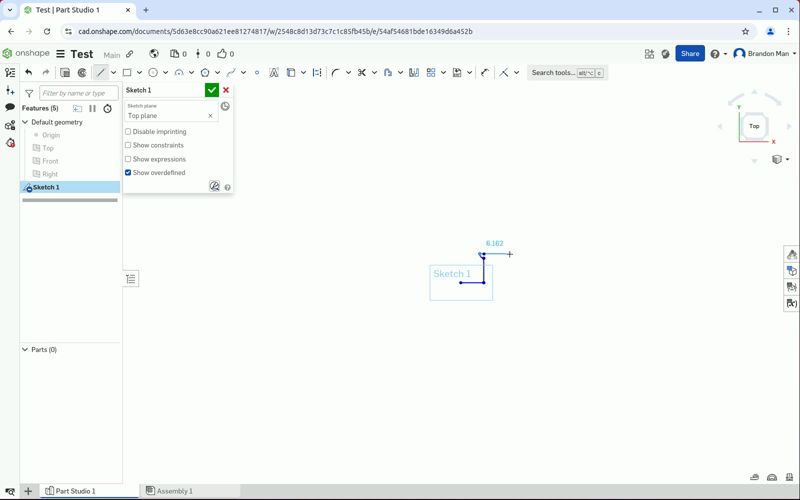
mouse_move(460, 253)
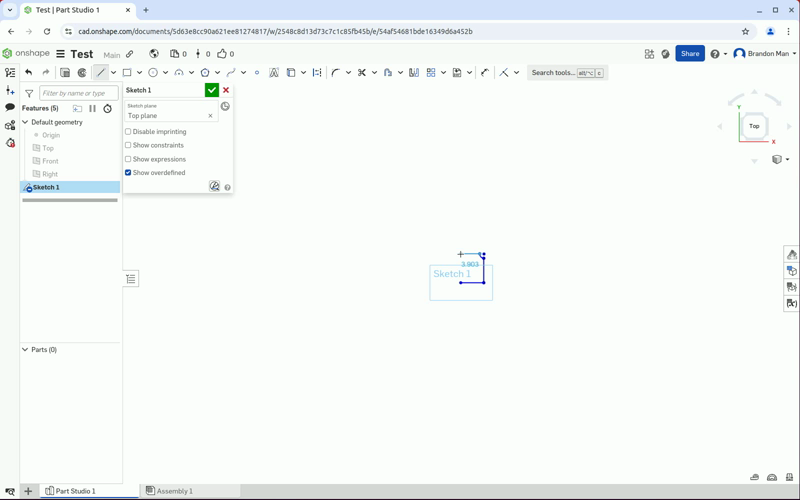
click(460, 253)
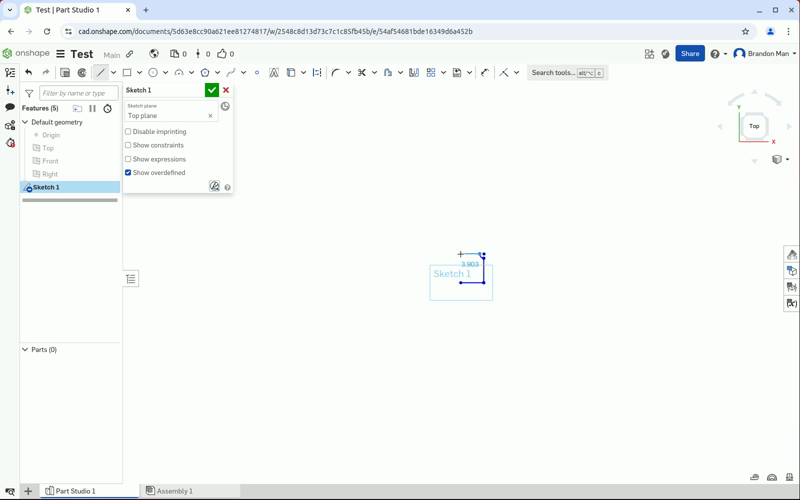
key_up(shift)
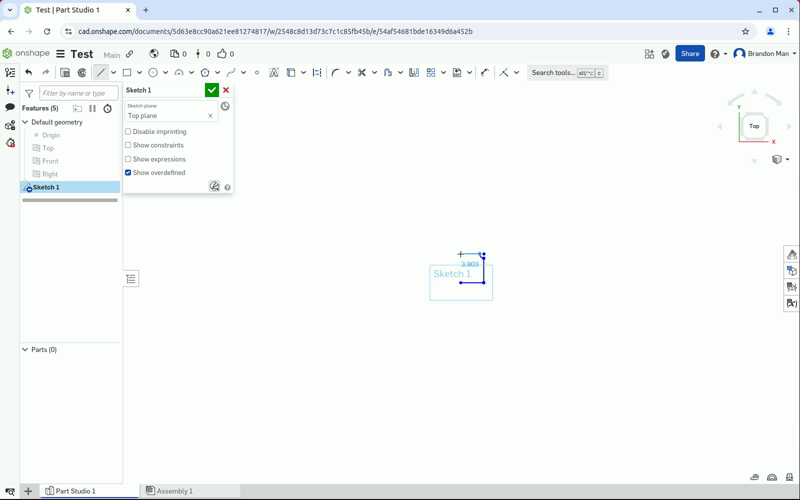
mouse_move(490, 253)
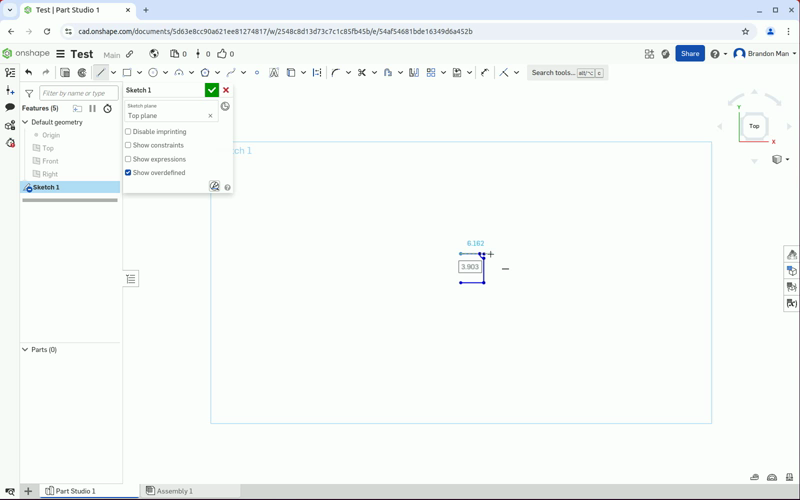
key_down(shift)
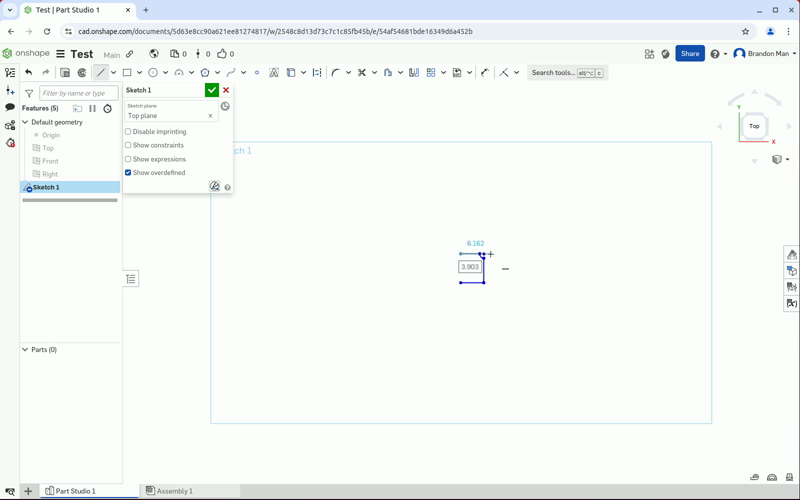
mouse_move(460, 282)
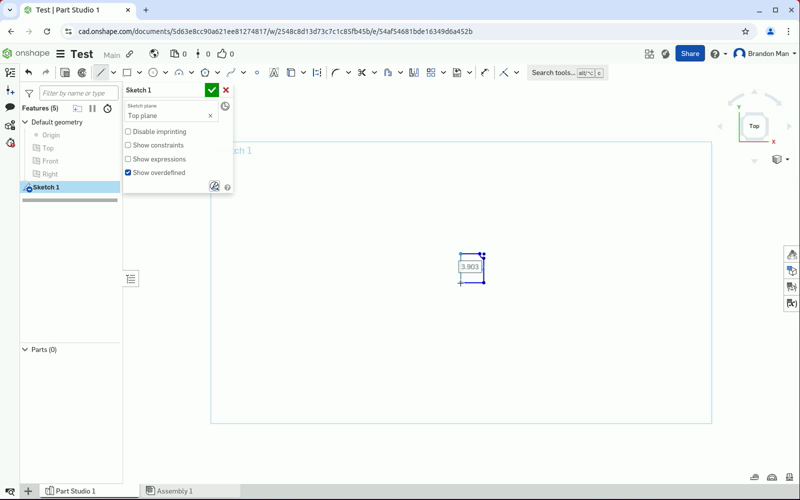
key_up(shift)
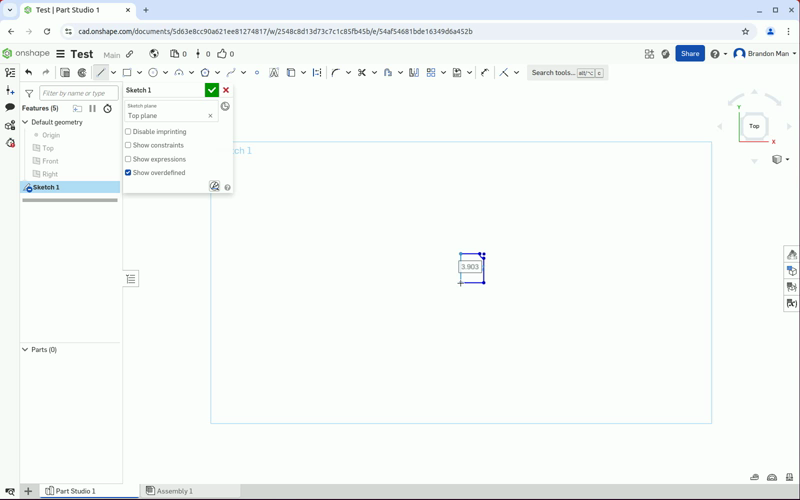
click(460, 282)
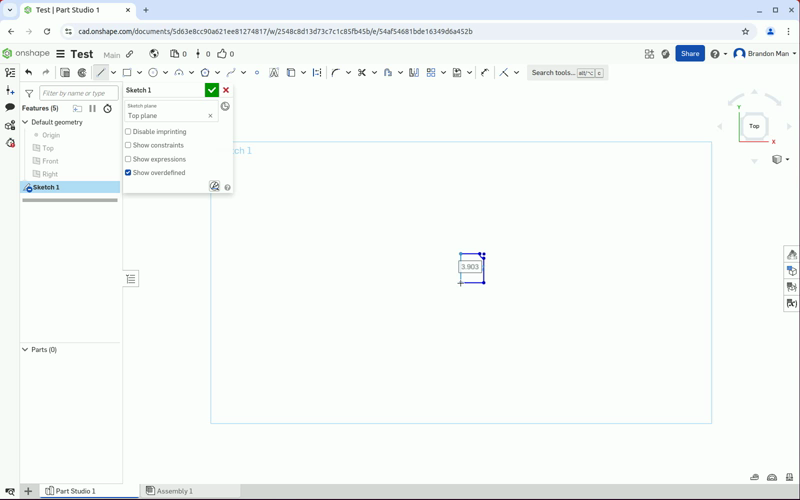
key(esc)
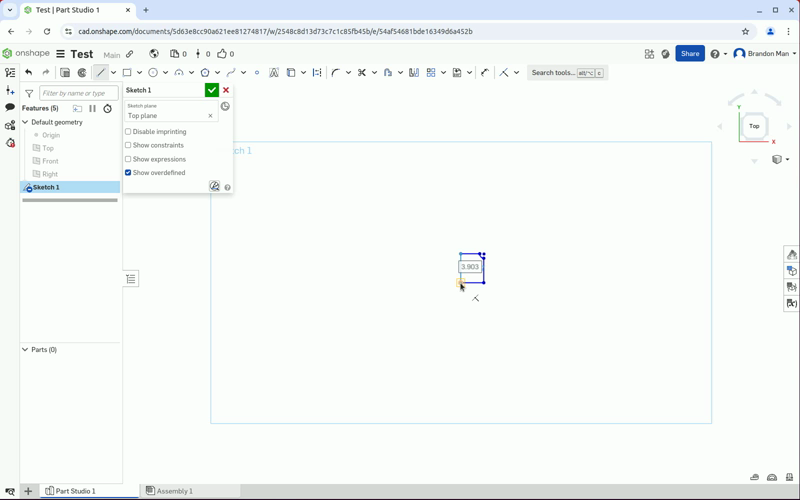
mouse_move(472, 258)
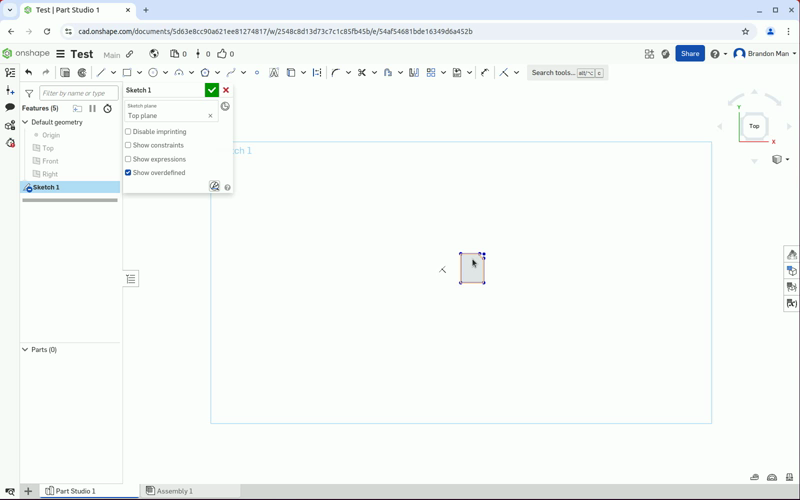
scroll(6)
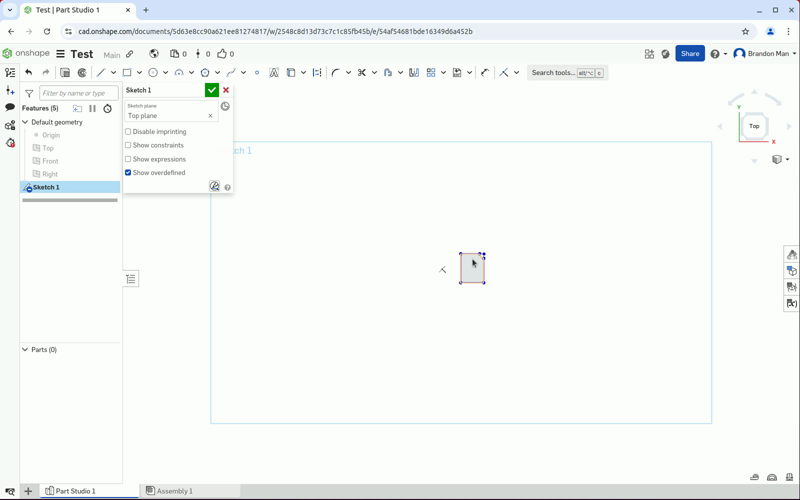
scroll(6)
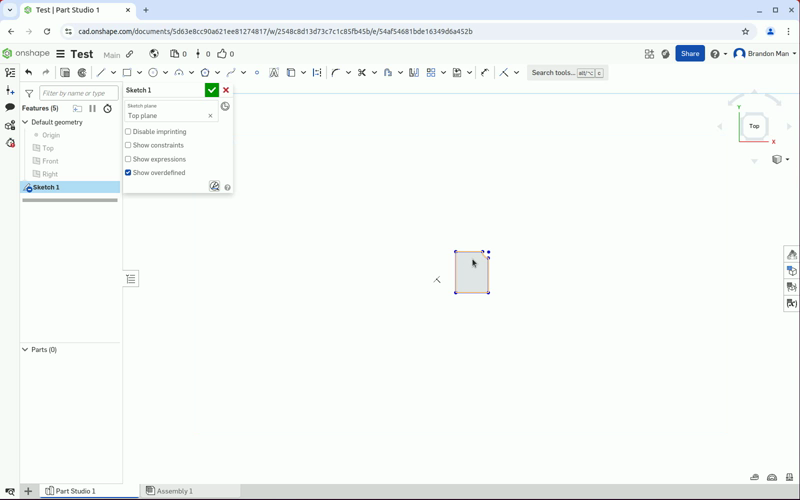
scroll(6)
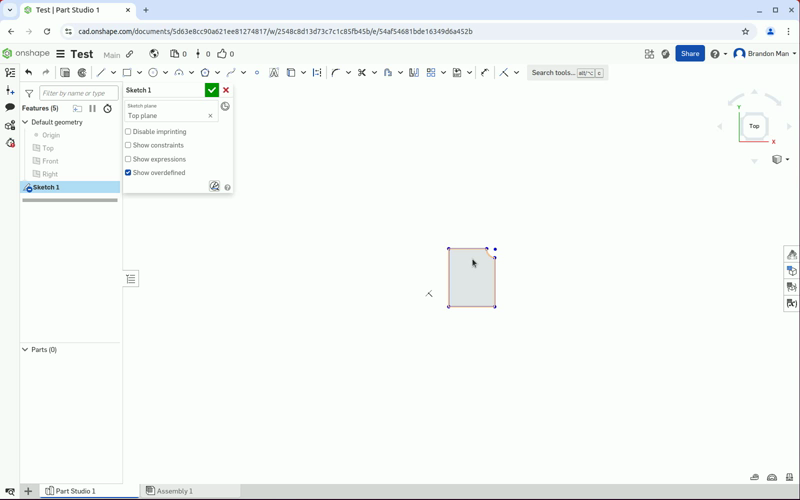
scroll(6)
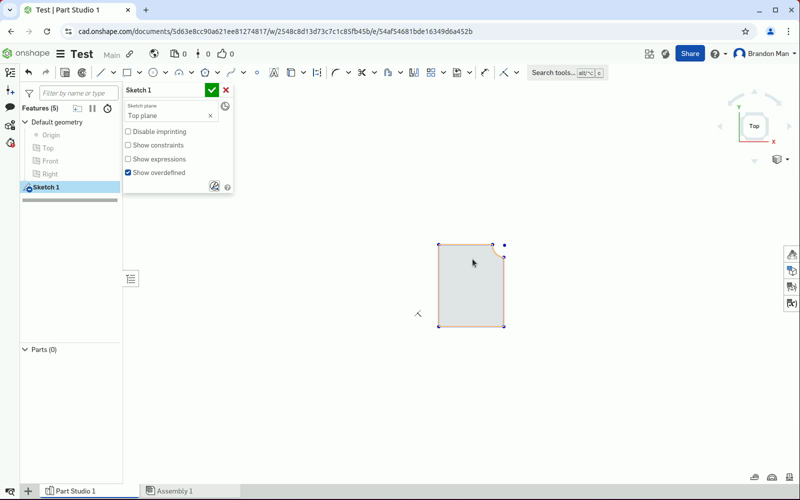
scroll(6)
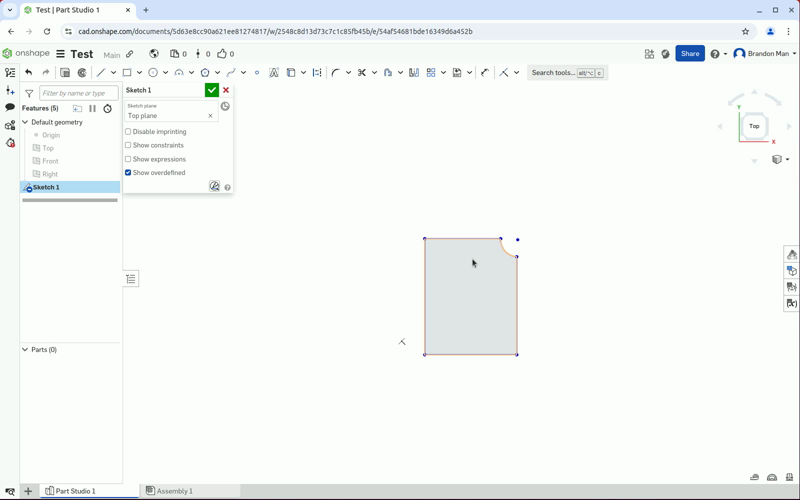
scroll(6)
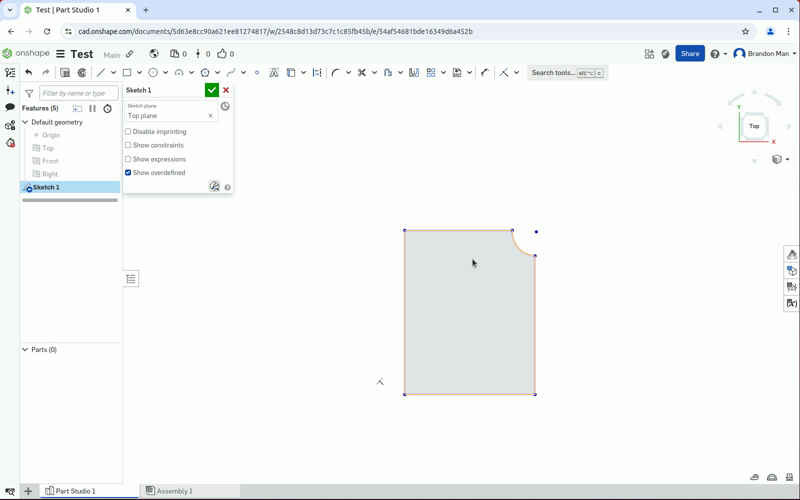
scroll(6)
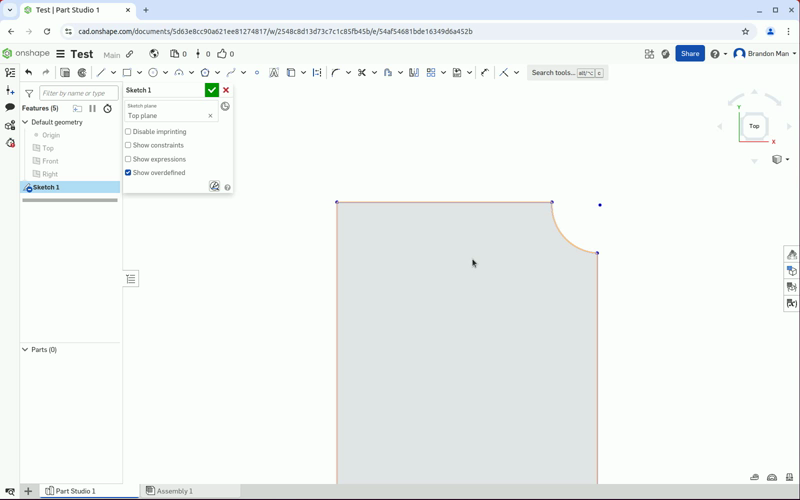
click(472, 258)
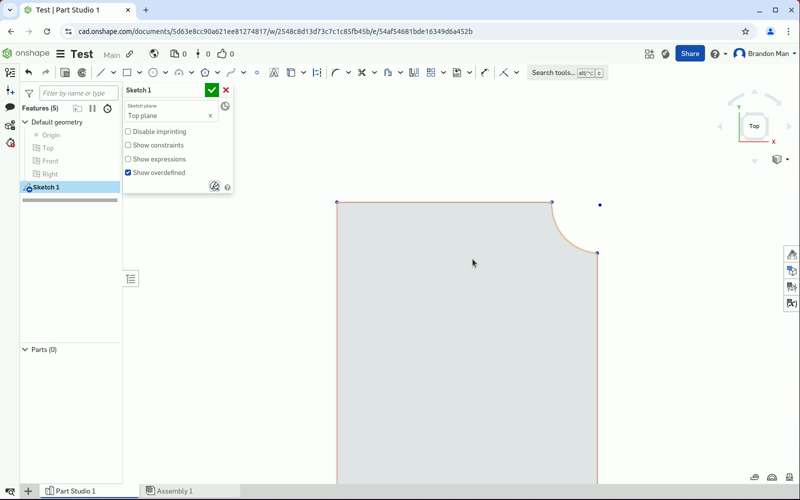
scroll(-6)
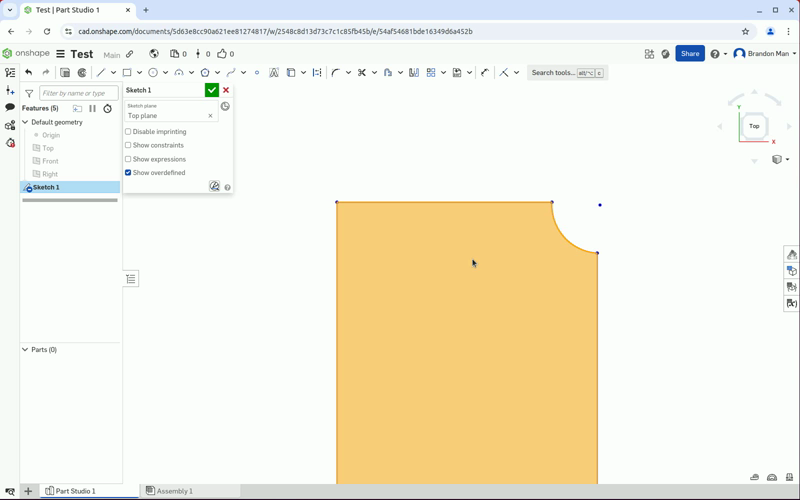
scroll(-6)
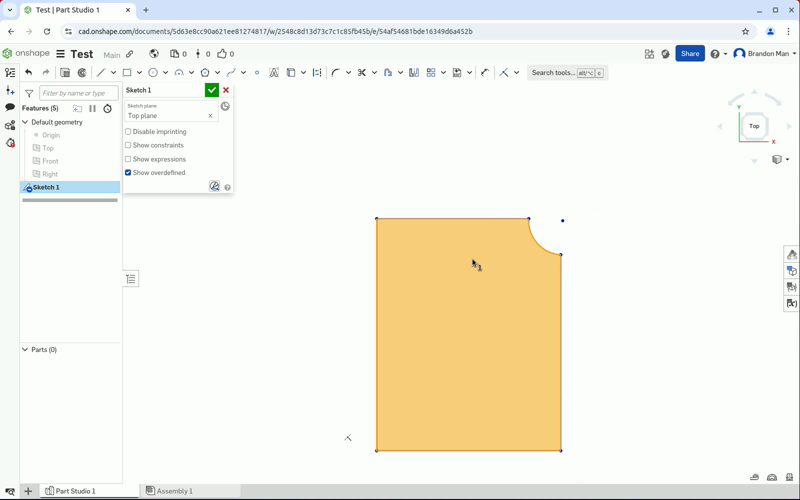
scroll(-6)
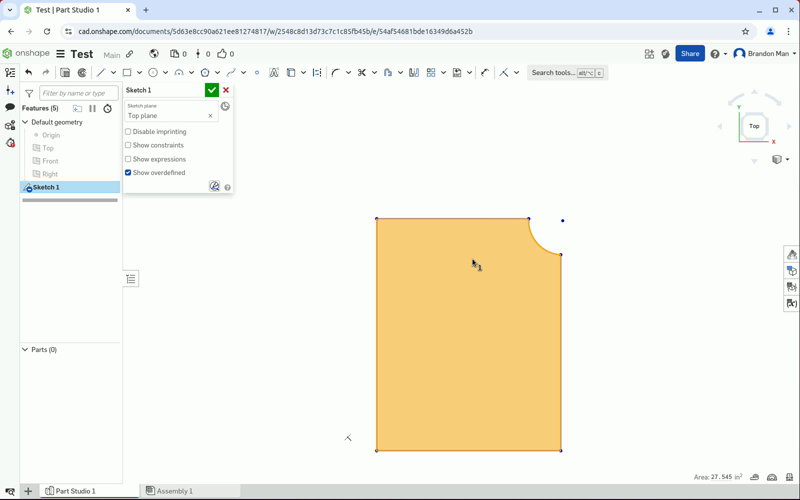
scroll(-6)
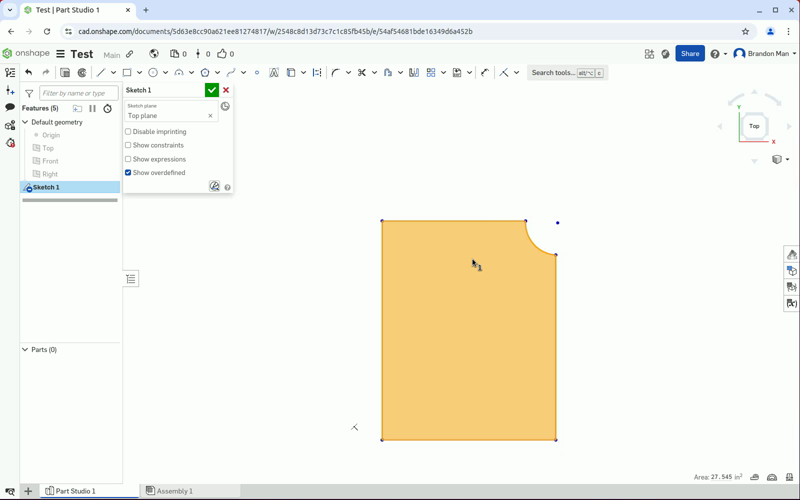
scroll(-6)
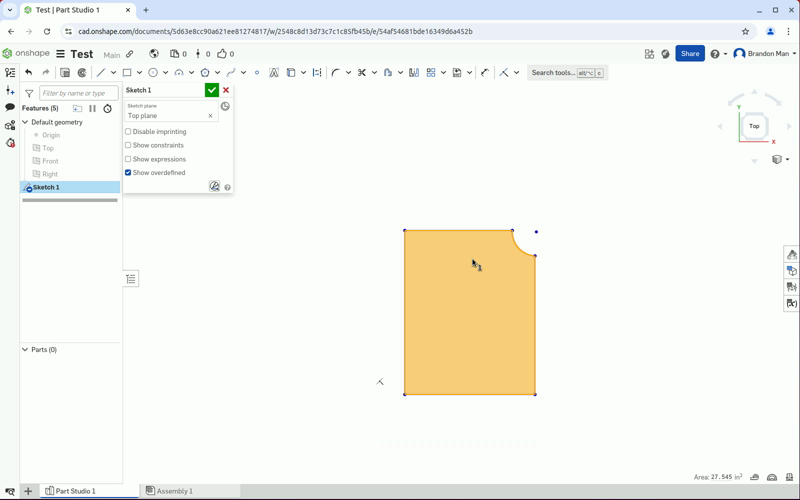
scroll(-6)
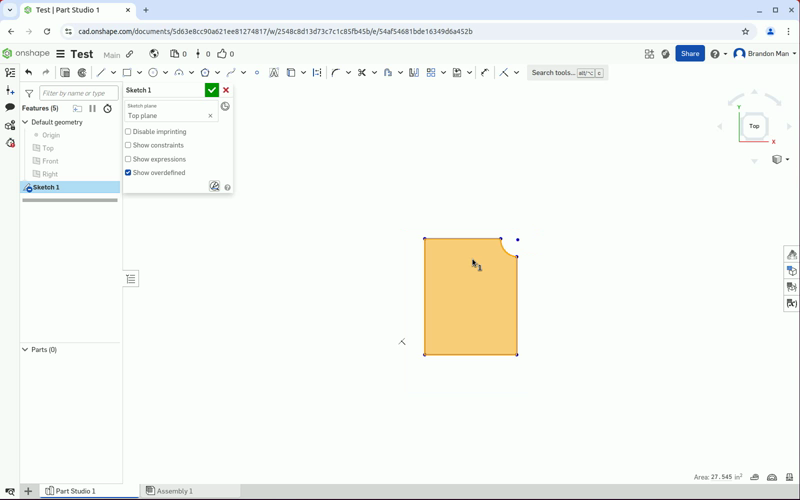
scroll(-6)
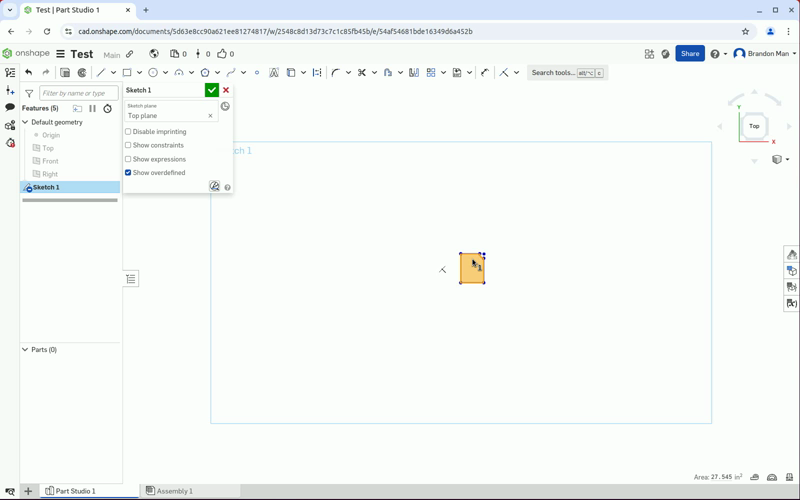
mouse_move(73, 352)
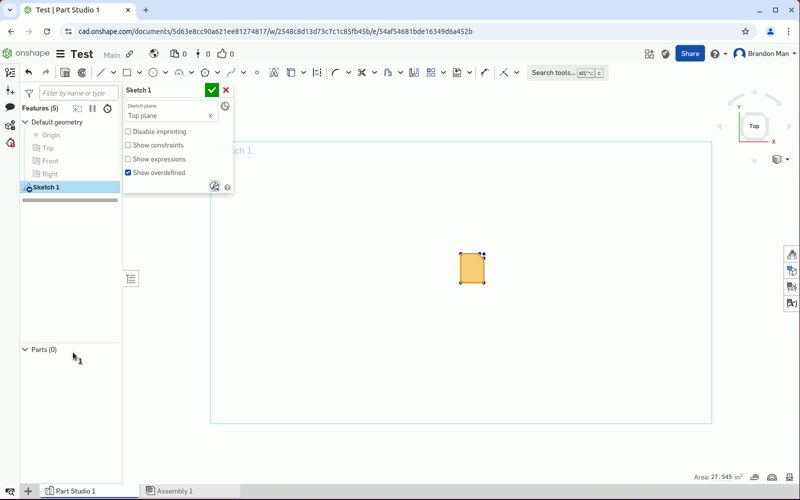
key(shift+y)
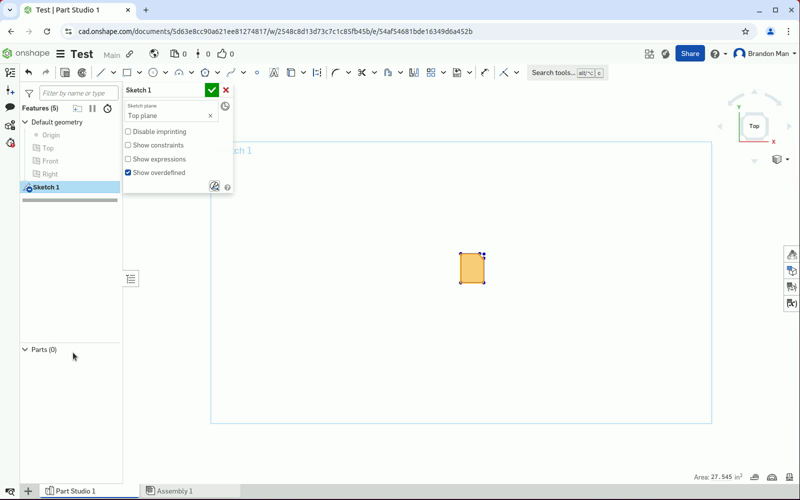
key(shift+e)
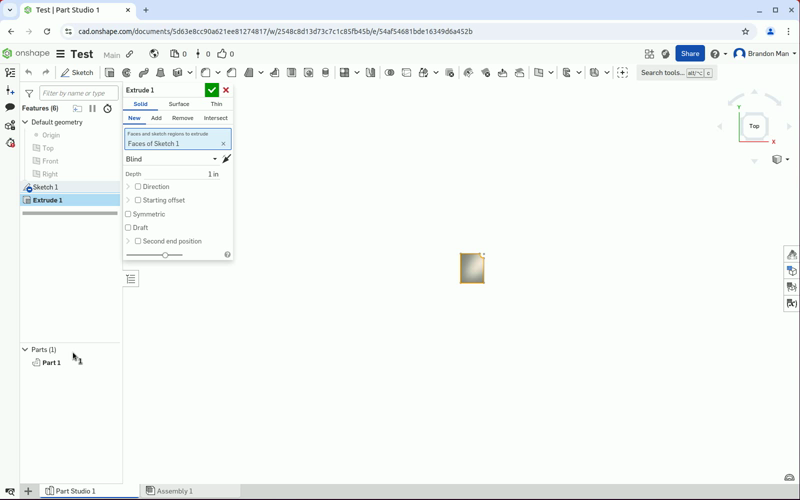
mouse_move(143, 106)
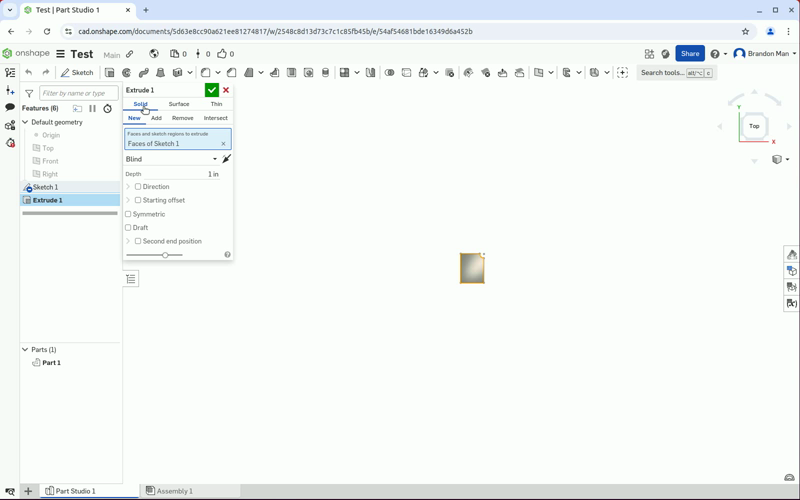
click(143, 106)
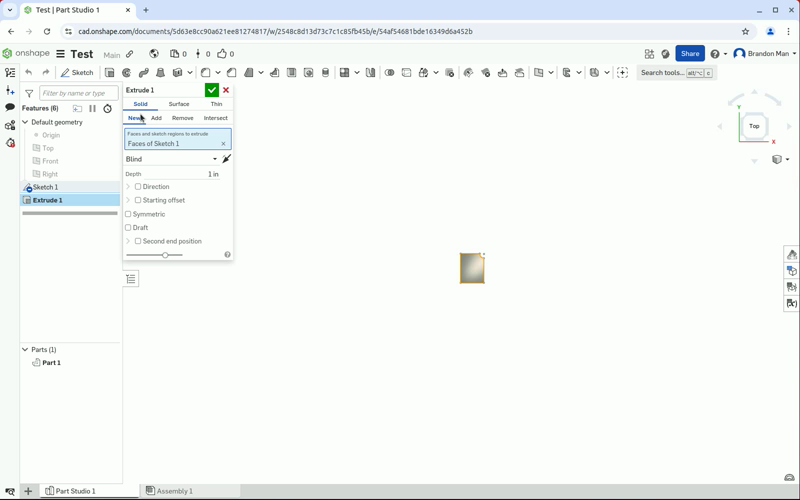
mouse_move(137, 120)
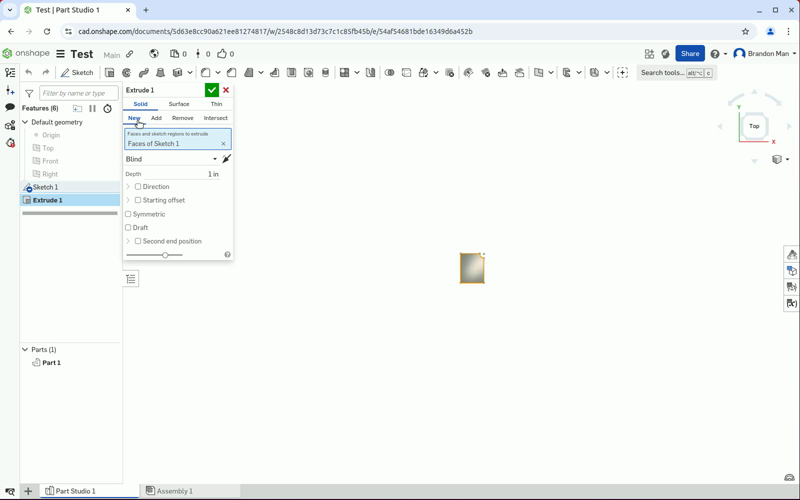
click(137, 120)
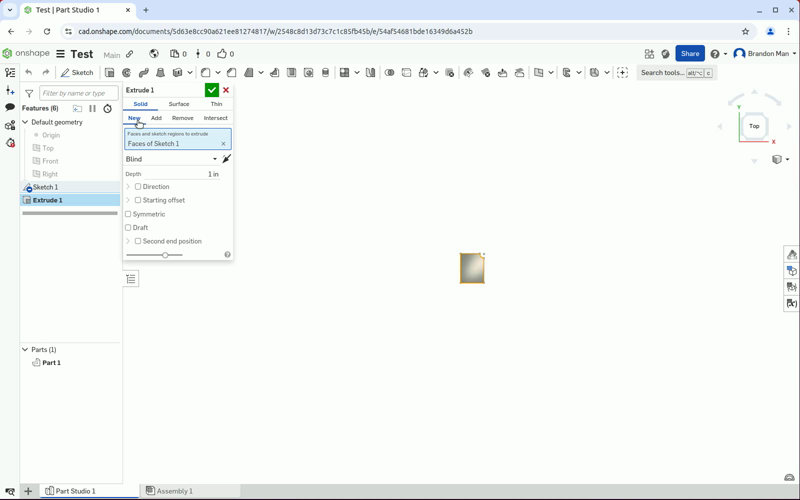
key(tab, 4)
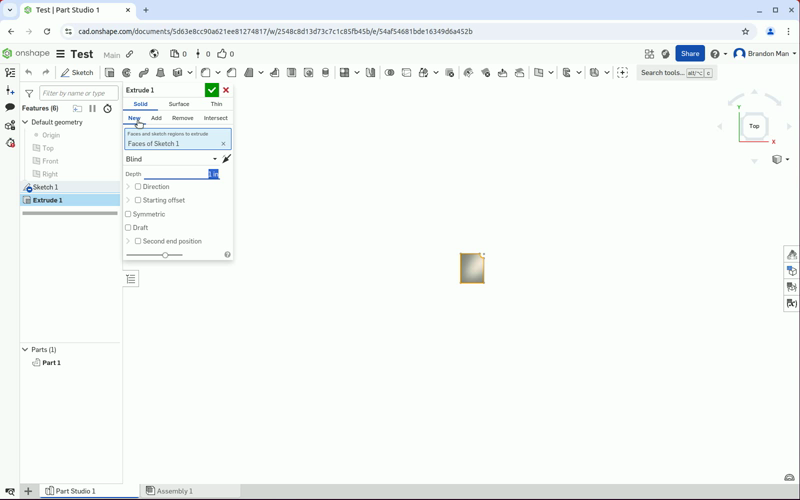
text(-4.574)
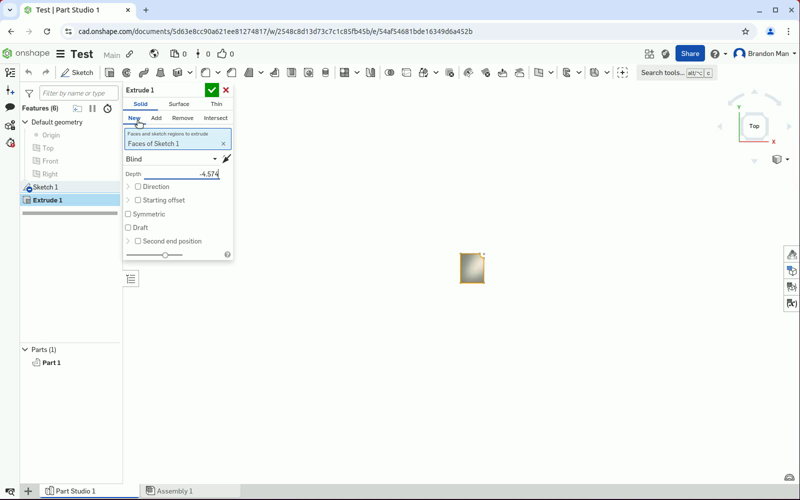
key(enter)
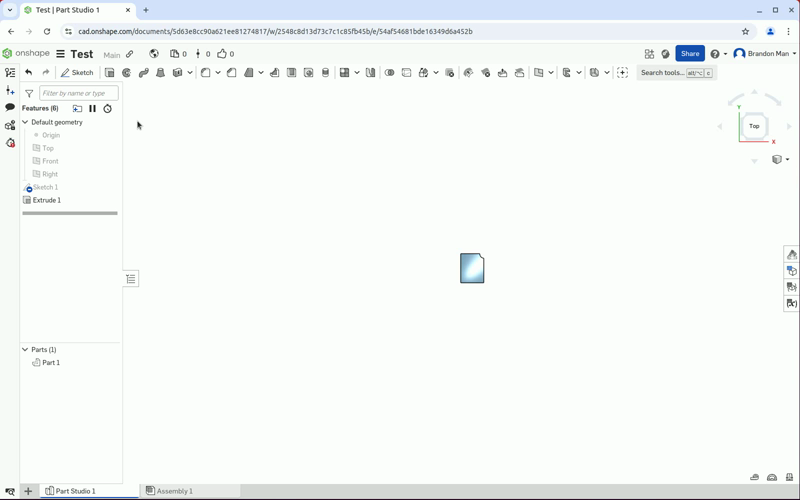
key(shift+h)
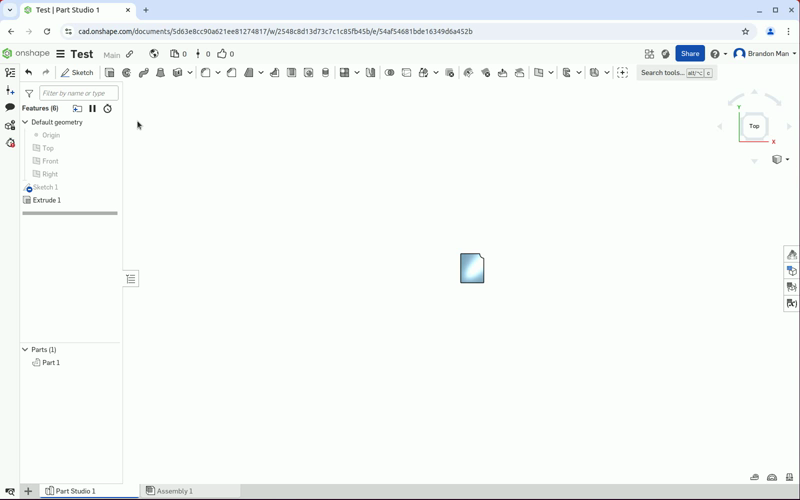
key(shift+h)
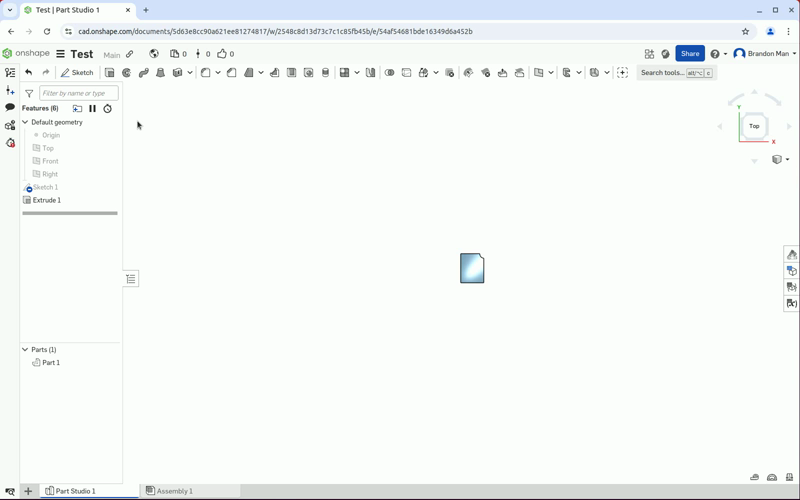
mouse_move(73, 189)
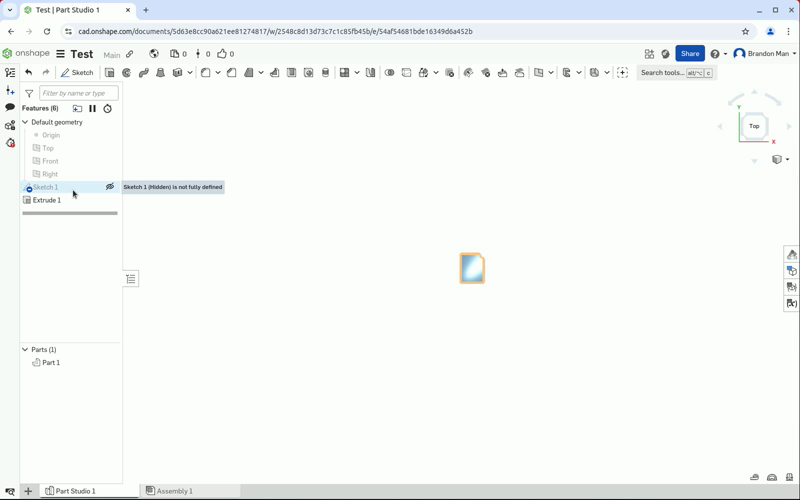
click(73, 189)
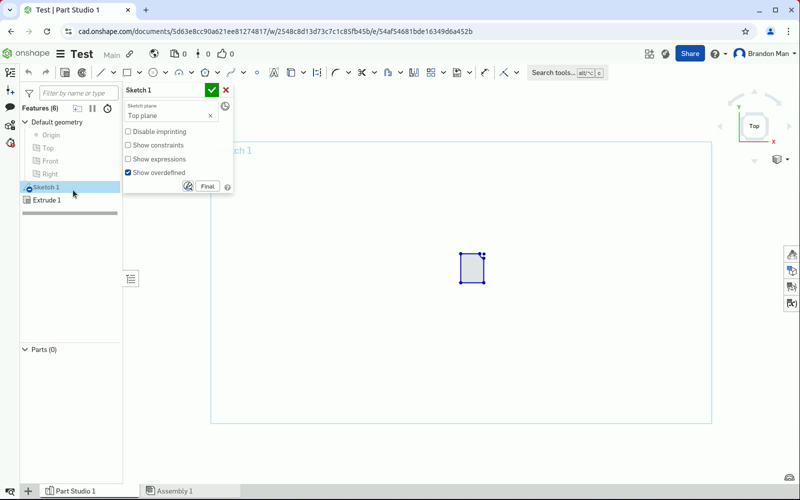
mouse_move(229, 92)
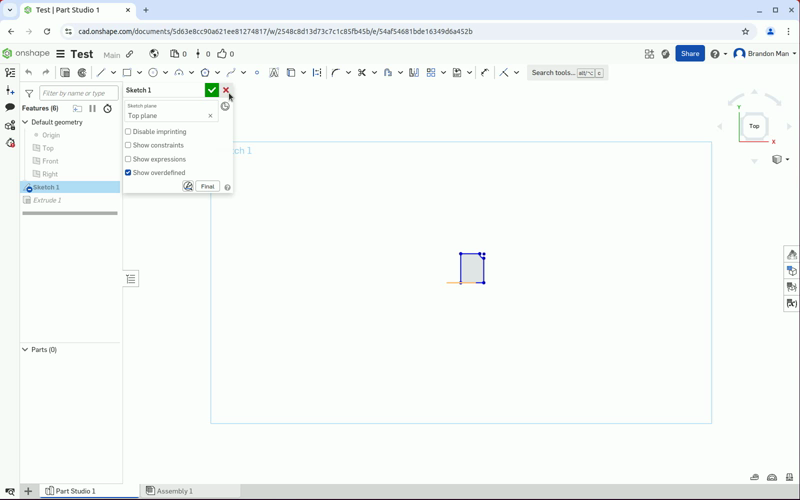
click(229, 92)
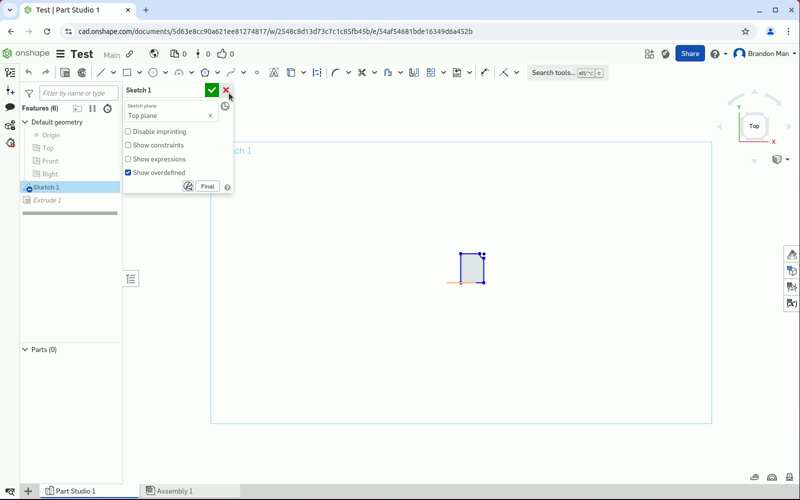
key(shift+s)
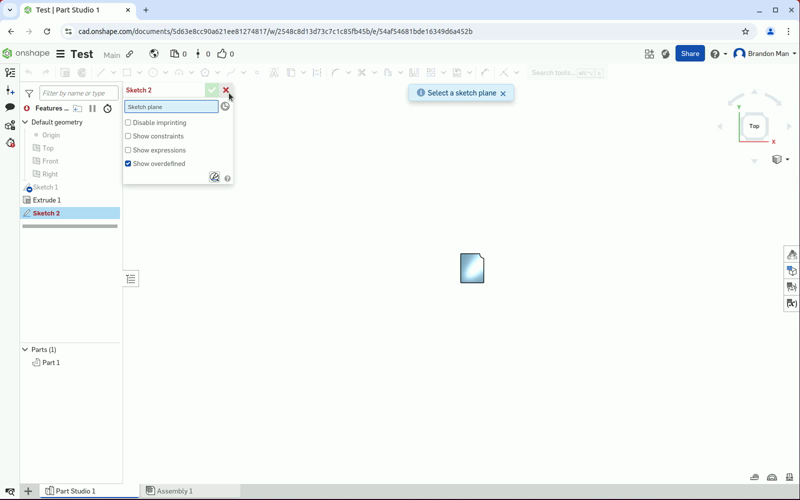
mouse_move(73, 150)
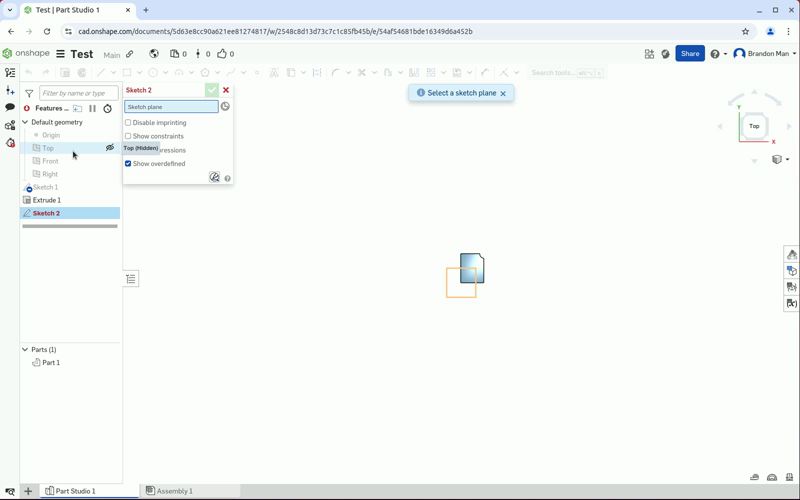
click(73, 150)
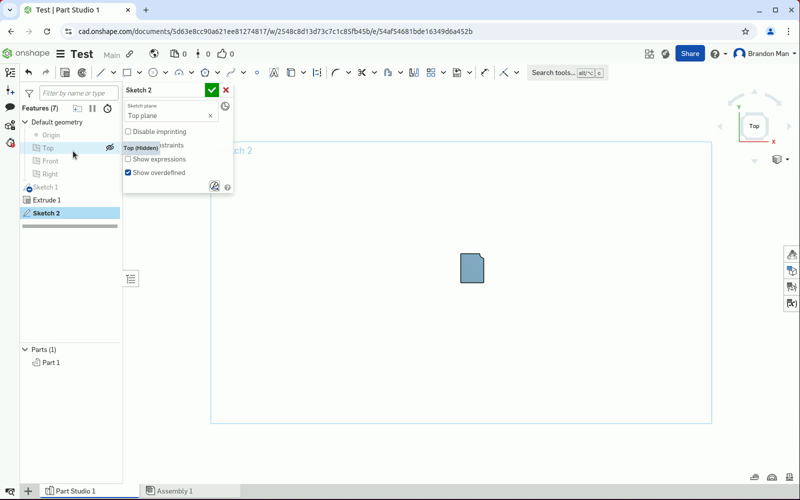
mouse_move(73, 352)
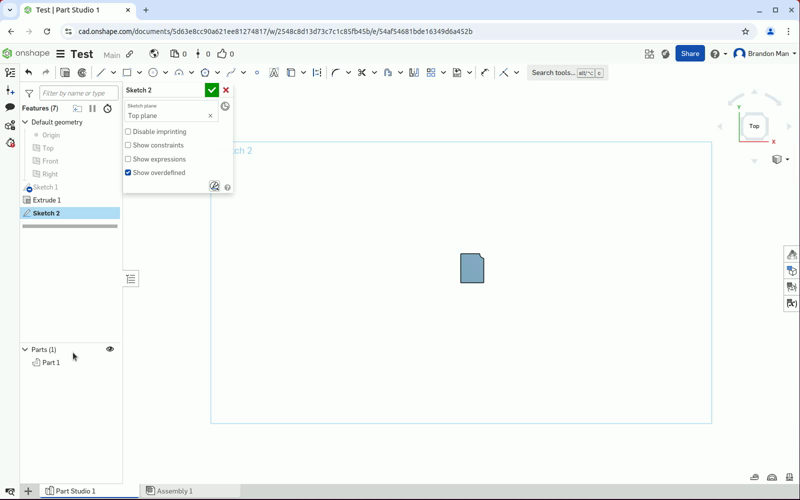
key(y)
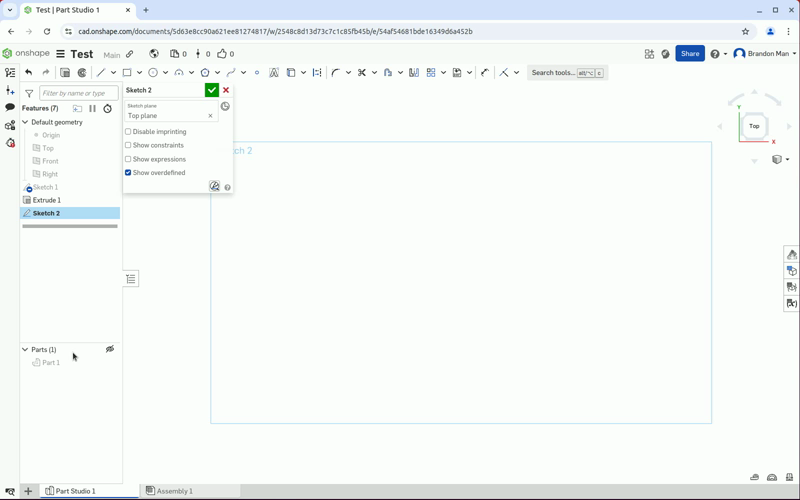
key(l)
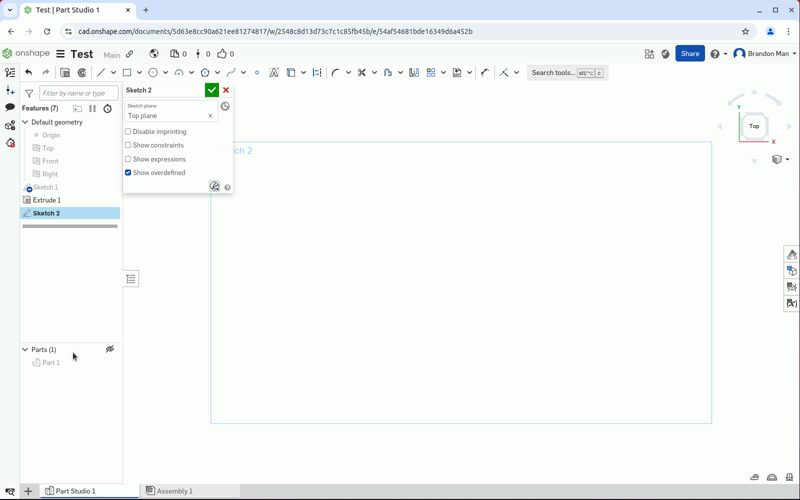
key_down(shift)
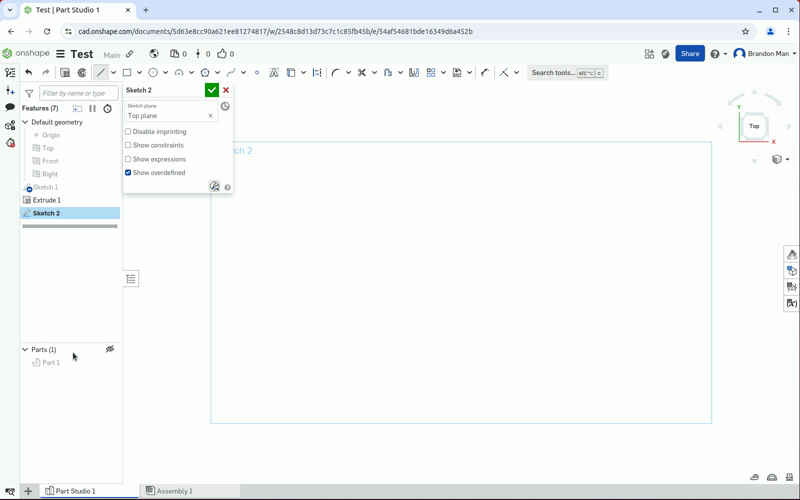
mouse_move(460, 254)
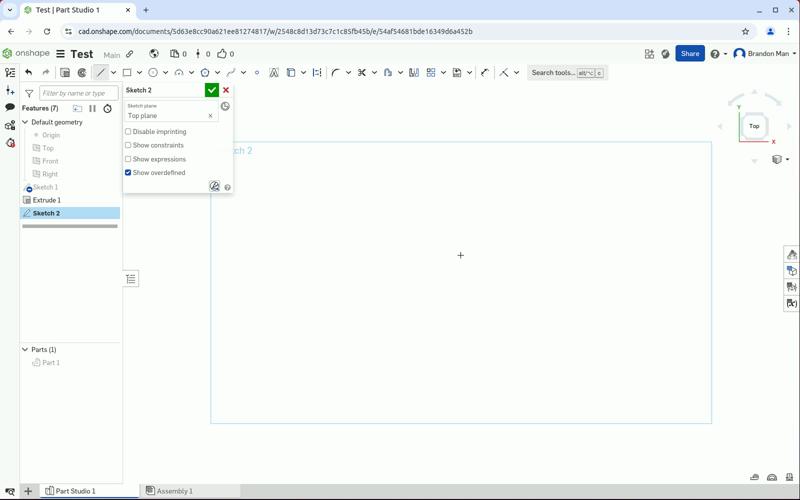
click(460, 254)
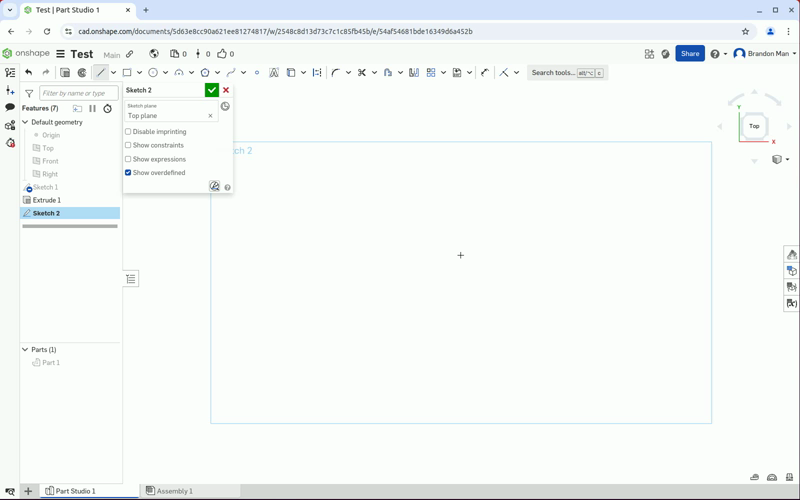
key_up(shift)
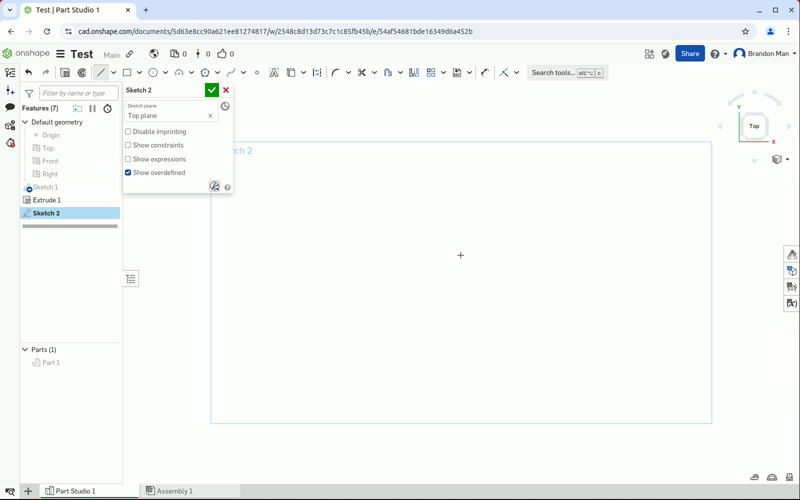
key_down(shift)
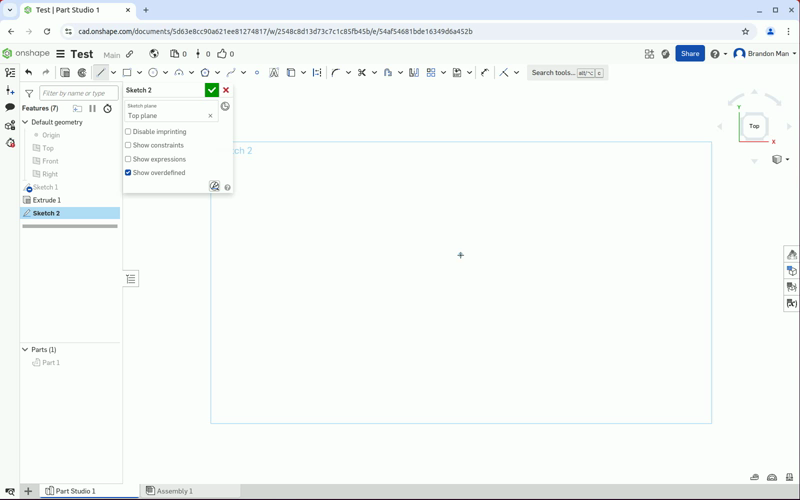
mouse_move(490, 254)
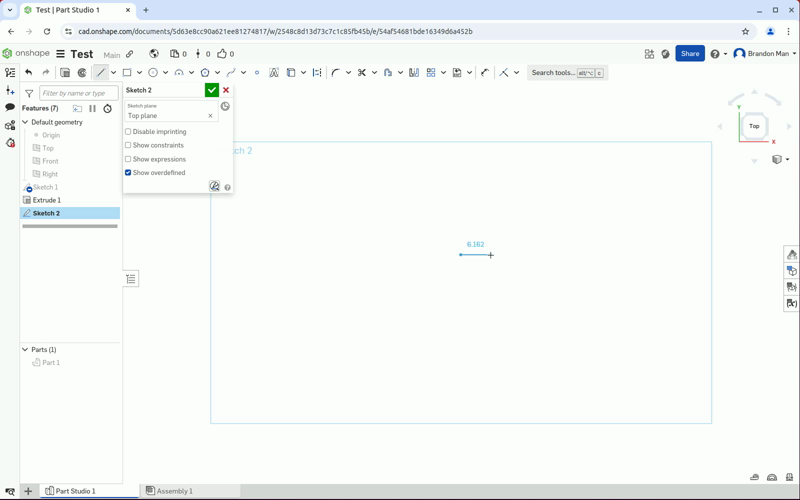
mouse_move(479, 254)
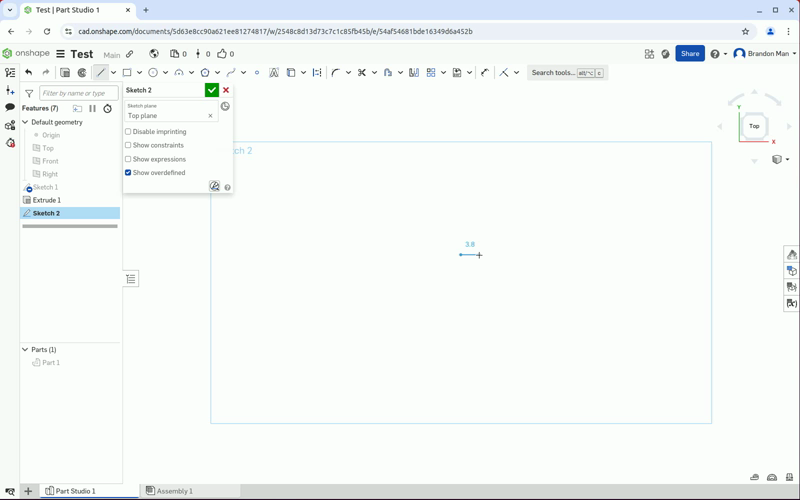
click(479, 254)
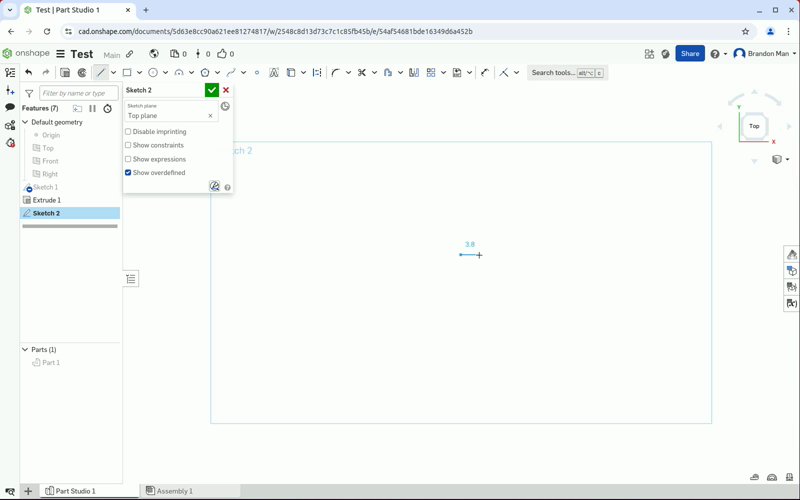
key_up(shift)
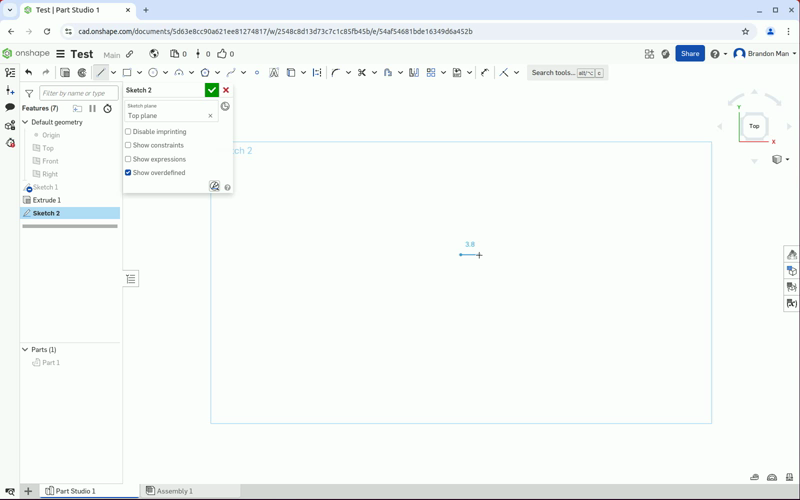
key(esc)
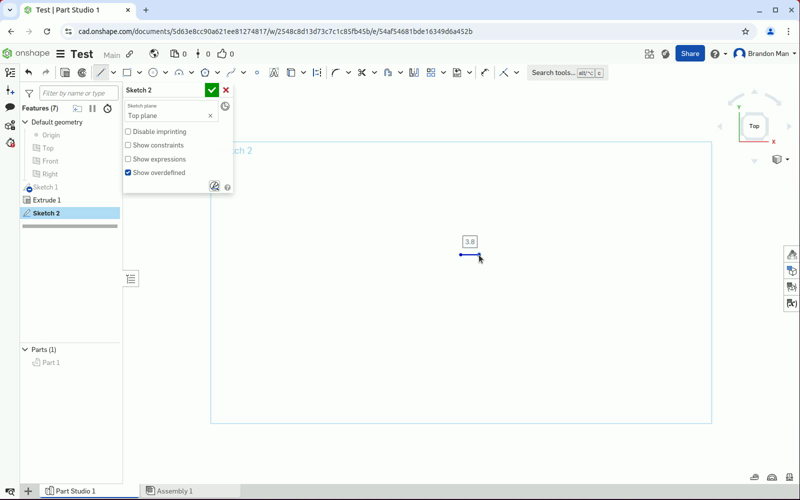
key(a)
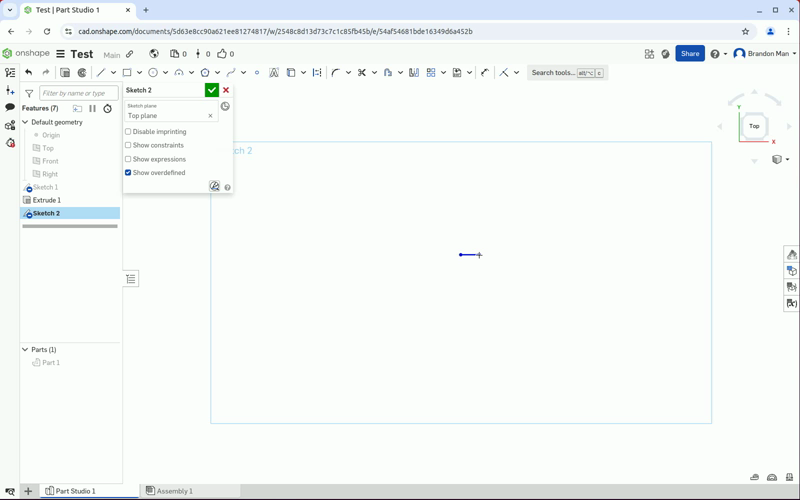
mouse_move(479, 254)
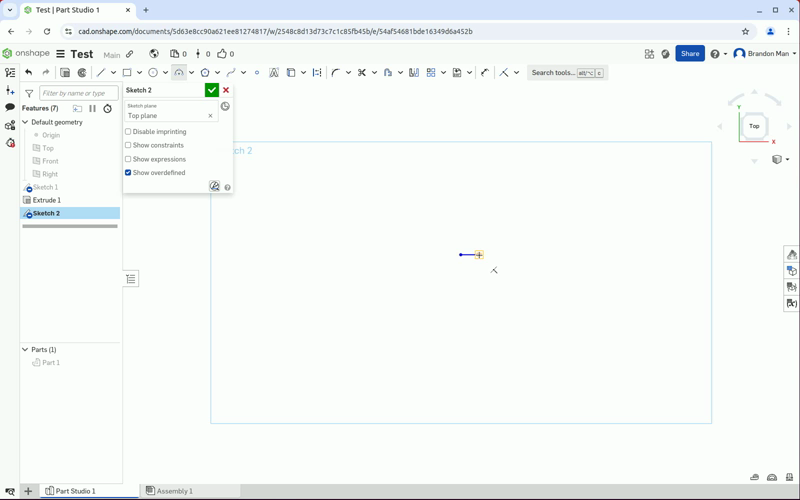
click(479, 254)
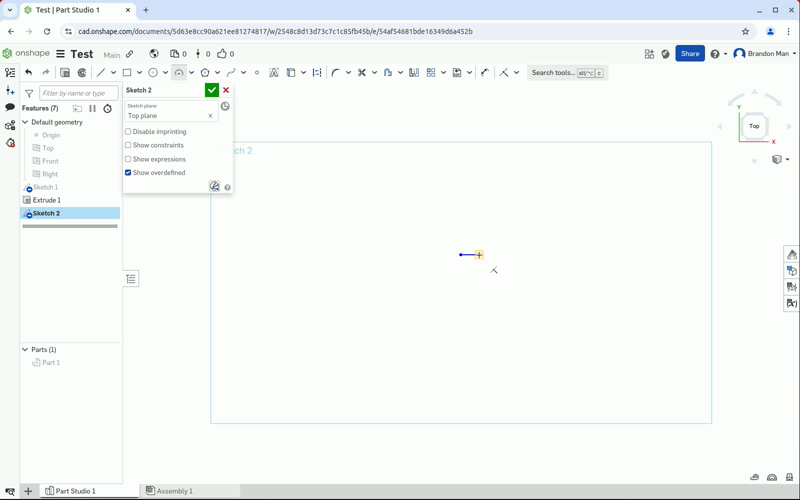
key_down(shift)
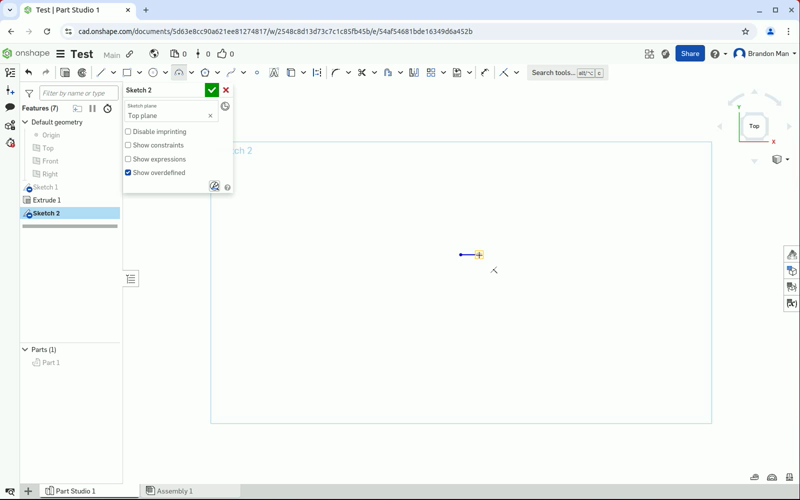
mouse_move(483, 259)
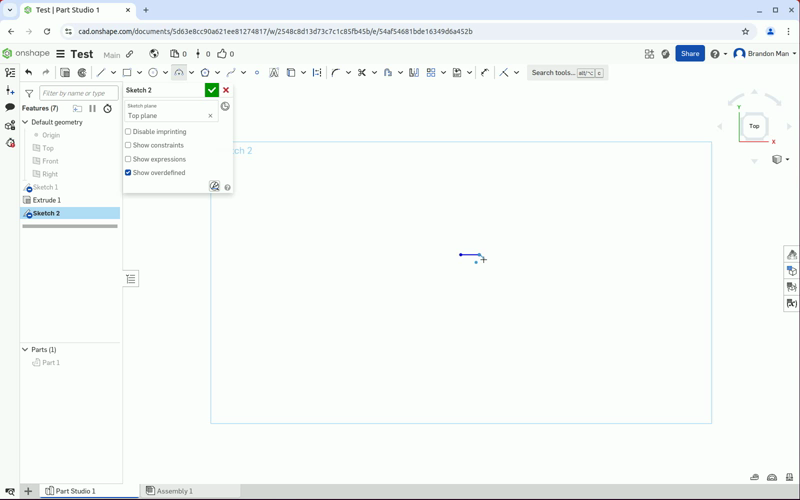
scroll(6)
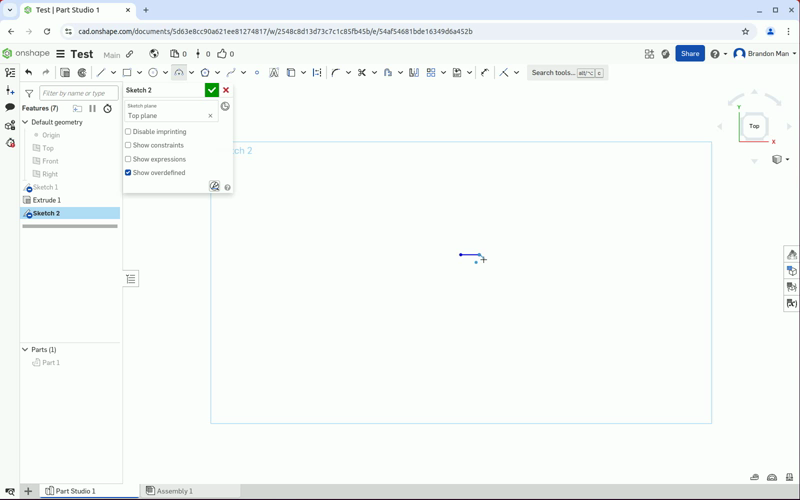
scroll(6)
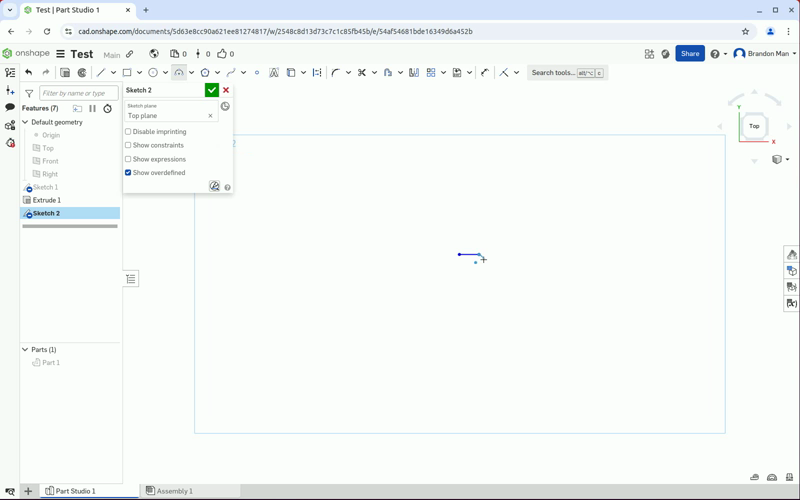
scroll(6)
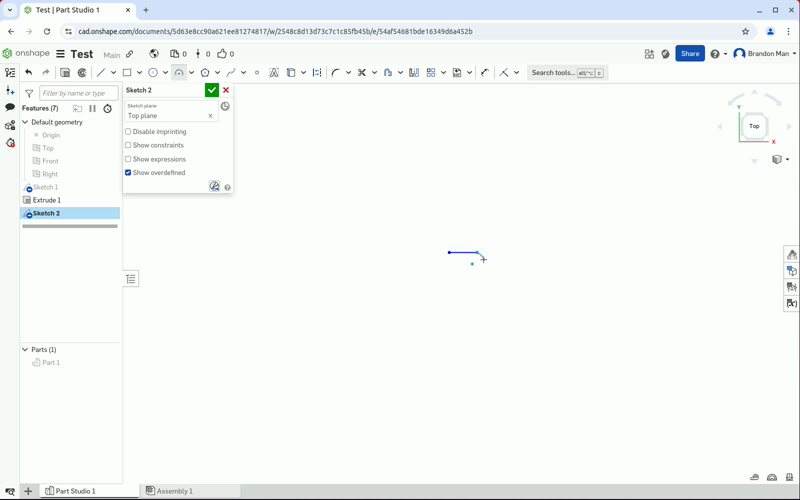
scroll(6)
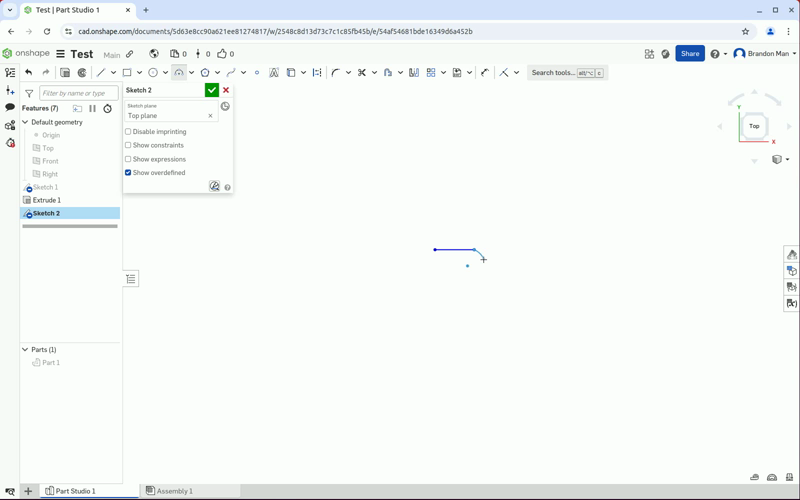
scroll(6)
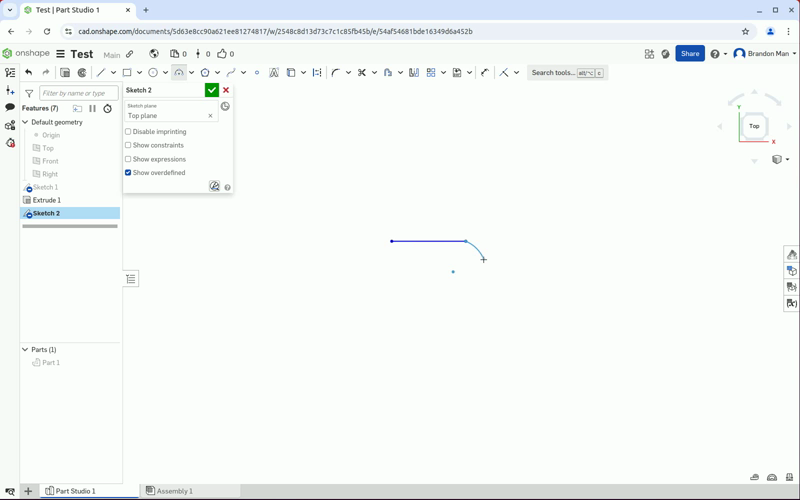
scroll(6)
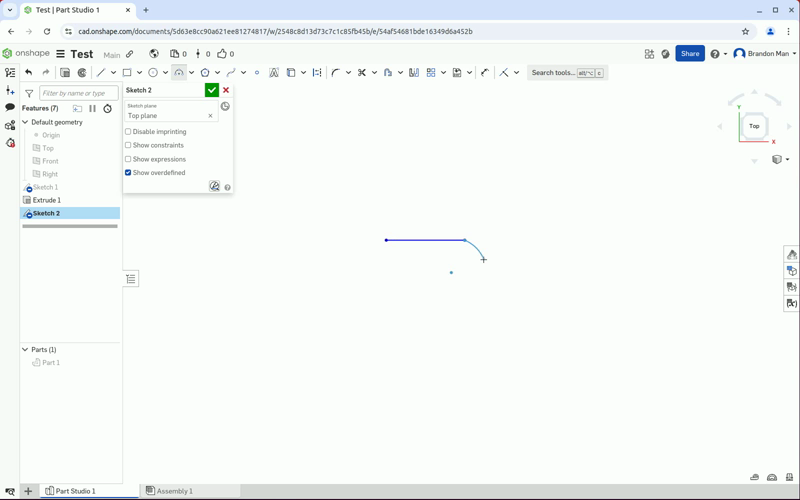
scroll(6)
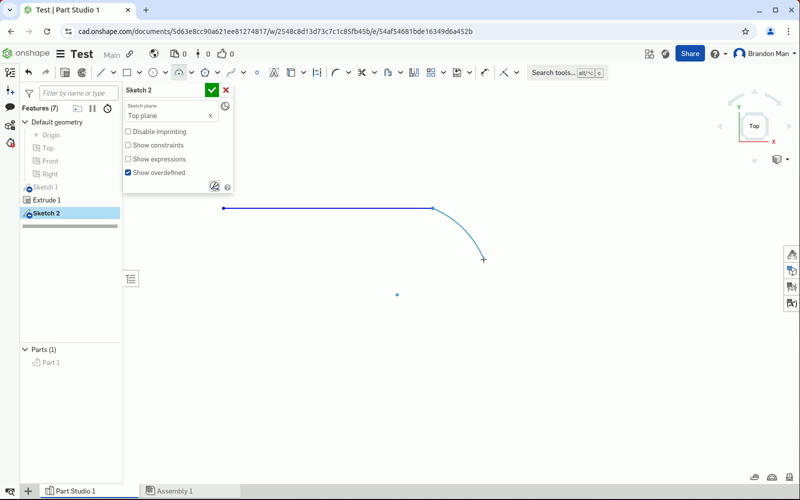
click(483, 259)
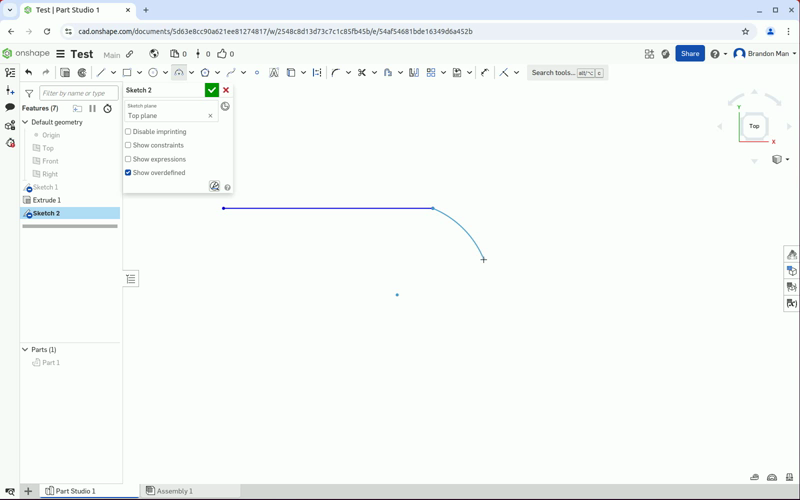
scroll(-6)
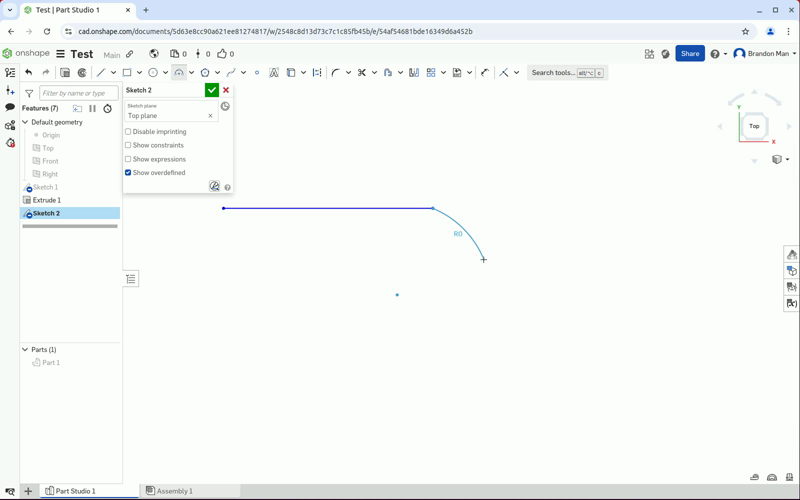
scroll(-6)
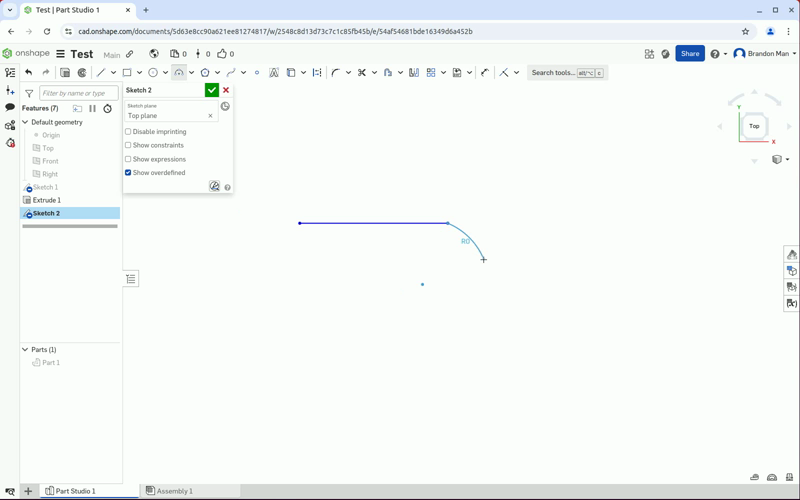
scroll(-6)
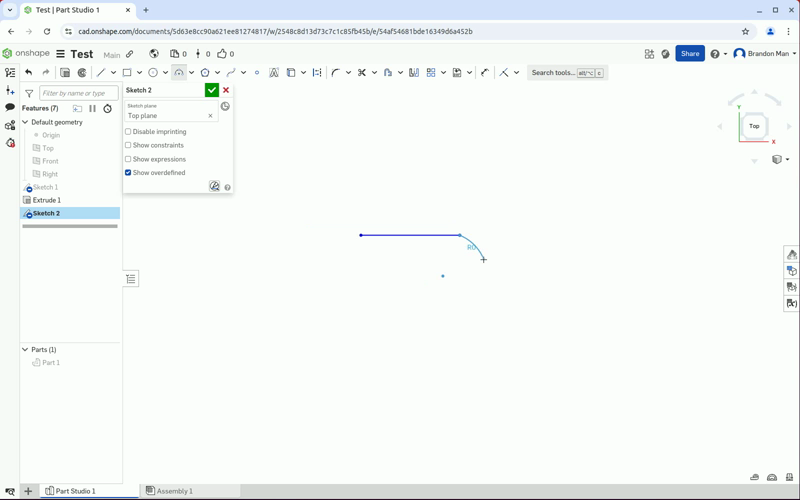
scroll(-6)
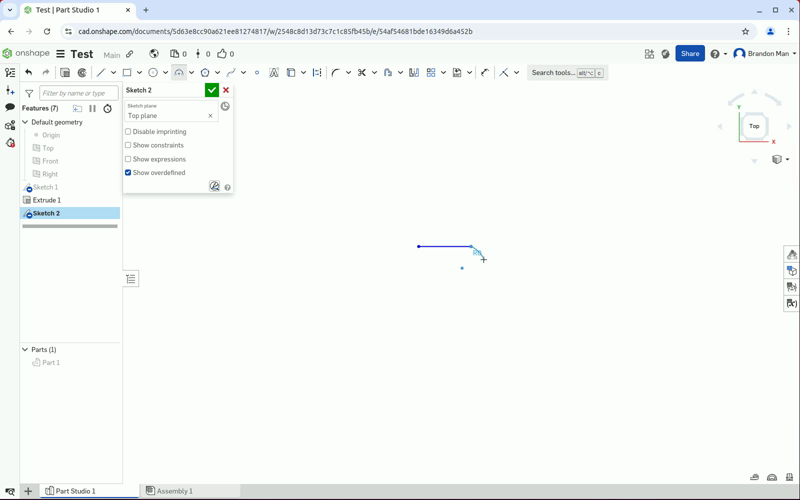
scroll(-6)
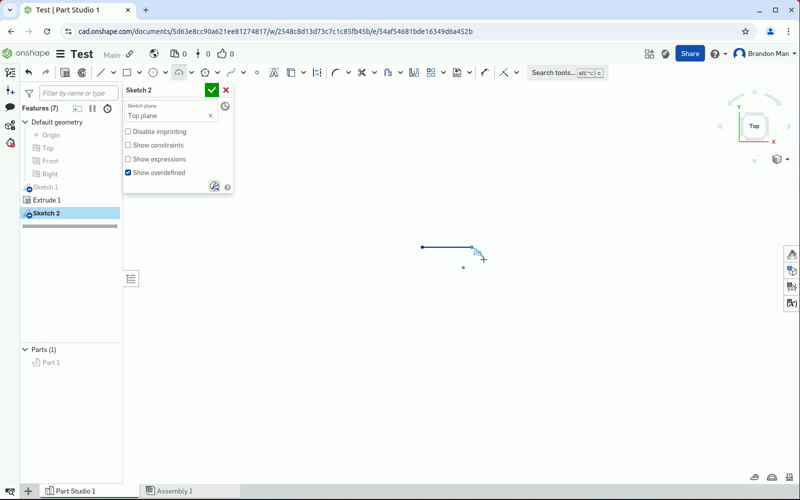
scroll(-6)
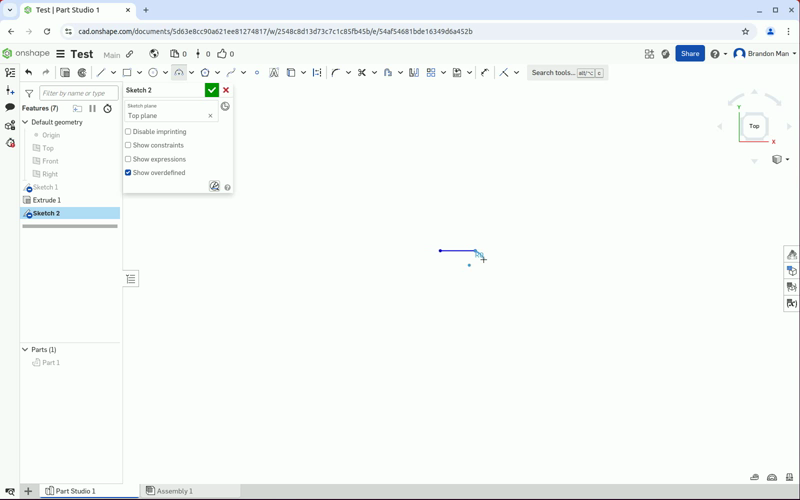
scroll(-6)
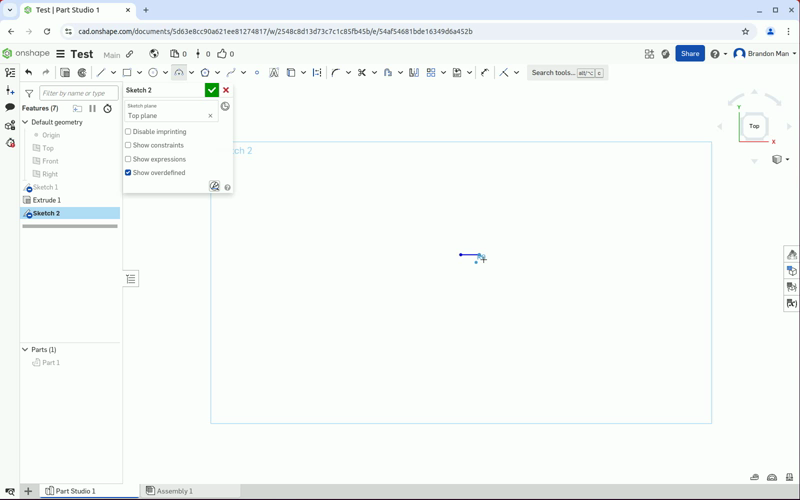
mouse_move(486, 251)
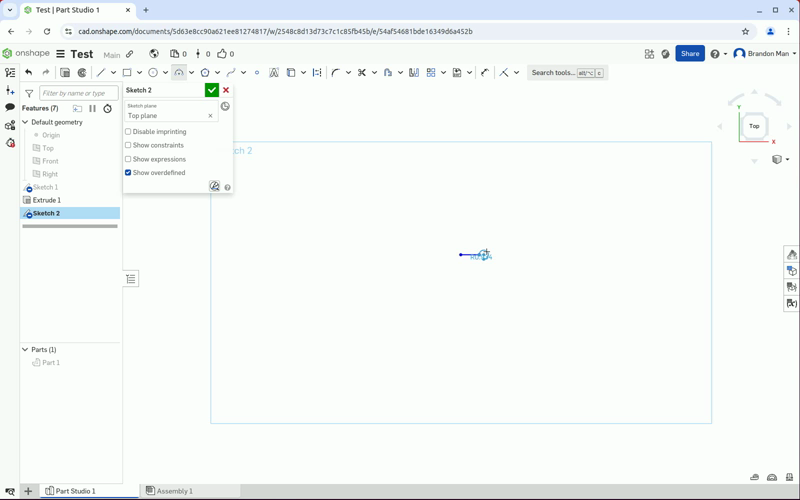
scroll(6)
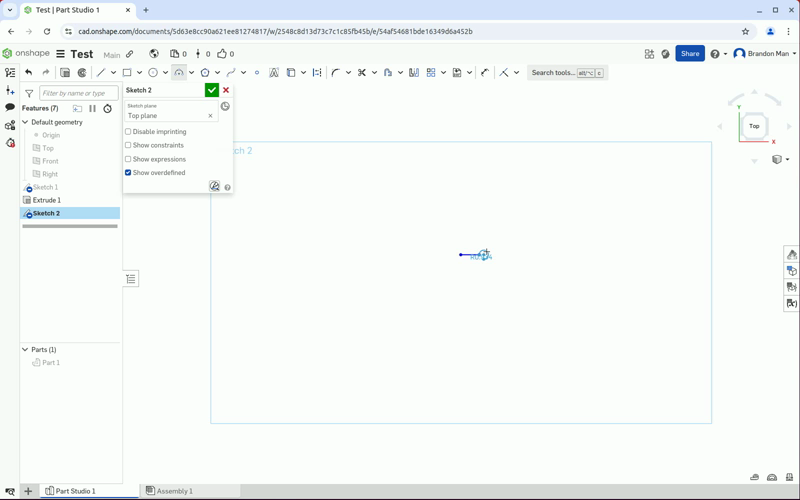
scroll(6)
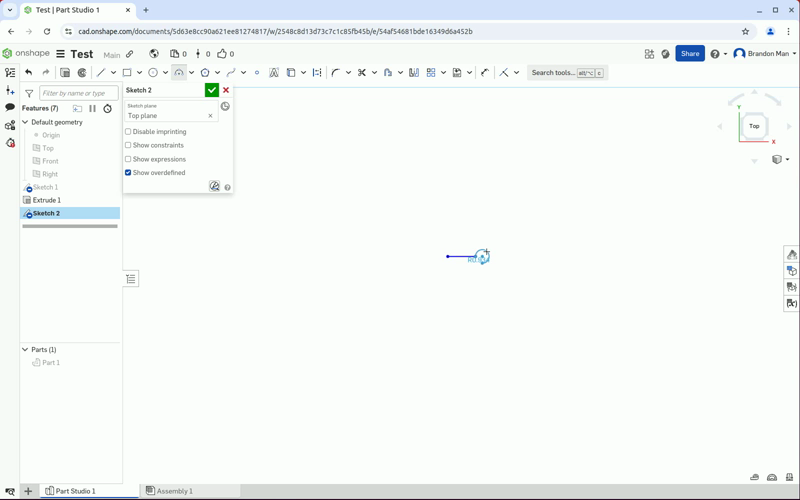
scroll(6)
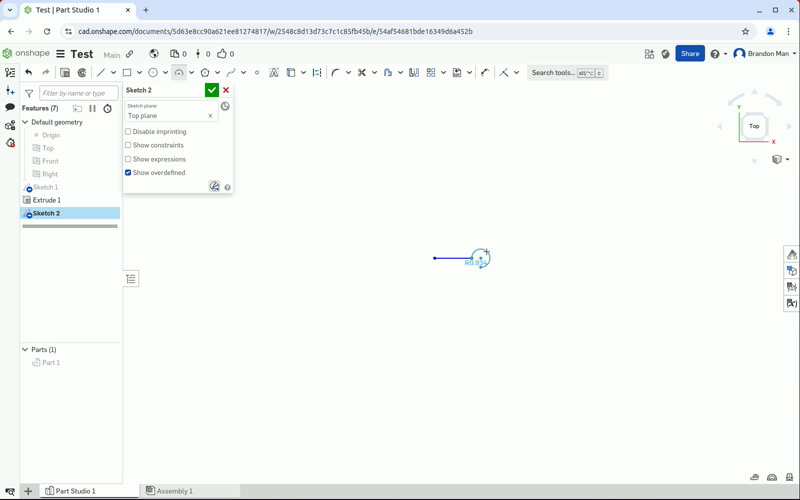
scroll(6)
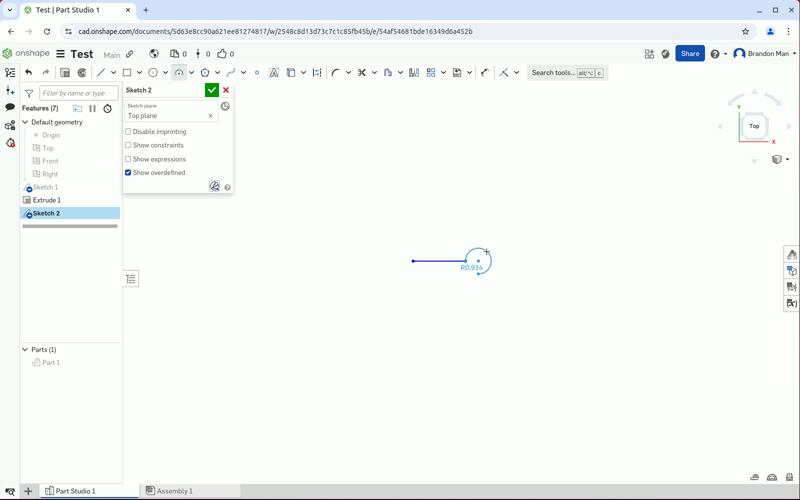
scroll(6)
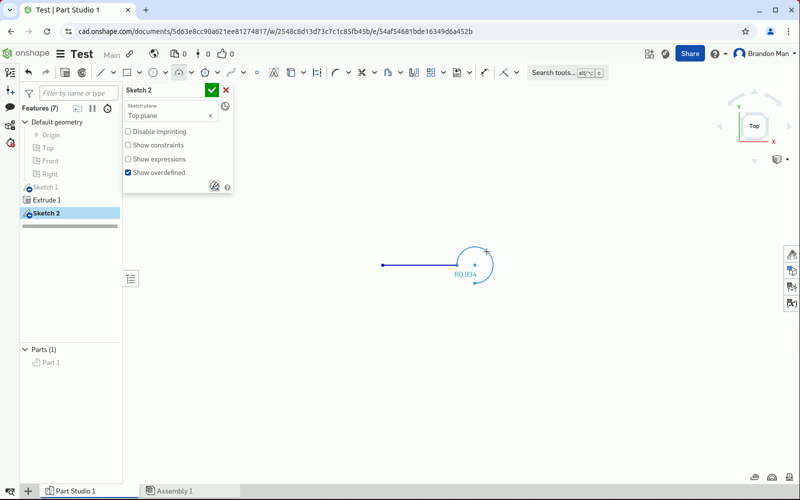
scroll(6)
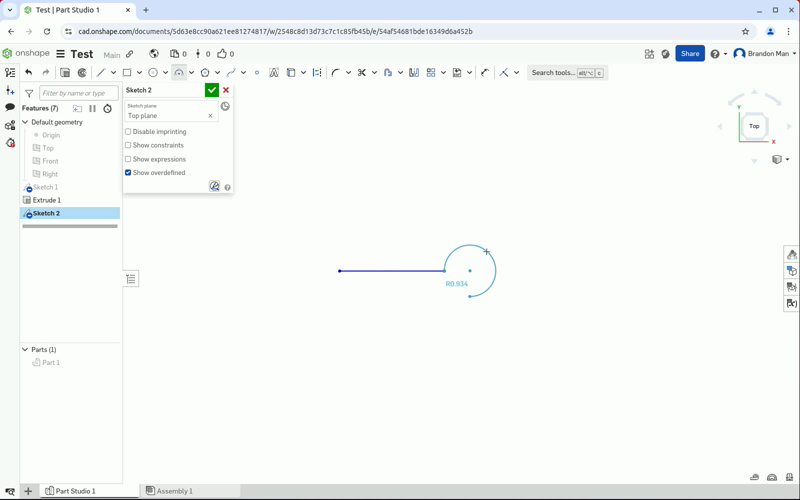
scroll(6)
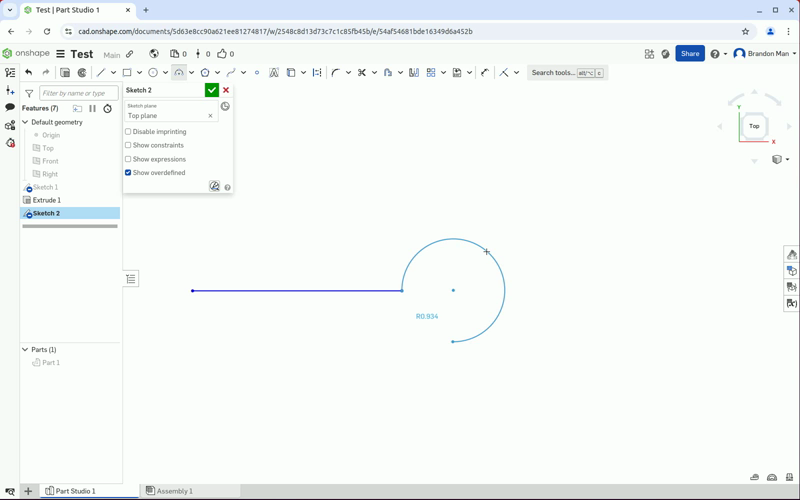
click(486, 251)
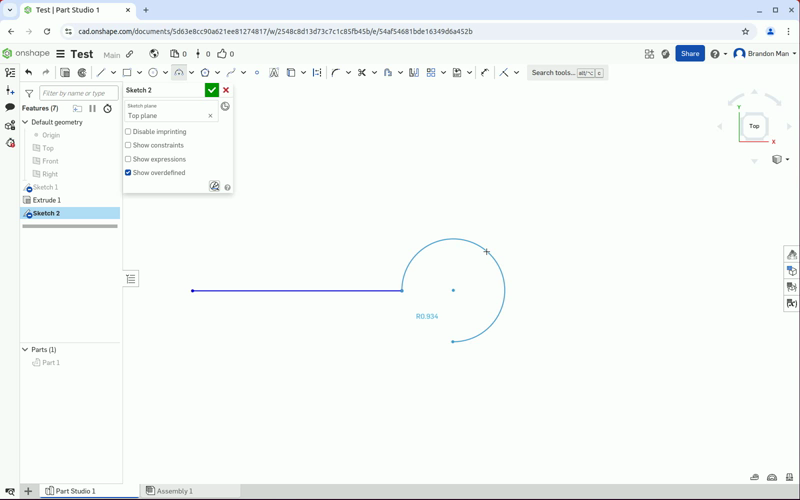
scroll(-6)
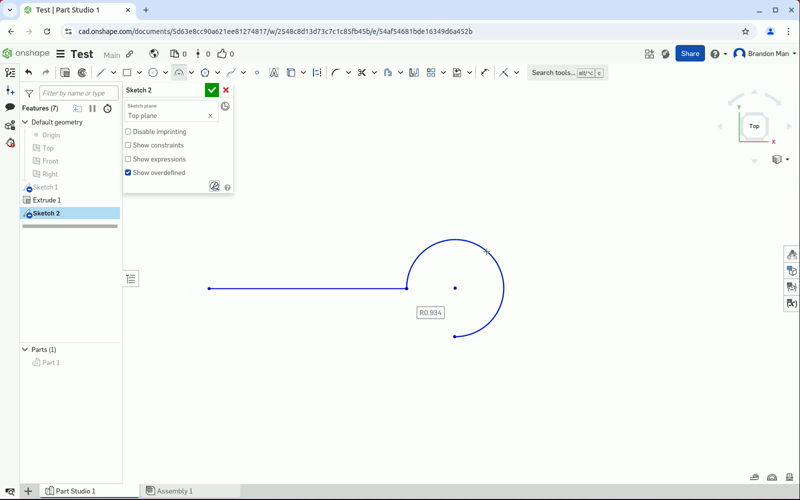
scroll(-6)
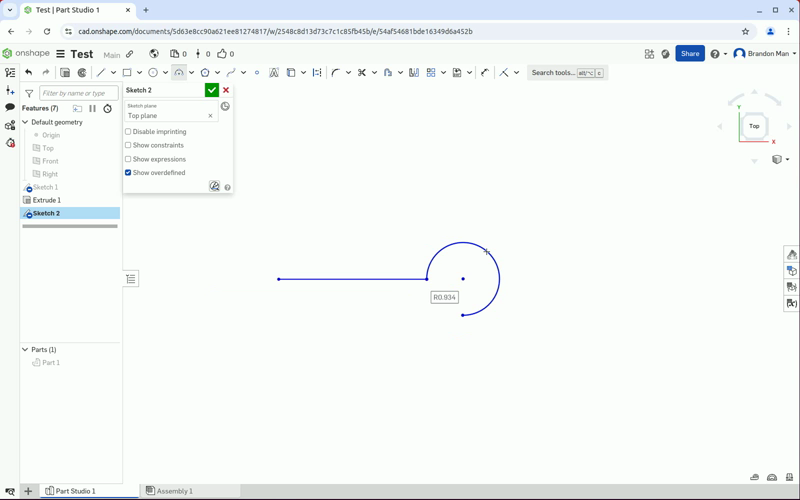
scroll(-6)
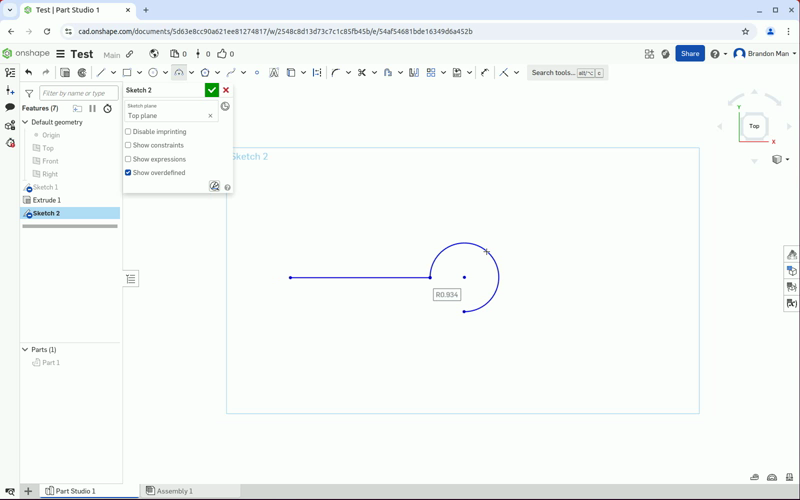
scroll(-6)
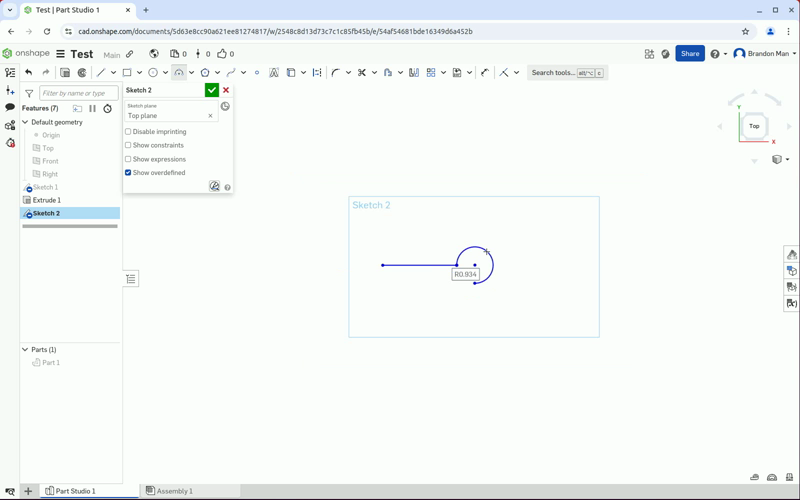
scroll(-6)
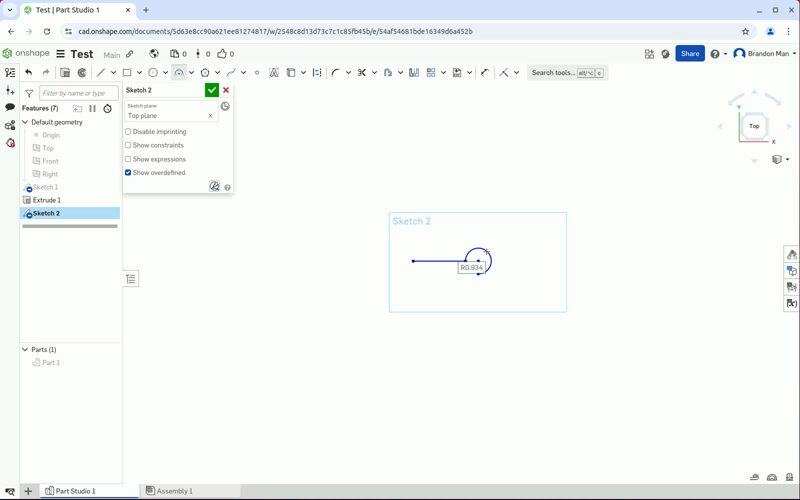
scroll(-6)
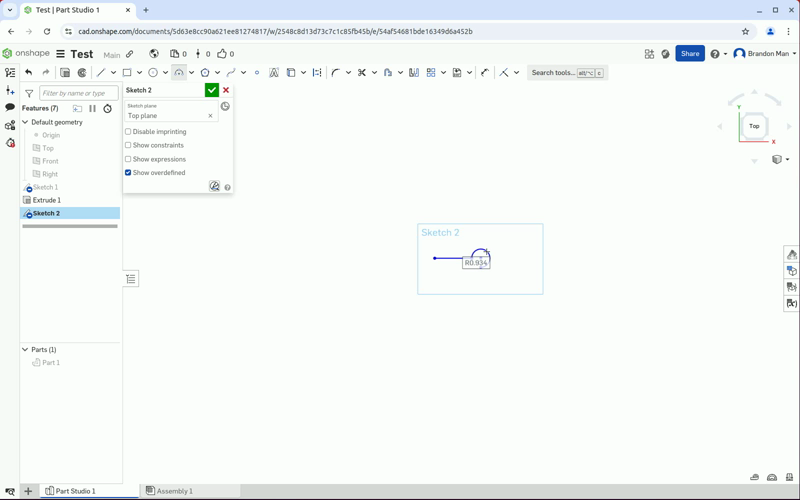
scroll(-6)
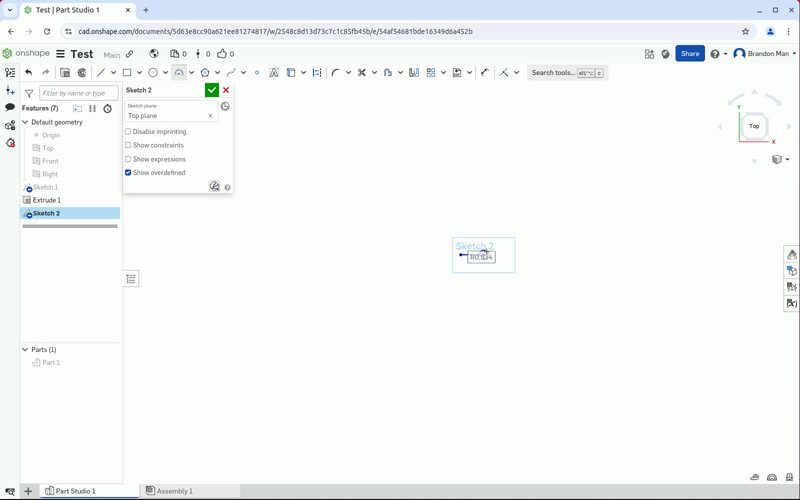
key_up(shift)
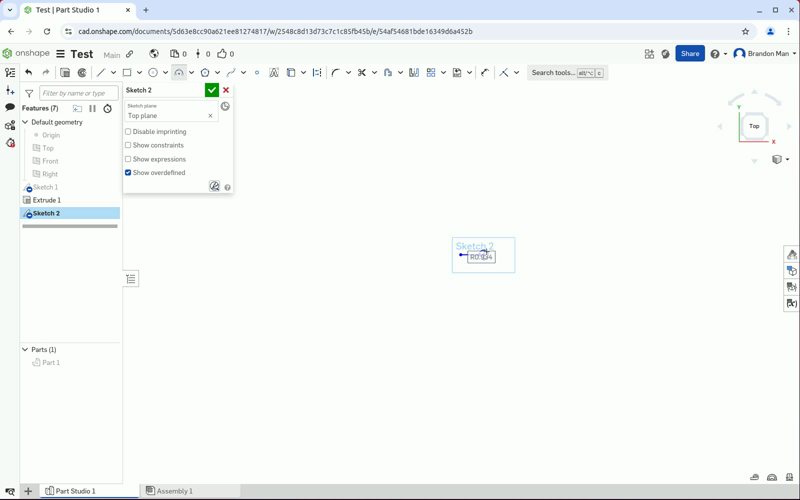
key(esc)
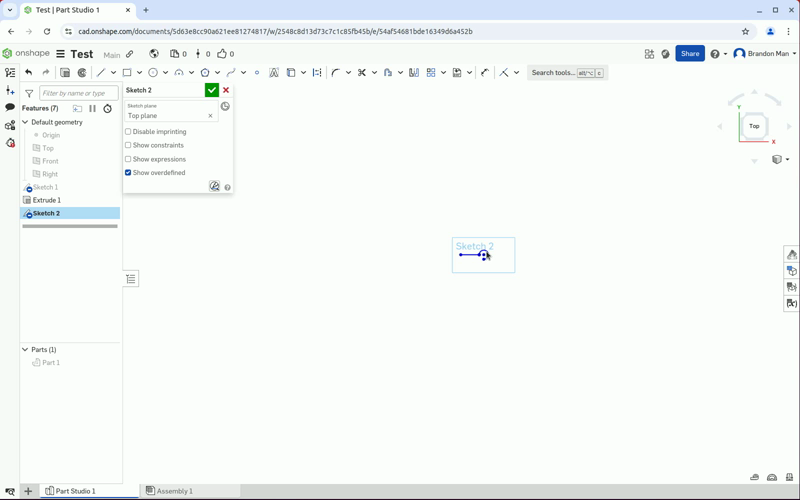
key(l)
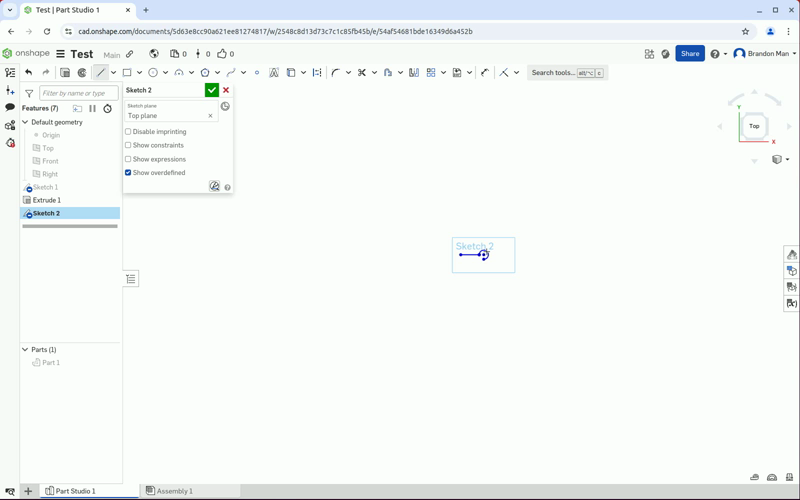
mouse_move(483, 259)
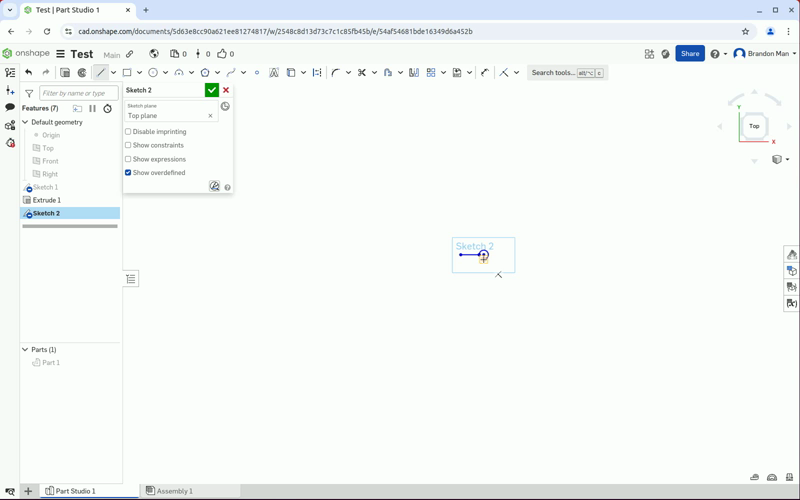
click(483, 259)
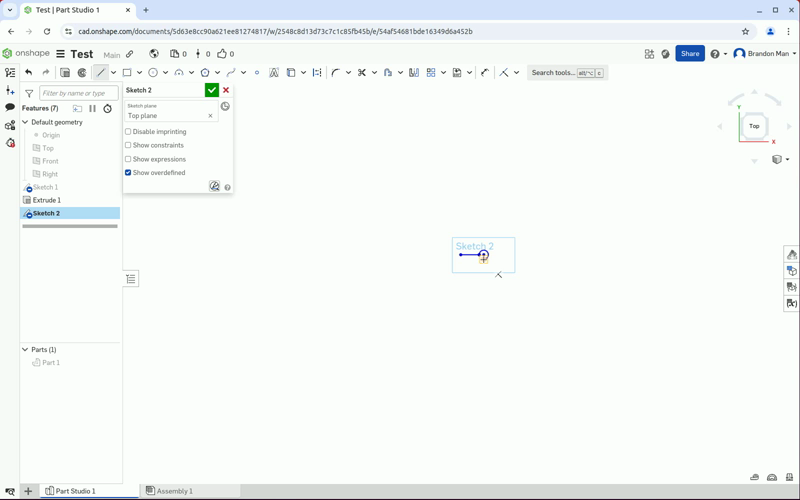
key_down(shift)
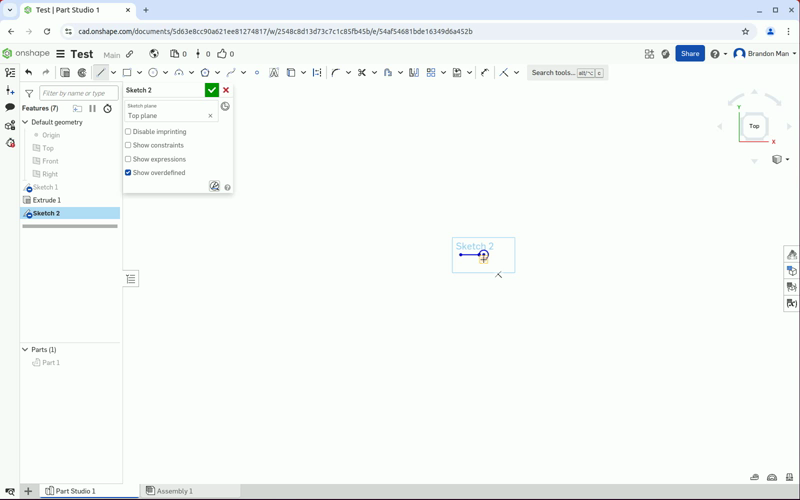
mouse_move(513, 259)
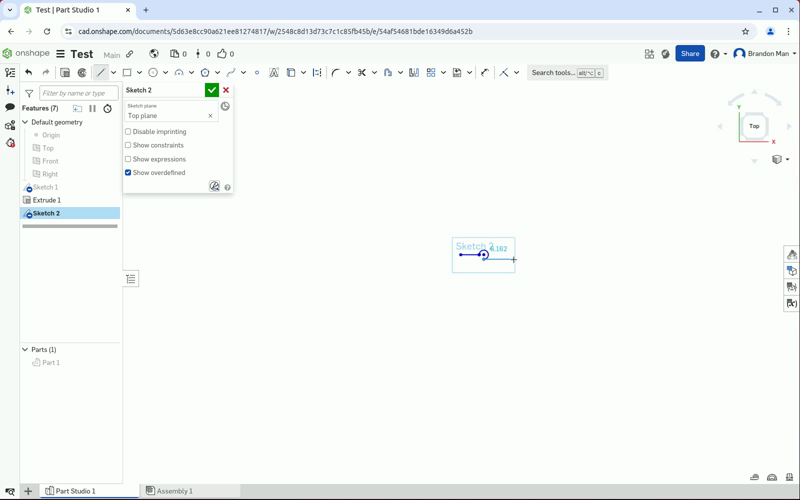
mouse_move(483, 283)
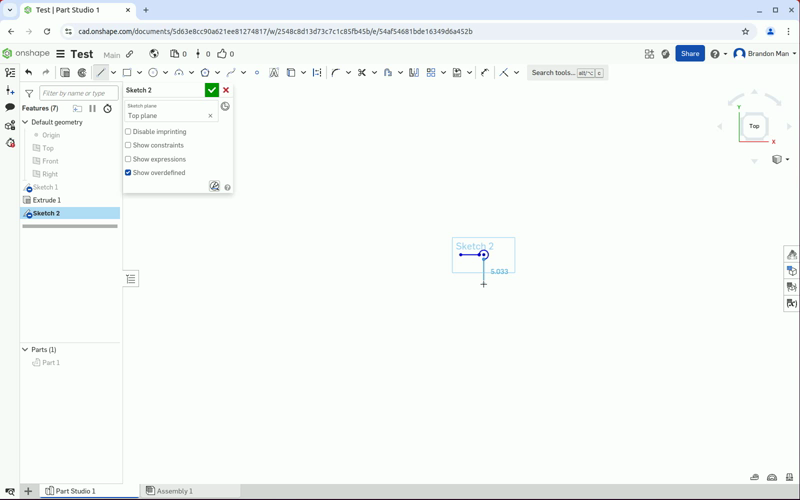
click(483, 283)
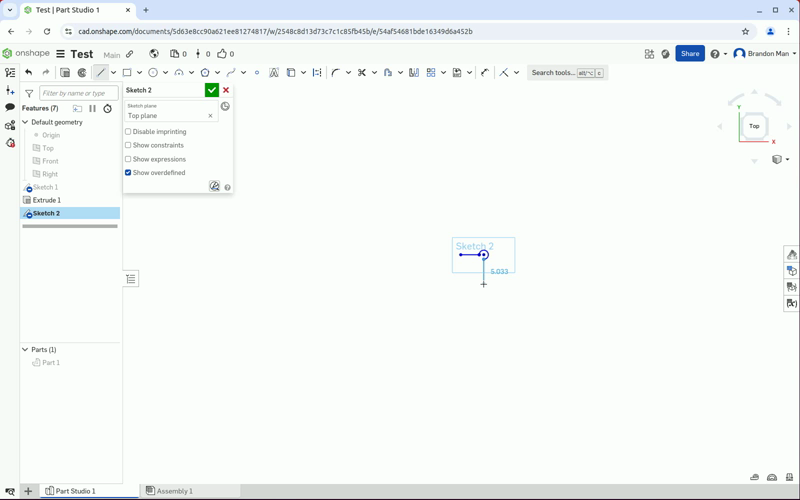
key_up(shift)
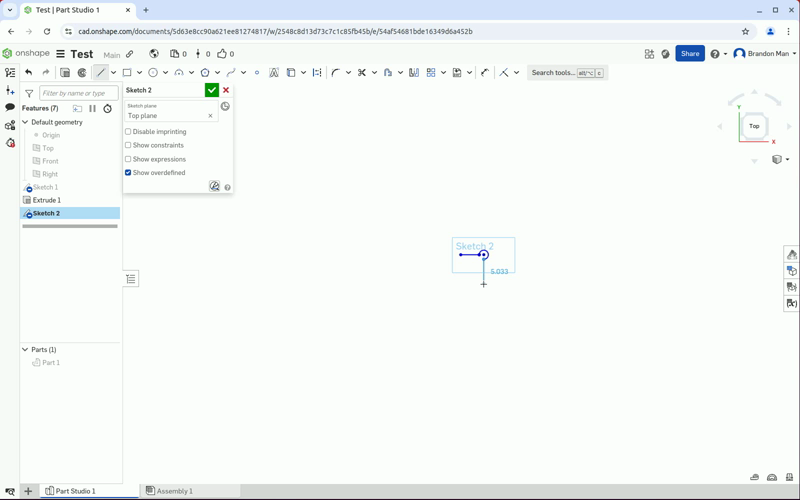
key_down(shift)
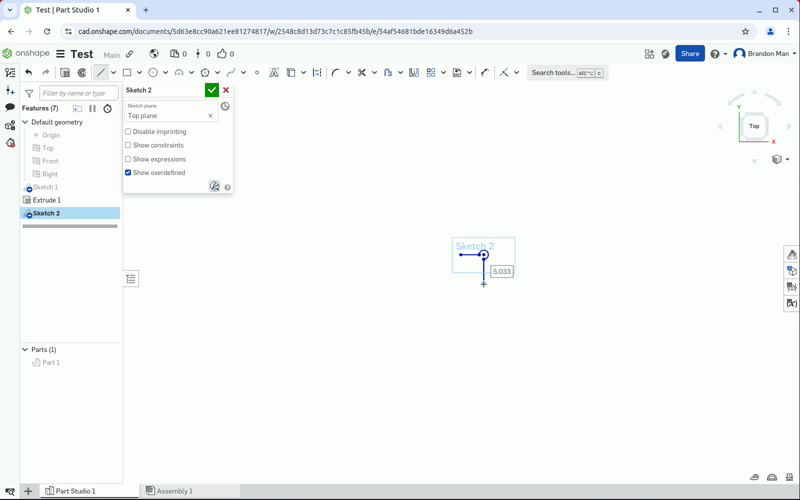
mouse_move(569, 283)
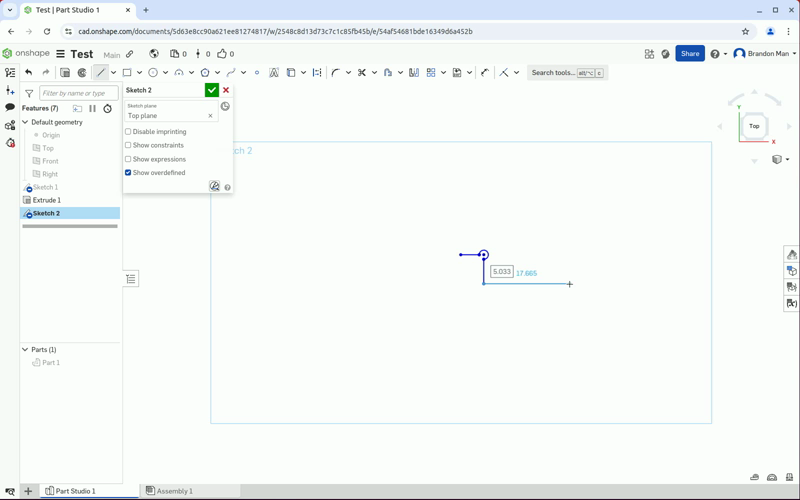
click(569, 283)
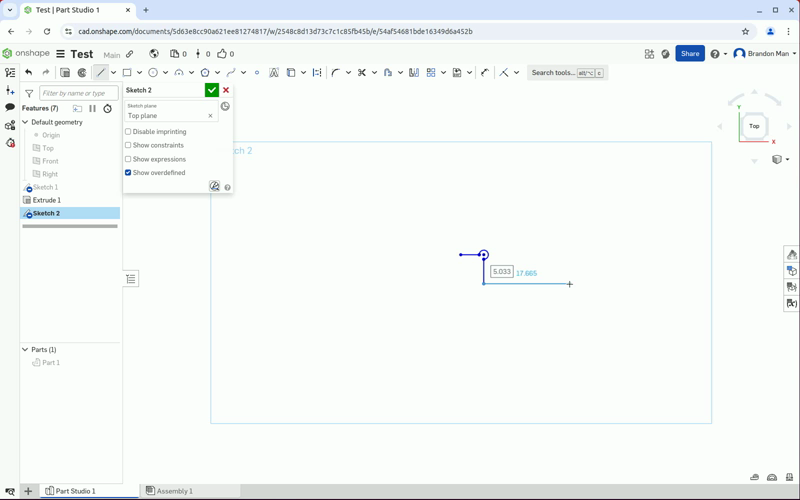
key_up(shift)
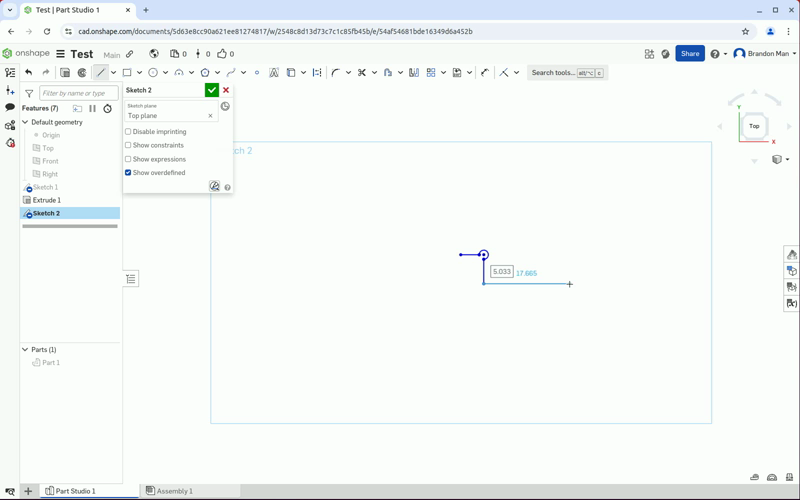
key_down(shift)
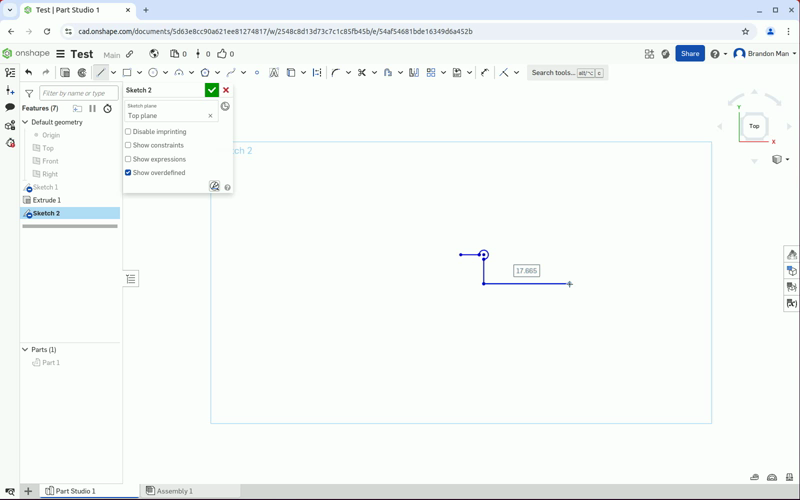
mouse_move(589, 283)
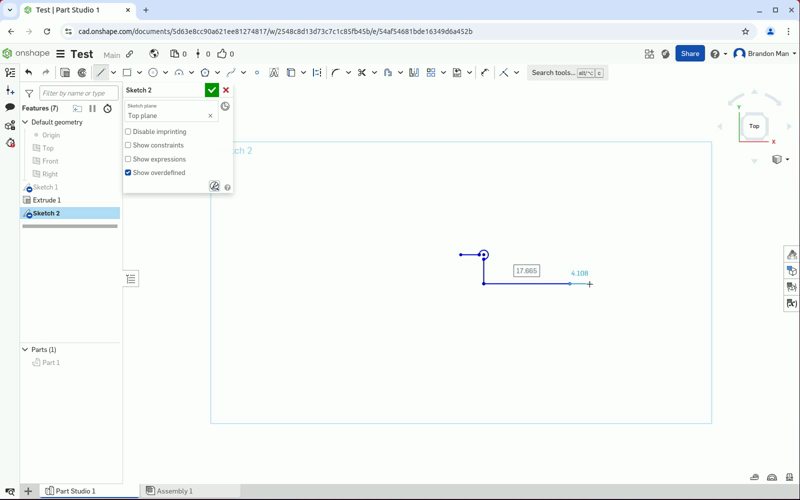
mouse_move(569, 254)
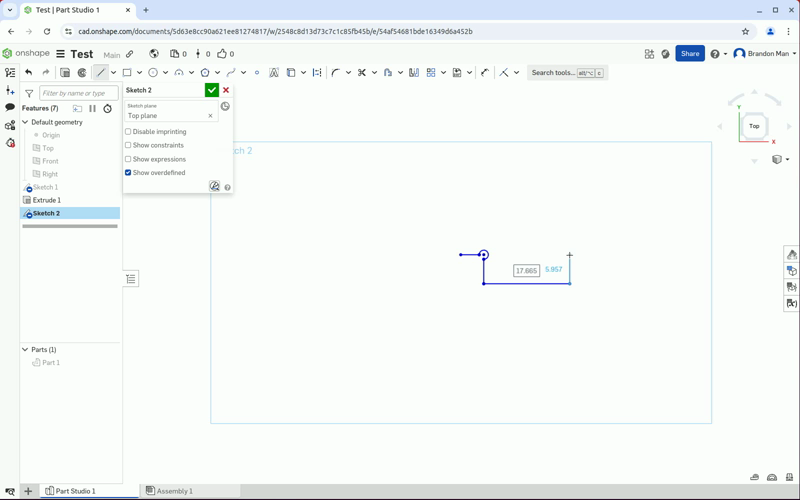
click(569, 254)
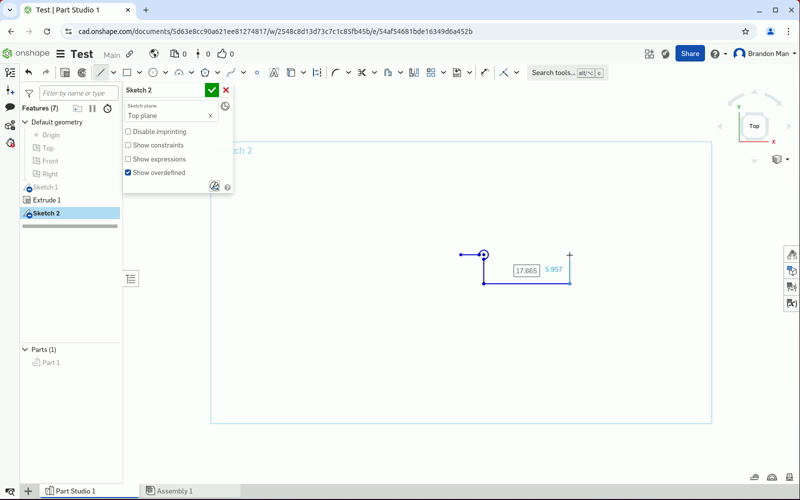
key_up(shift)
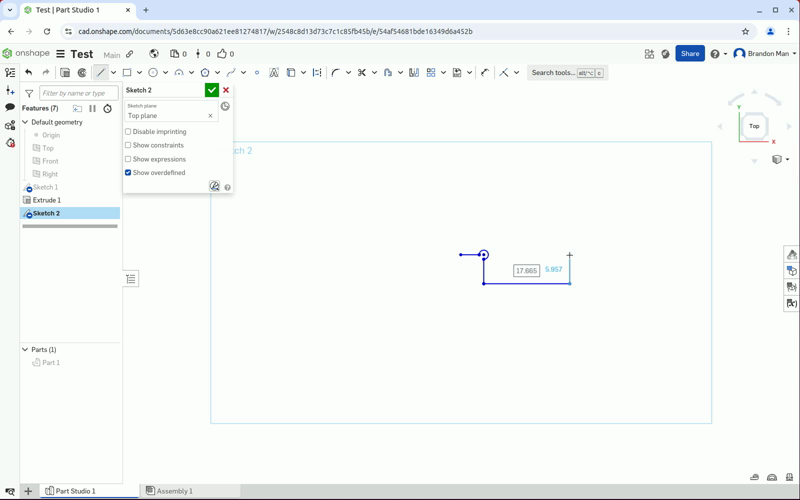
key_down(shift)
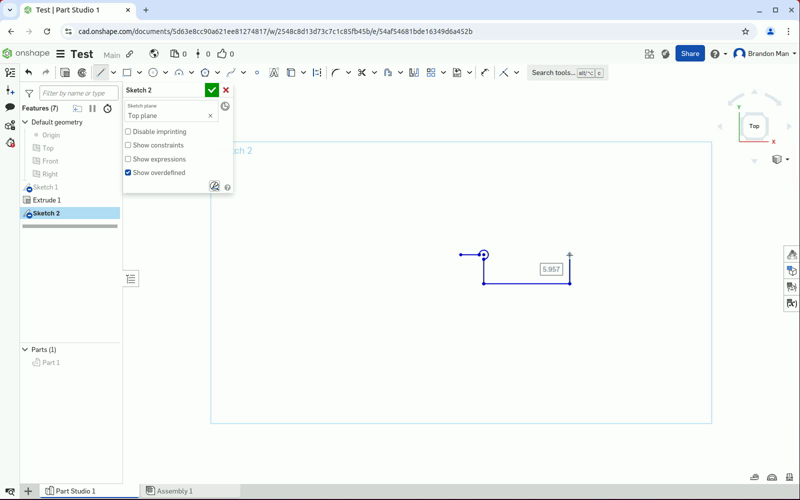
mouse_move(569, 170)
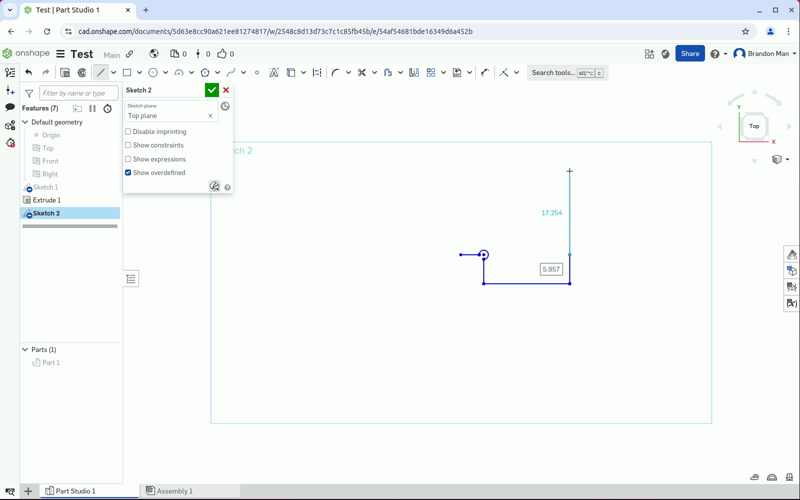
click(569, 170)
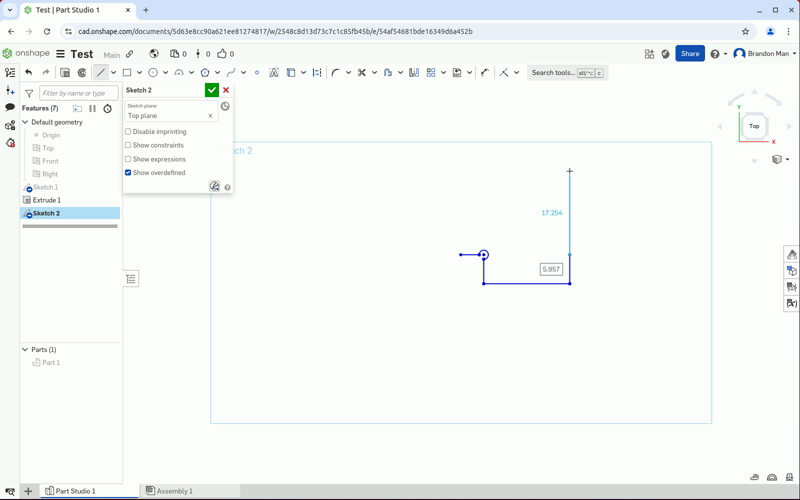
key_up(shift)
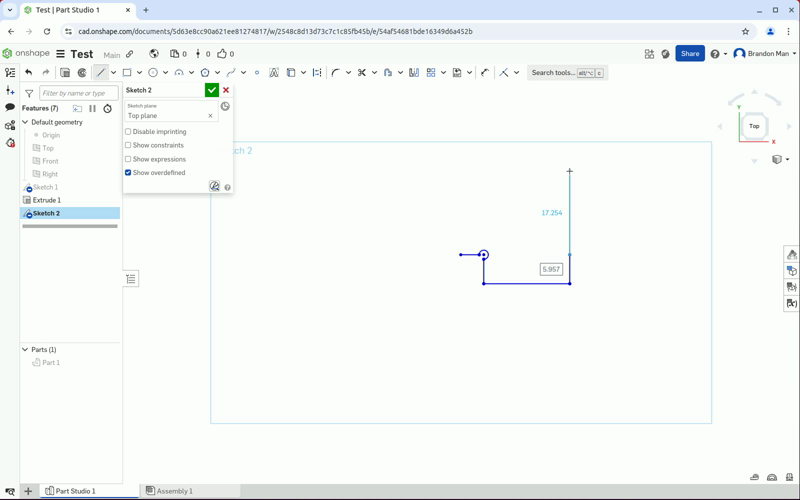
key_down(shift)
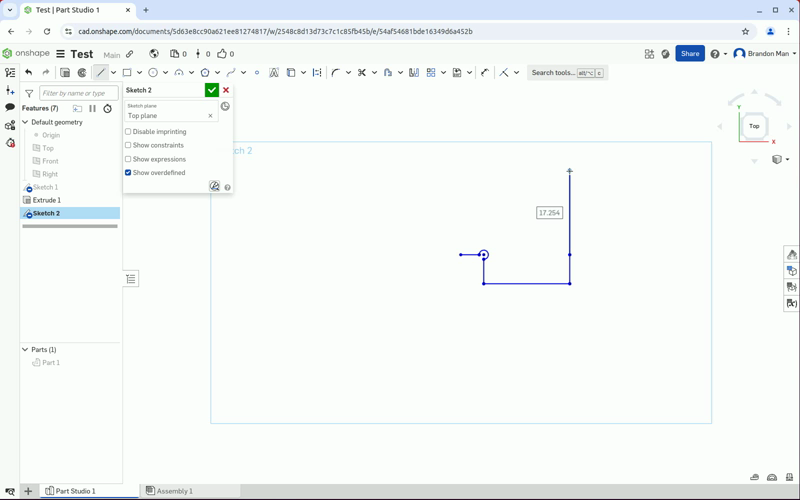
mouse_move(483, 170)
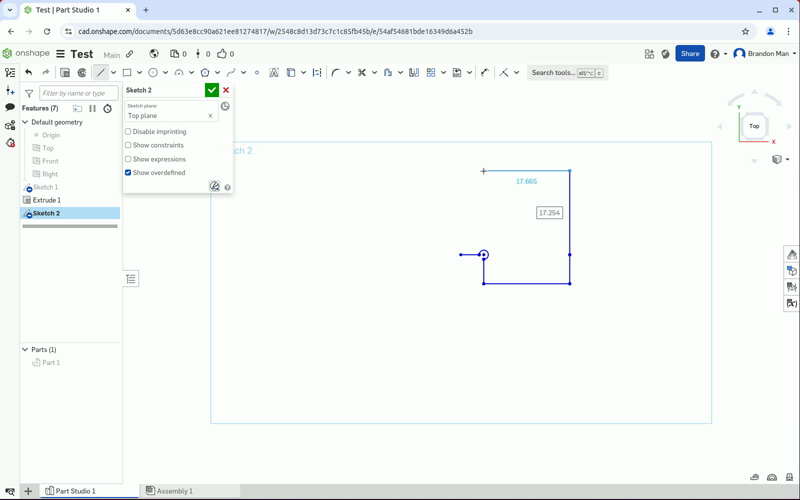
click(483, 170)
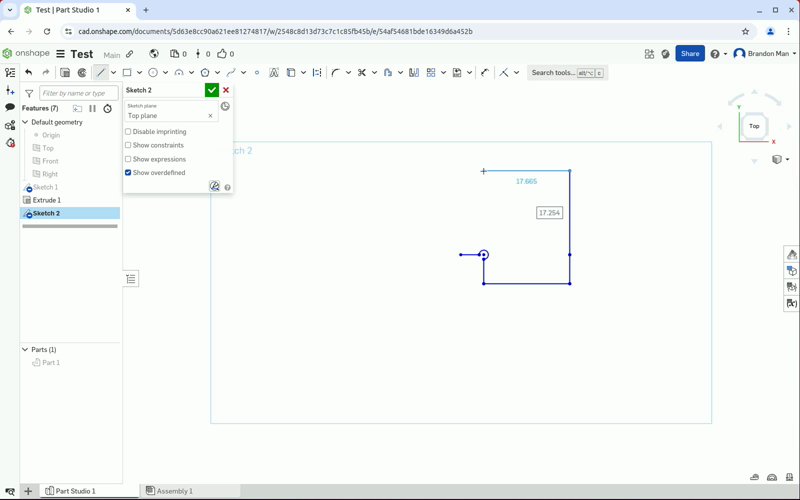
key_up(shift)
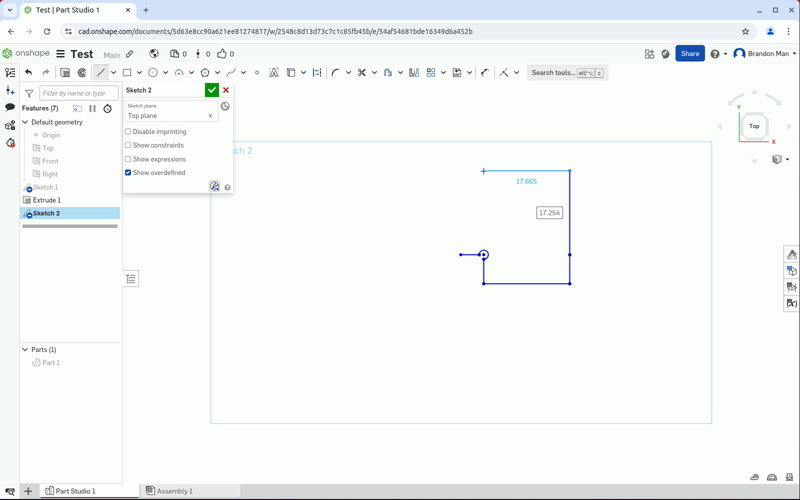
key_down(shift)
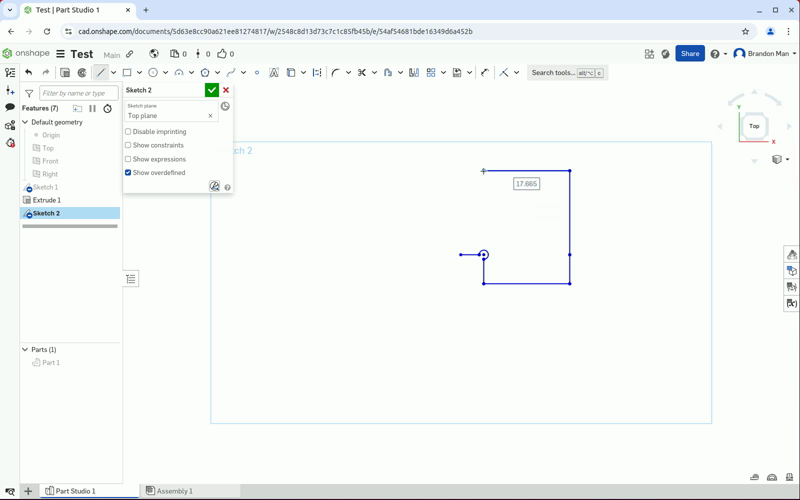
mouse_move(513, 170)
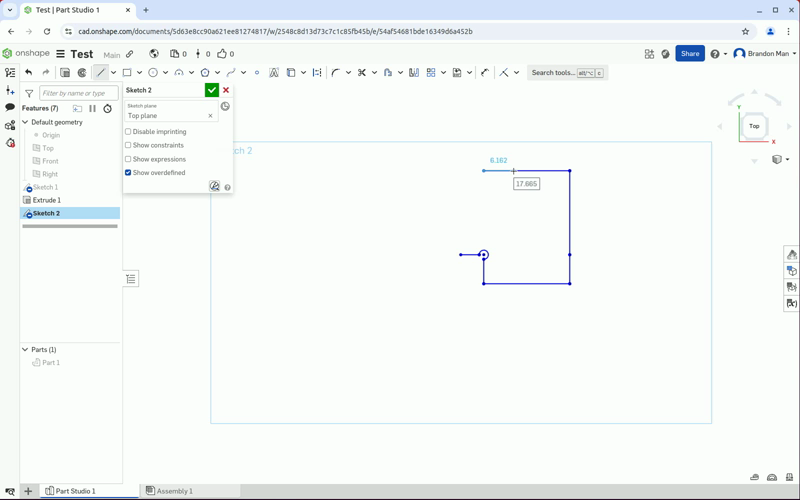
mouse_move(460, 170)
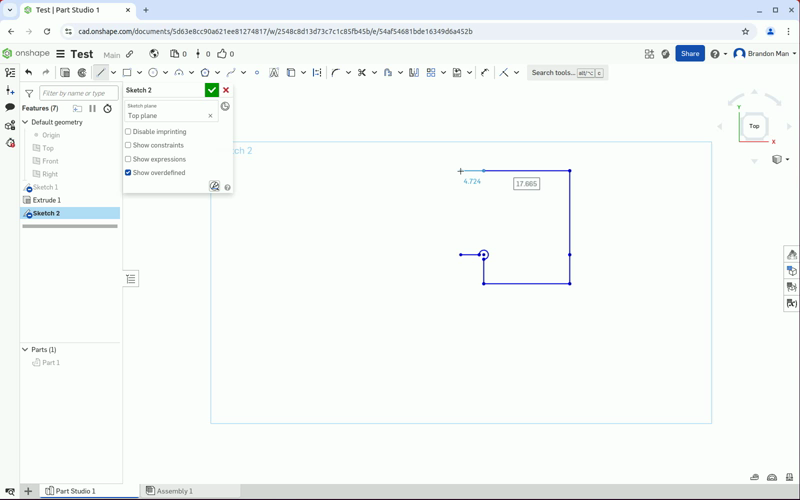
click(460, 170)
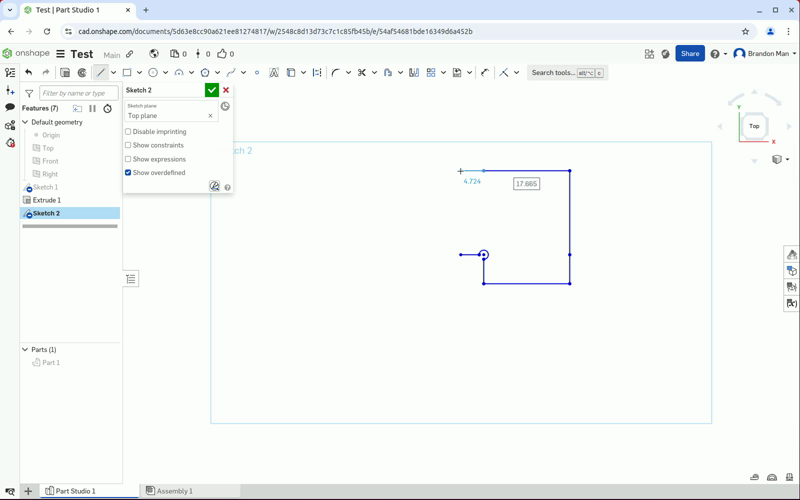
key_up(shift)
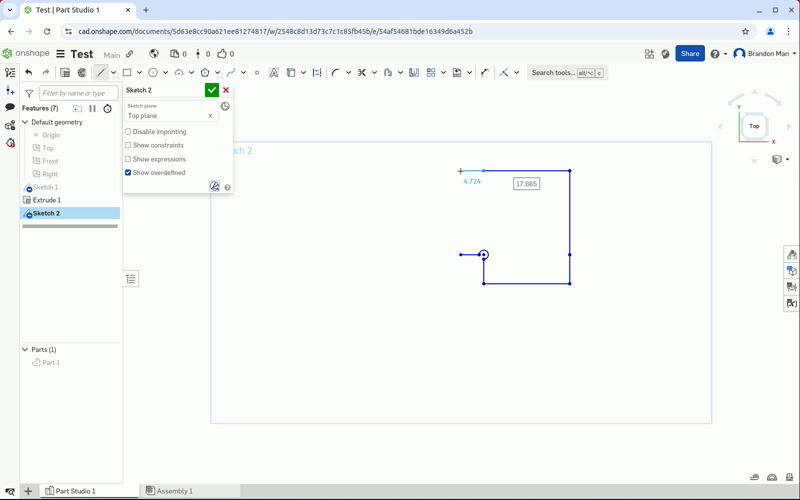
key_down(shift)
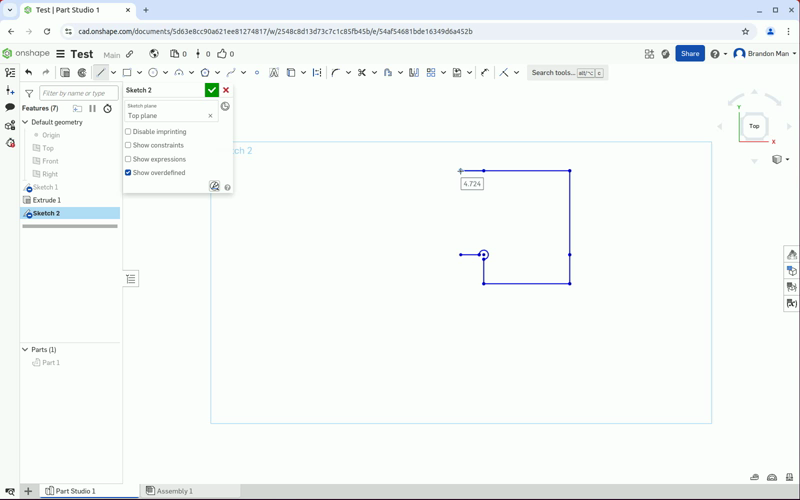
mouse_move(460, 254)
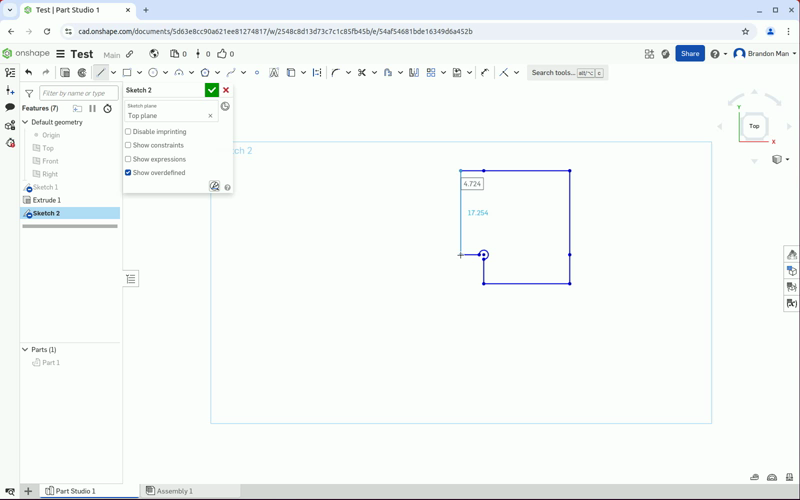
key_up(shift)
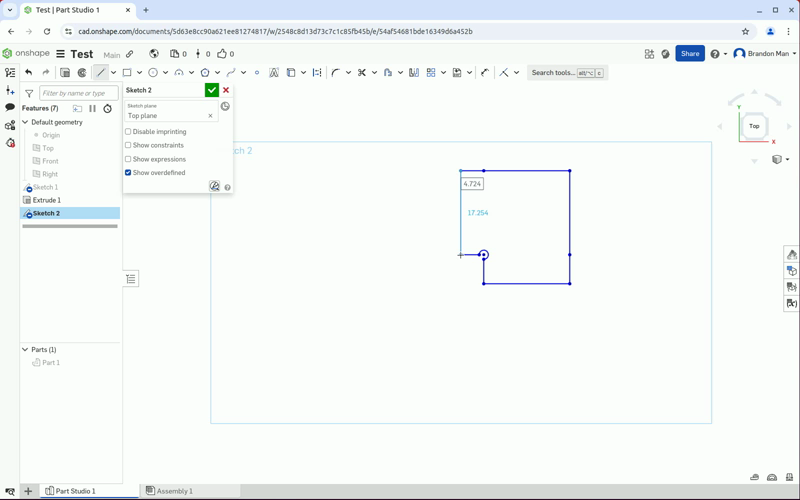
click(460, 254)
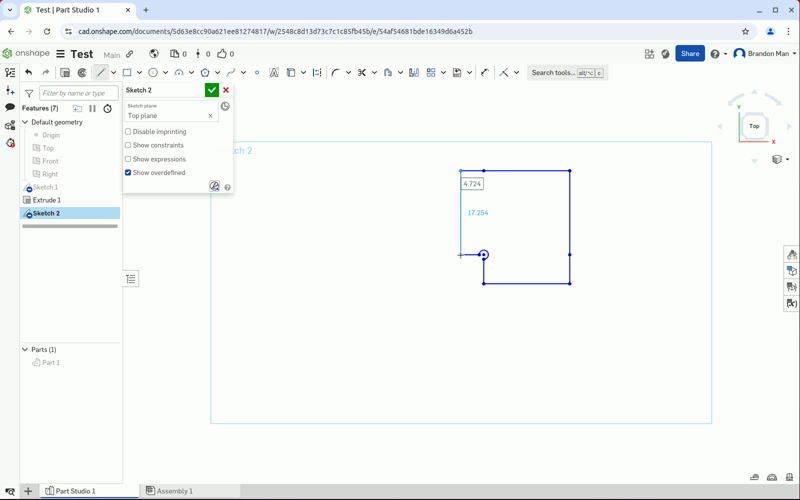
key(esc)
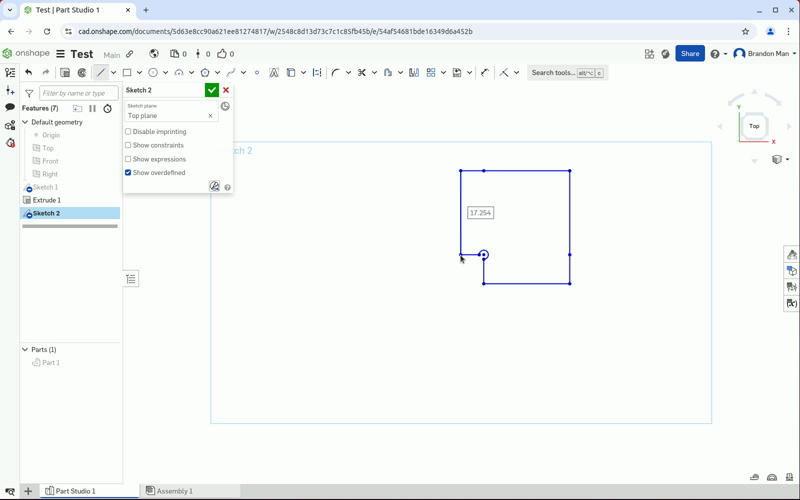
key(c)
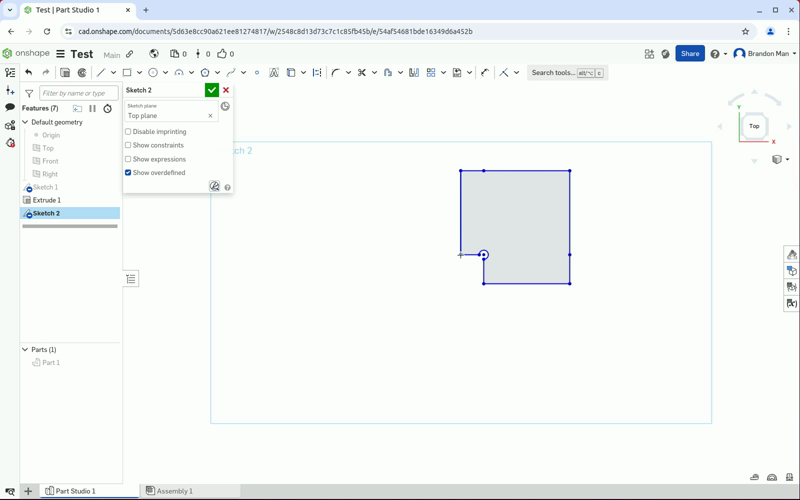
key_down(shift)
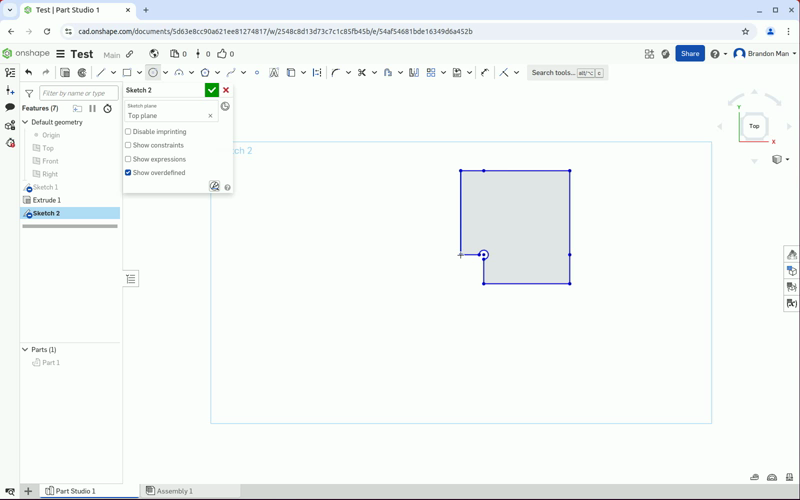
mouse_move(483, 199)
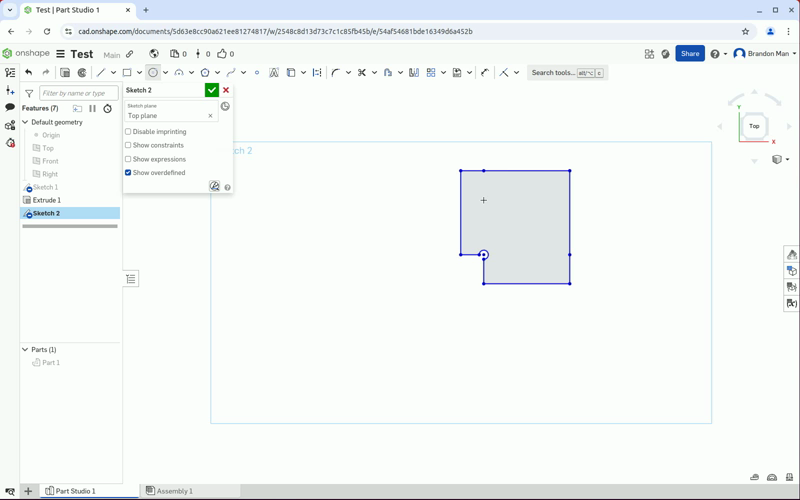
click(483, 199)
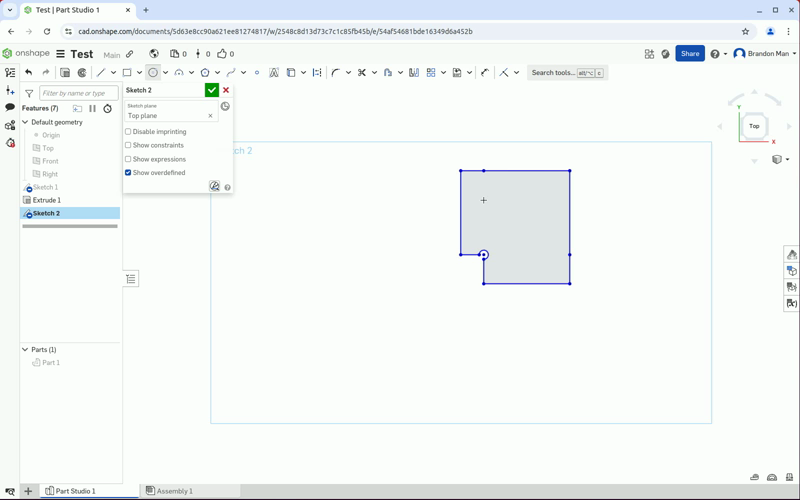
key_up(shift)
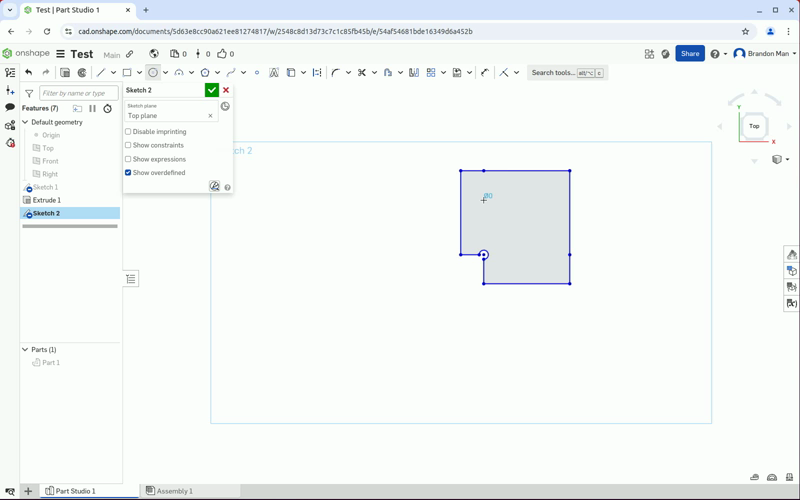
mouse_move(488, 199)
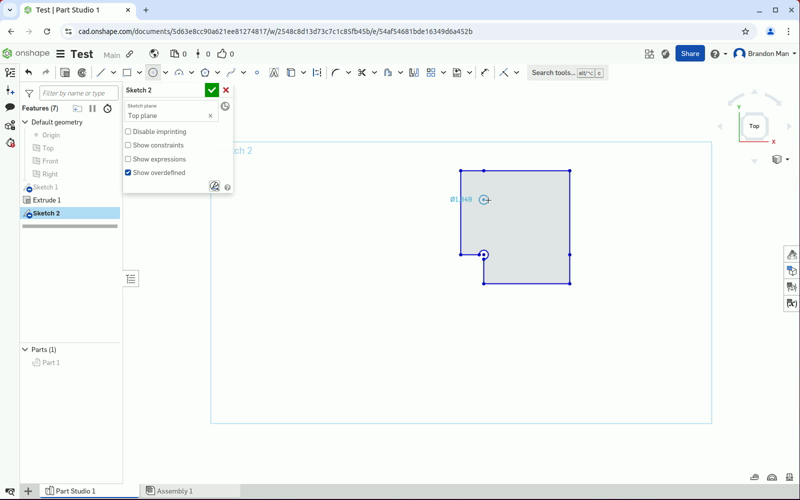
click(488, 199)
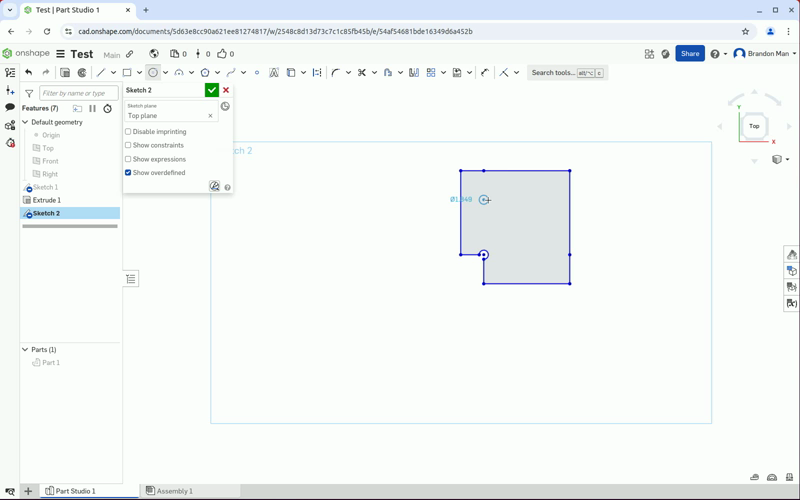
key(esc)
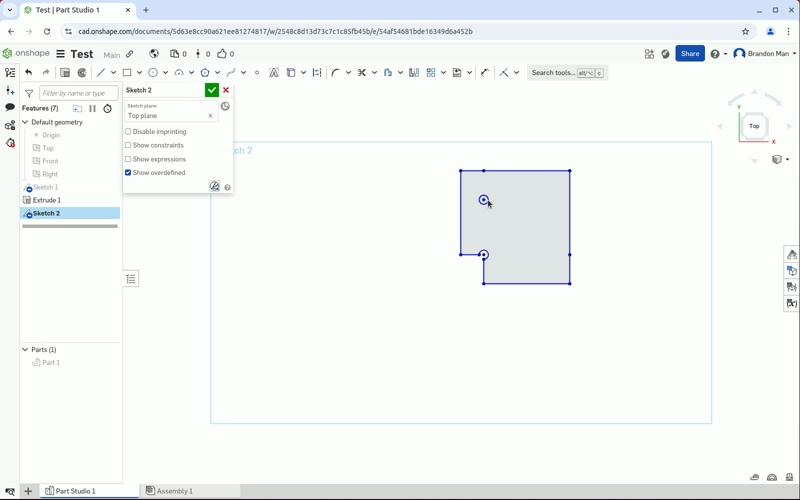
key(c)
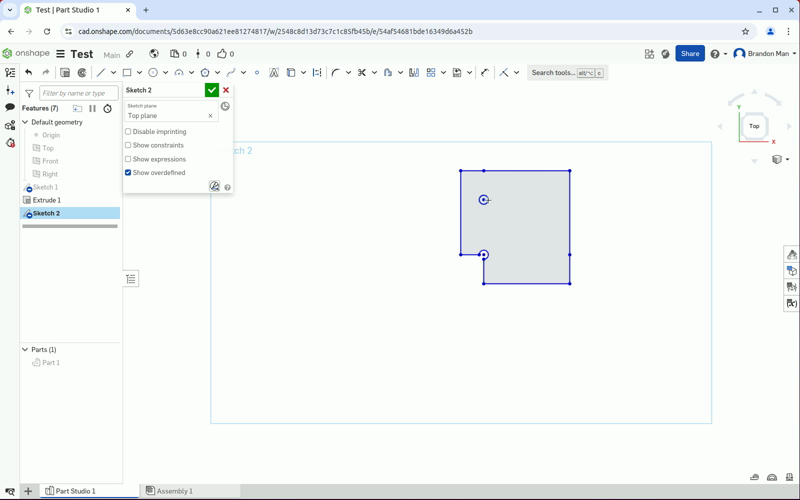
key_down(shift)
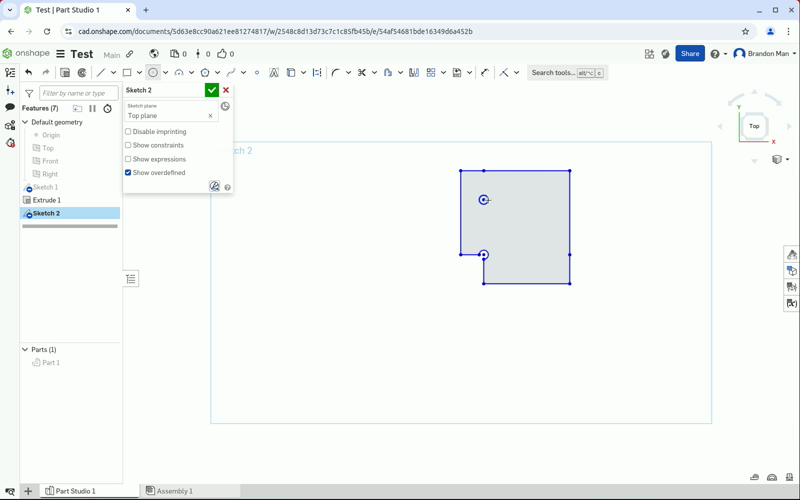
mouse_move(516, 227)
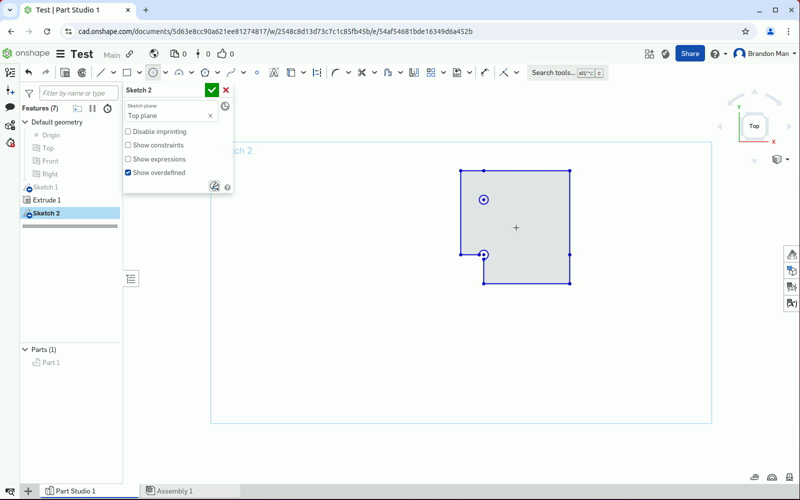
click(516, 227)
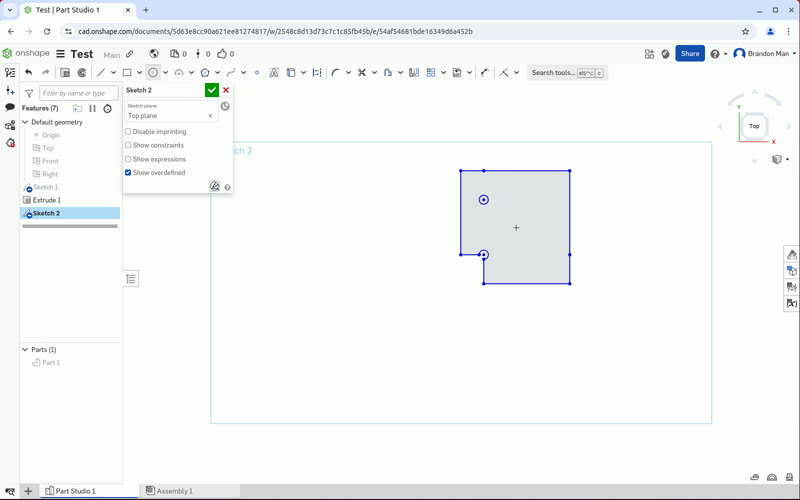
key_up(shift)
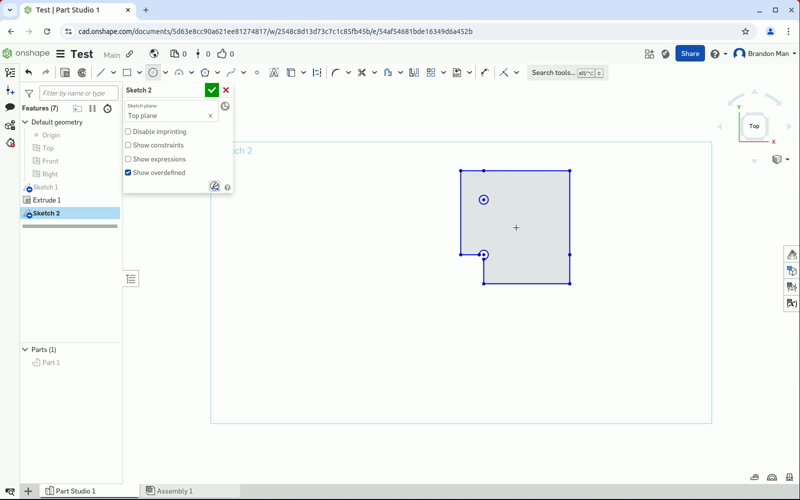
mouse_move(538, 227)
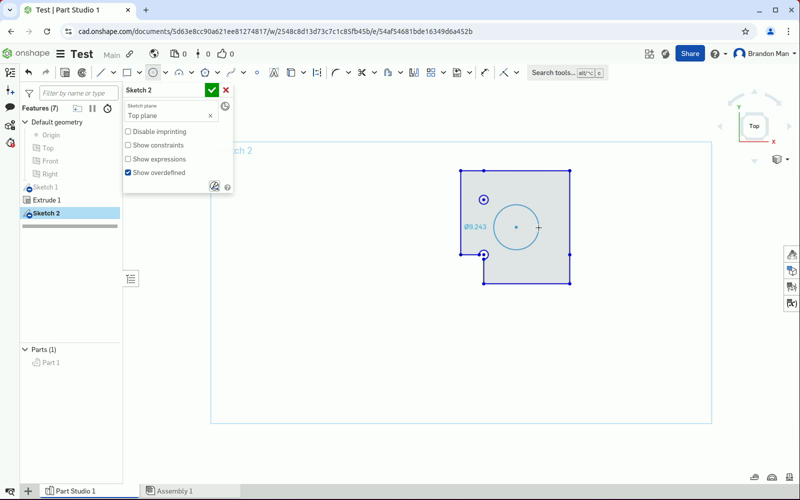
click(538, 227)
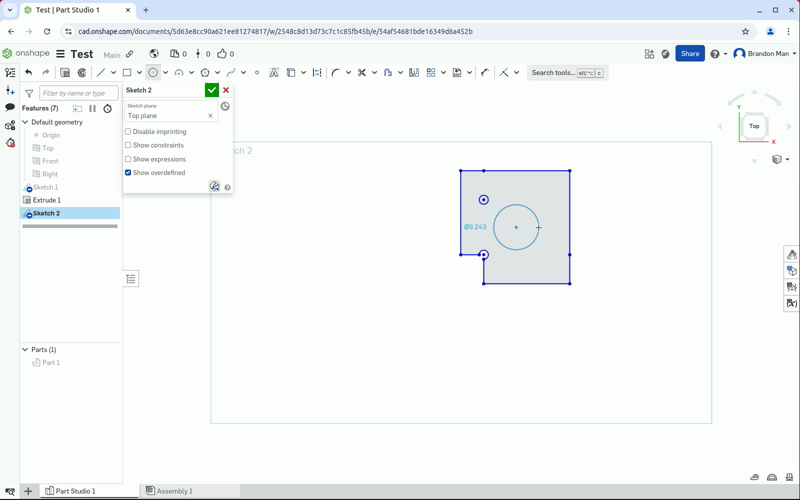
key(esc)
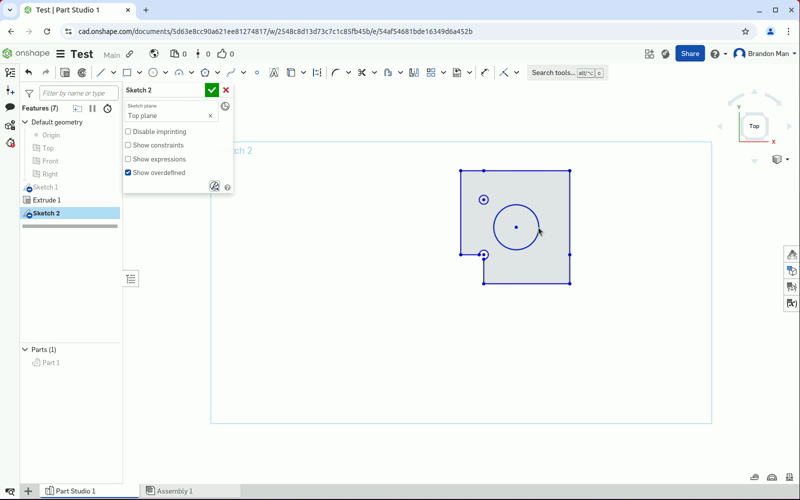
key(c)
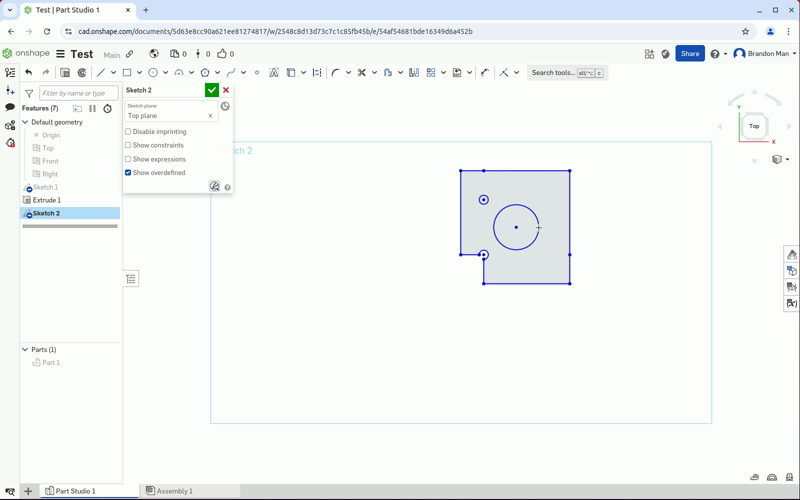
key_down(shift)
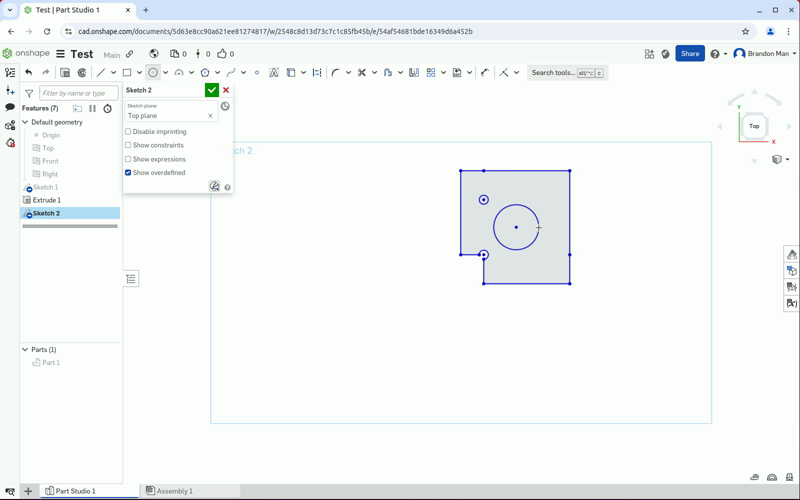
mouse_move(546, 254)
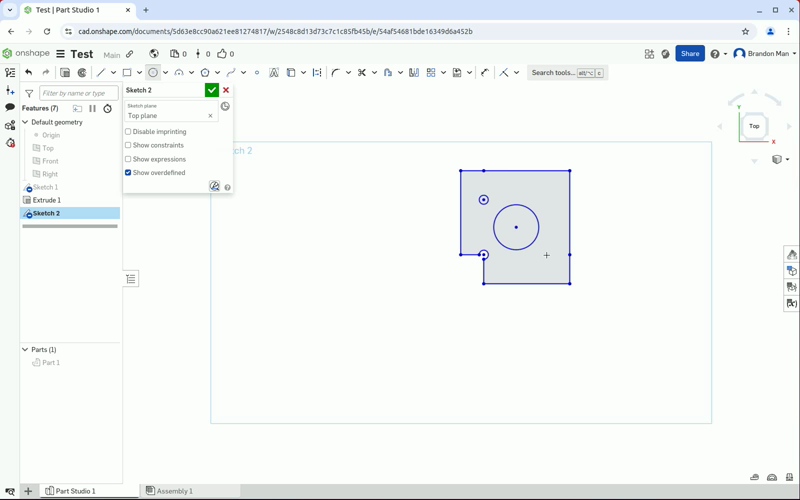
click(546, 254)
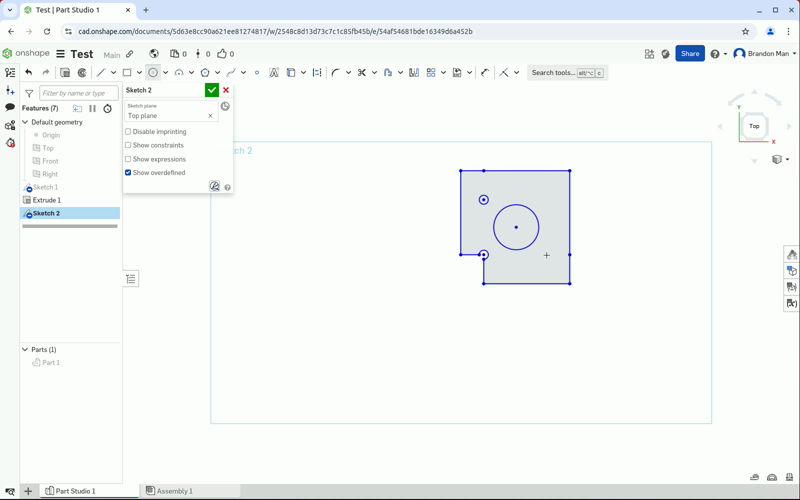
key_up(shift)
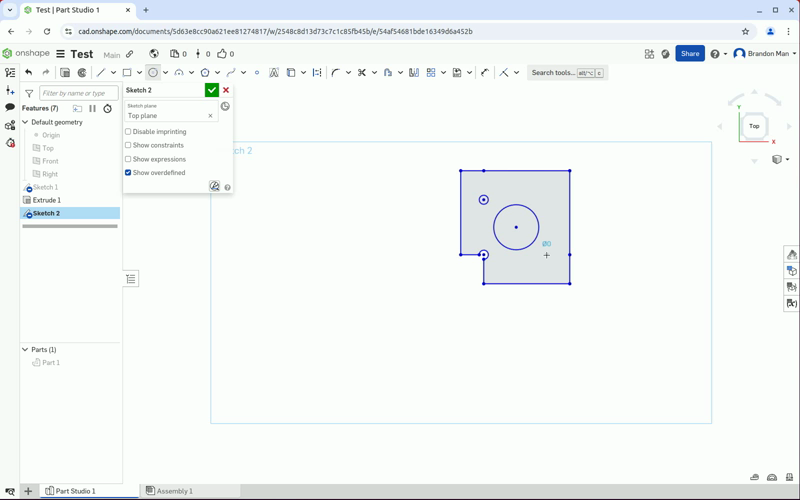
mouse_move(551, 254)
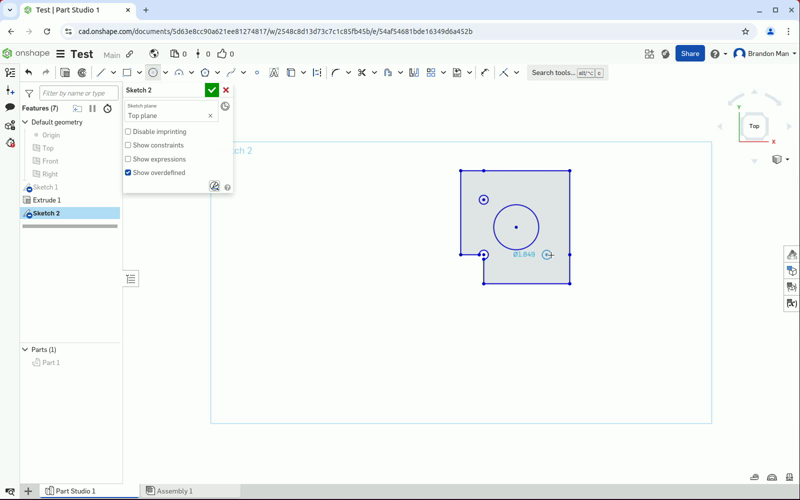
click(551, 254)
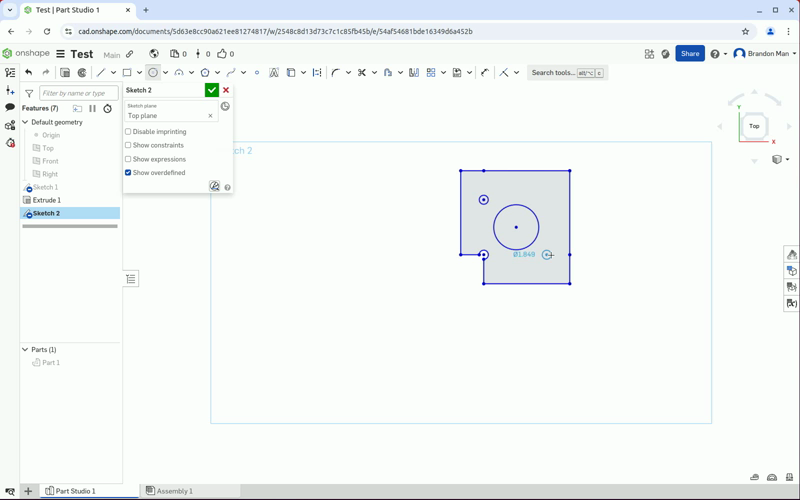
key(esc)
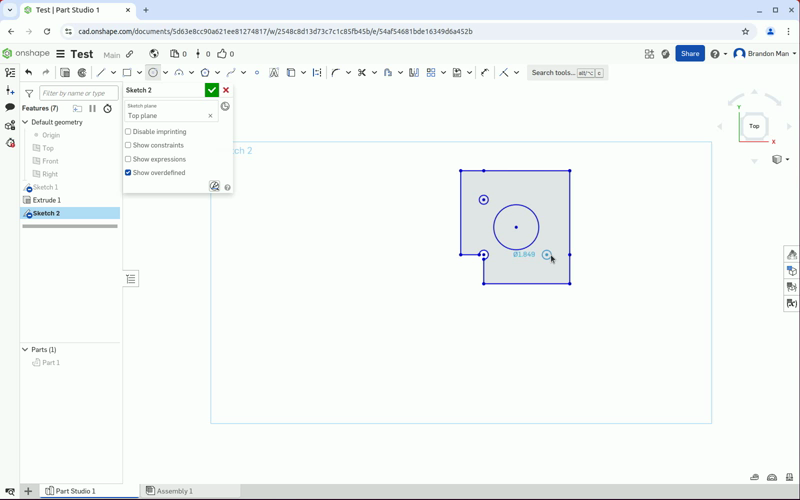
key(c)
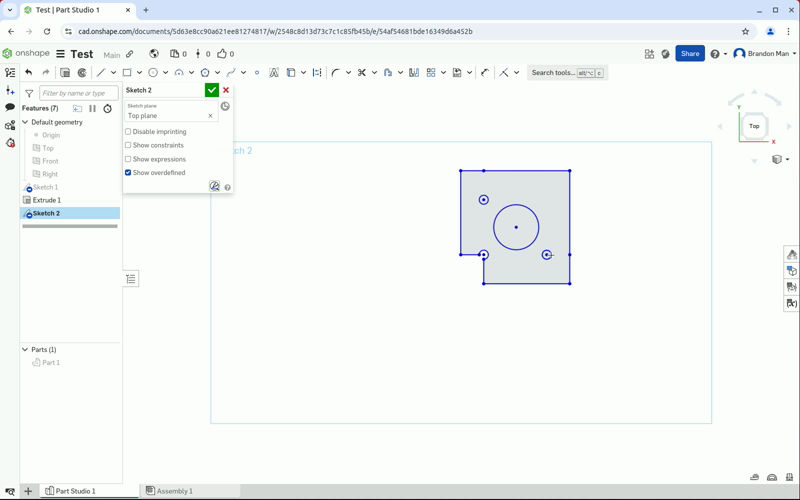
key_down(shift)
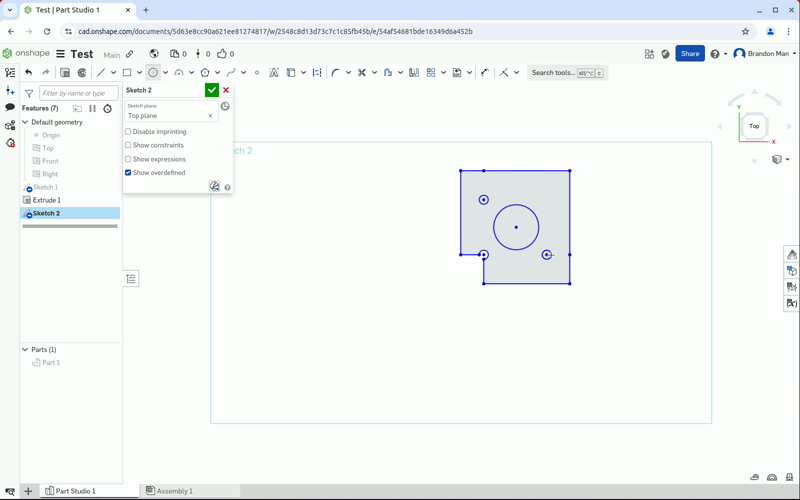
mouse_move(546, 199)
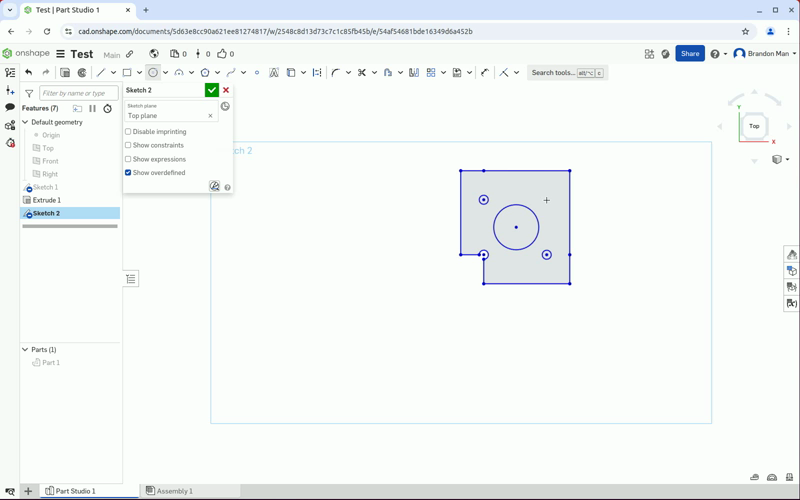
click(546, 199)
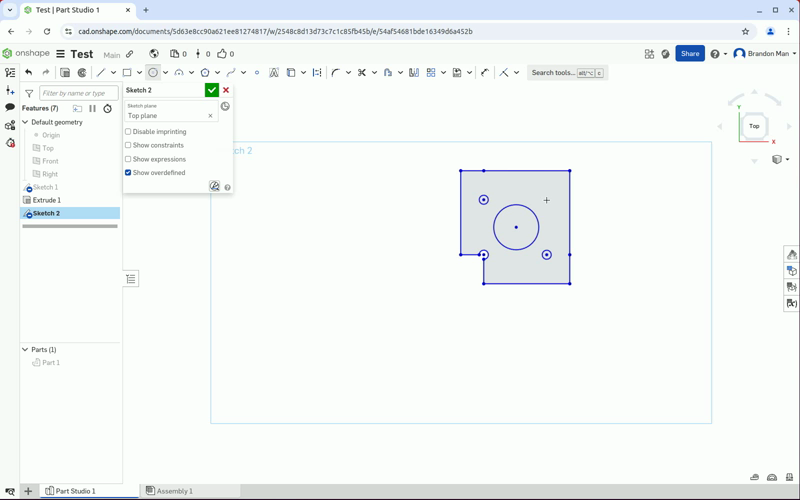
key_up(shift)
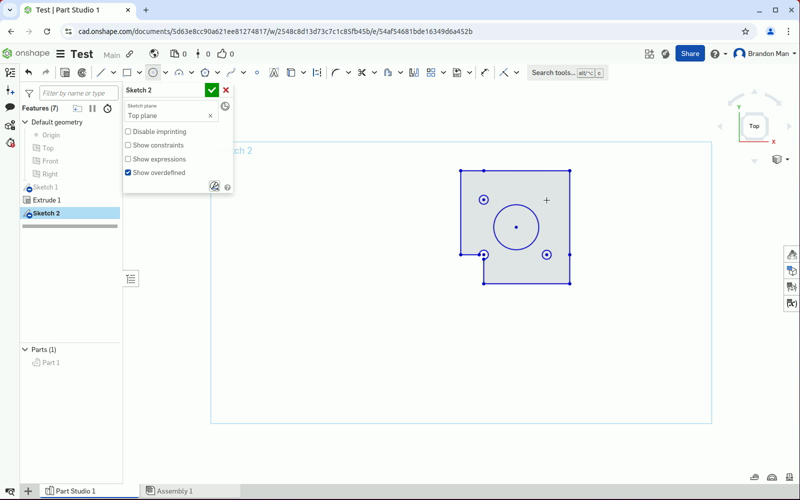
mouse_move(551, 199)
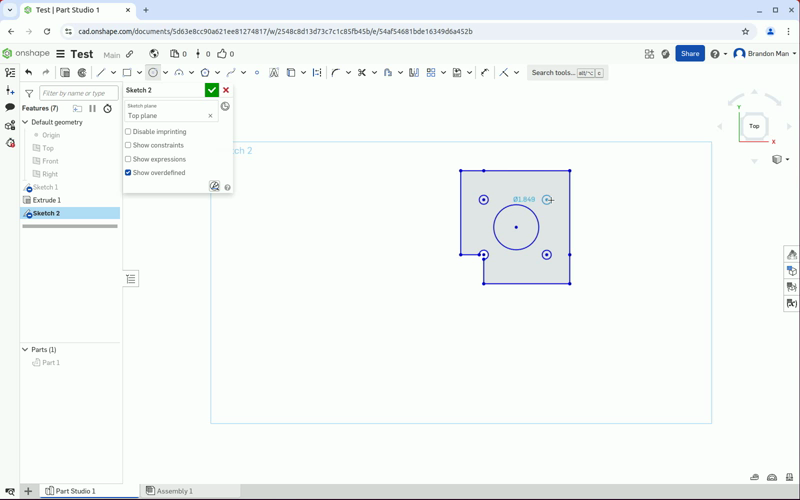
click(551, 199)
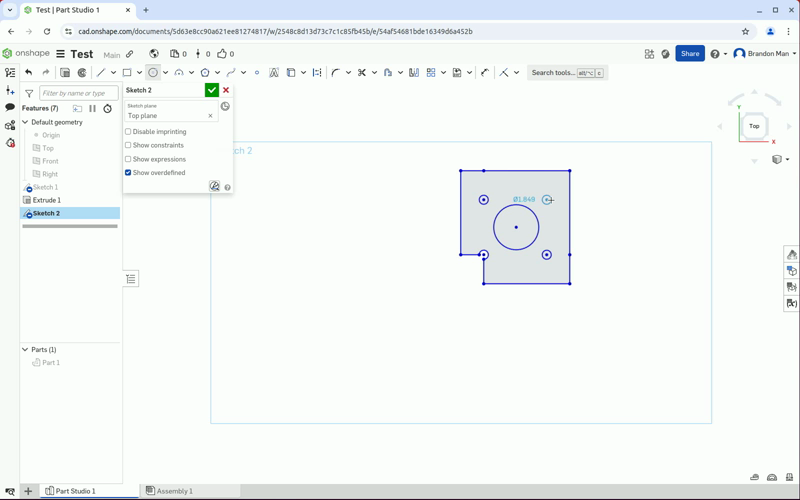
key(esc)
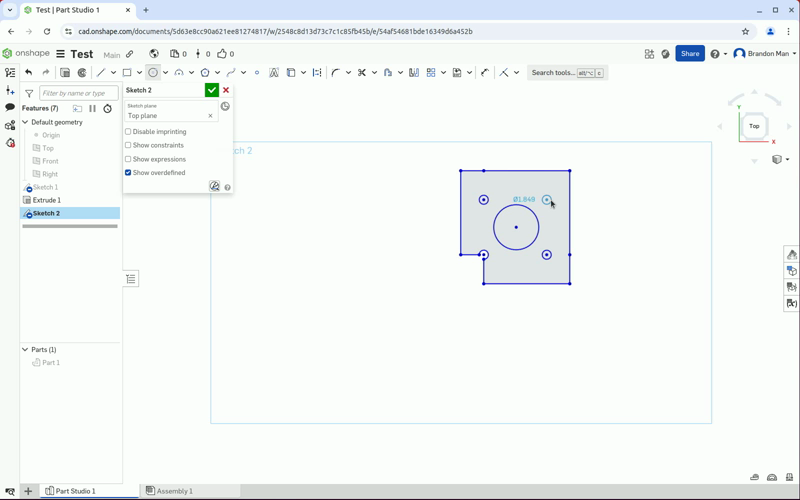
mouse_move(555, 273)
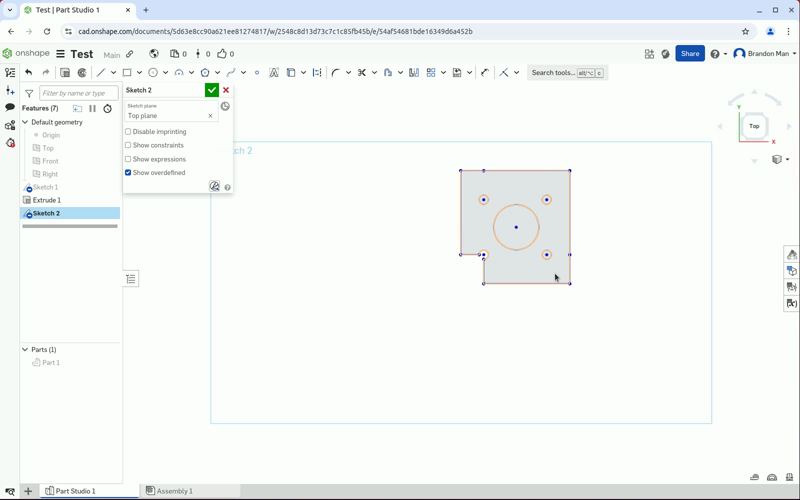
click(555, 273)
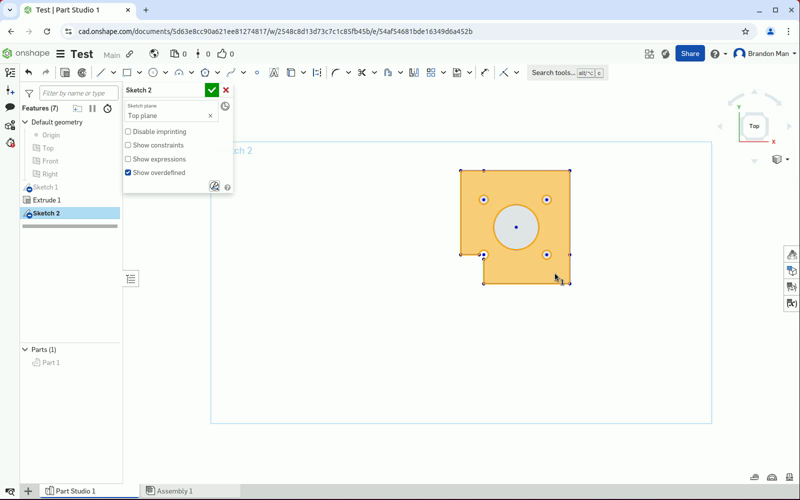
mouse_move(73, 352)
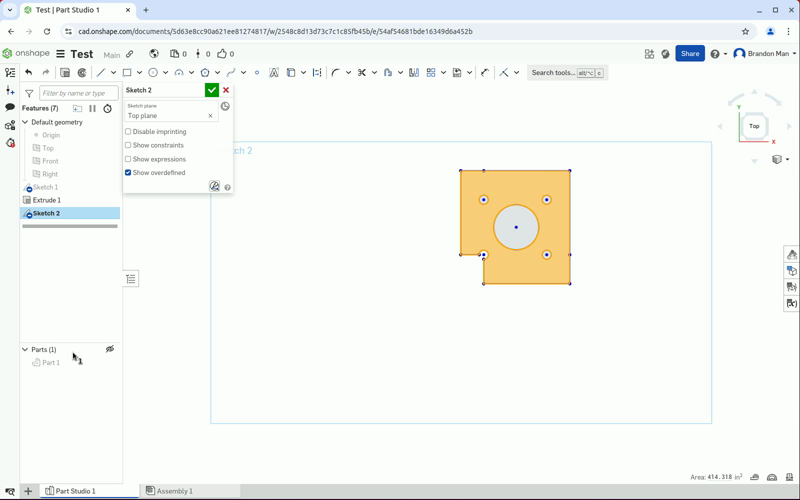
key(shift+y)
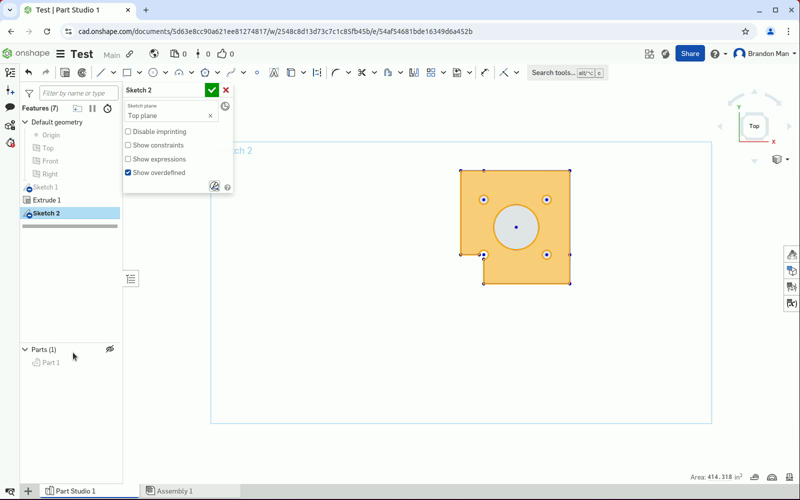
key(shift+e)
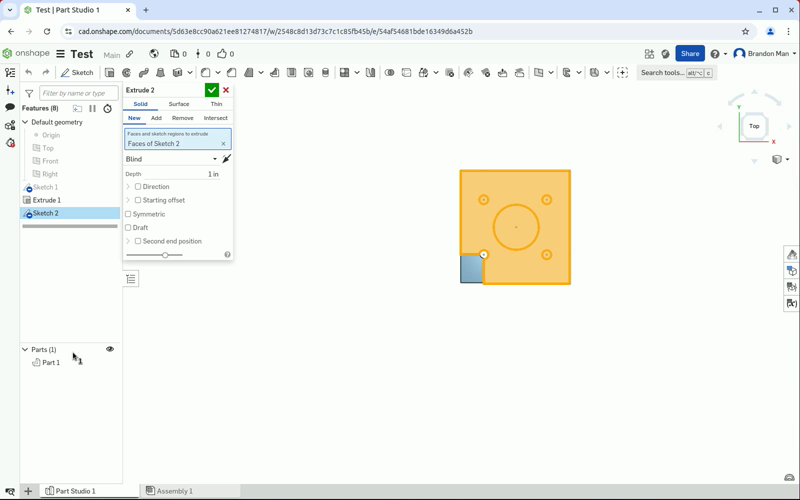
mouse_move(143, 106)
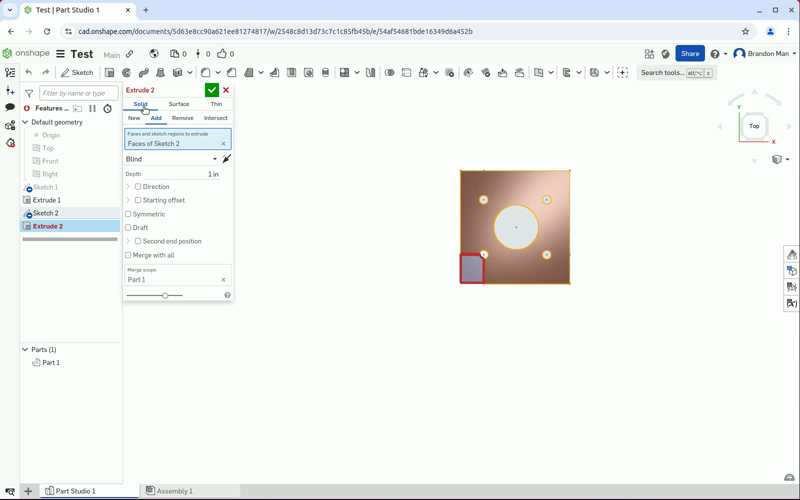
click(143, 106)
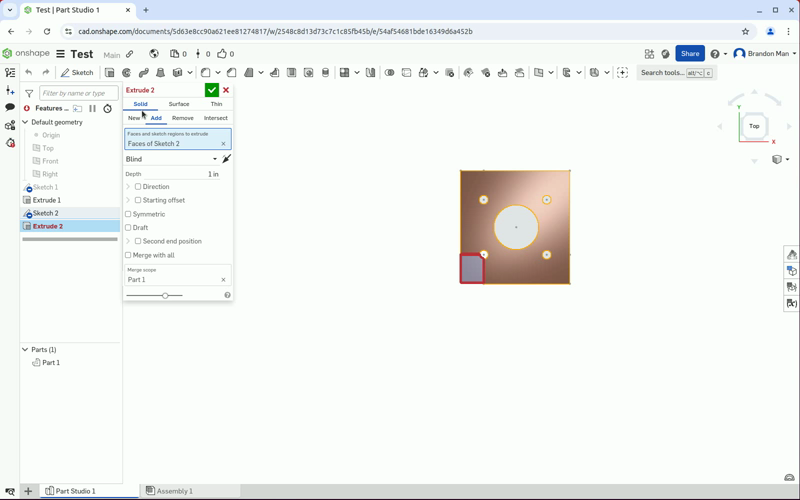
mouse_move(137, 120)
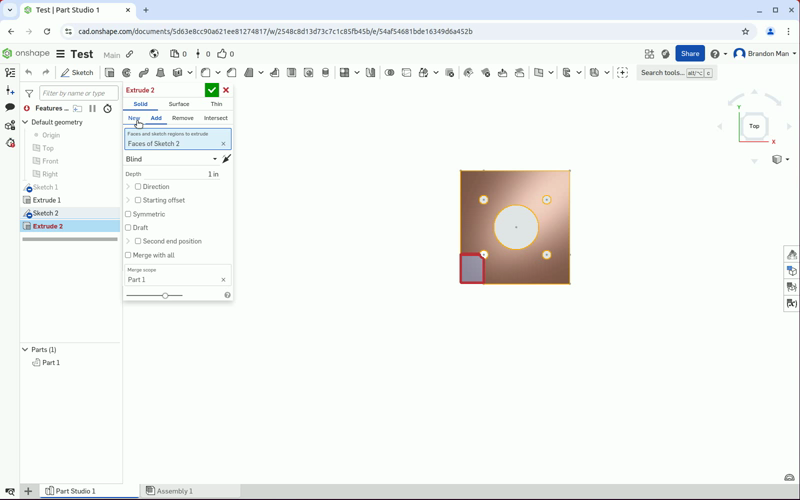
click(137, 120)
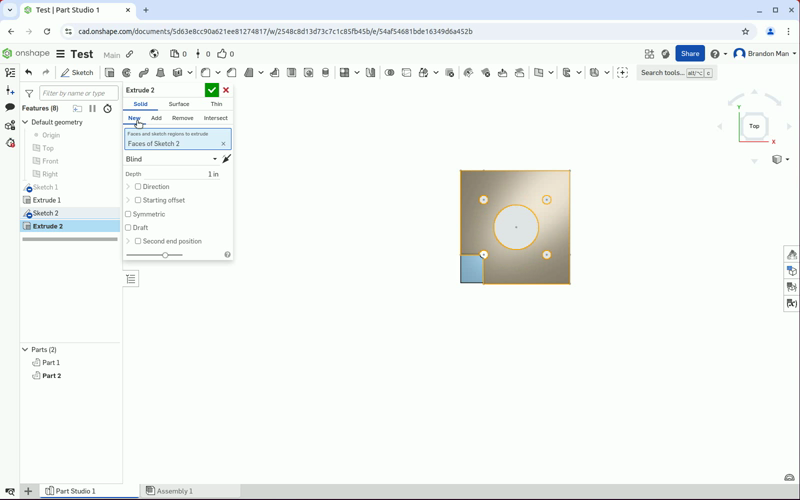
key(tab, 4)
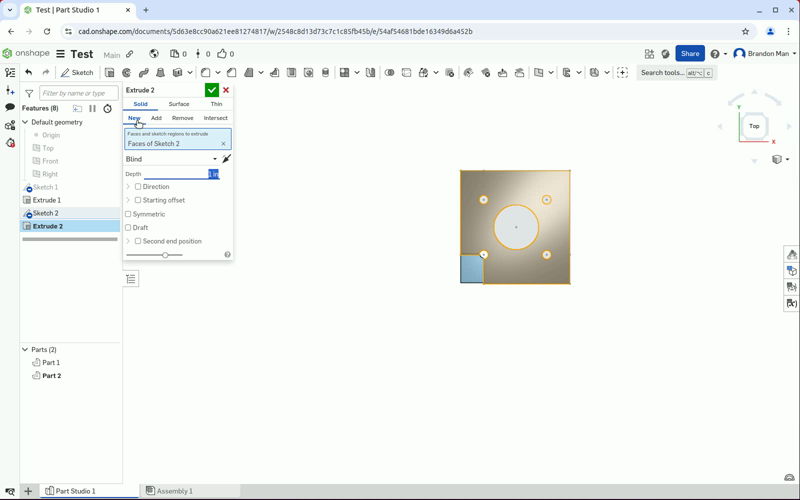
text(-4.574)
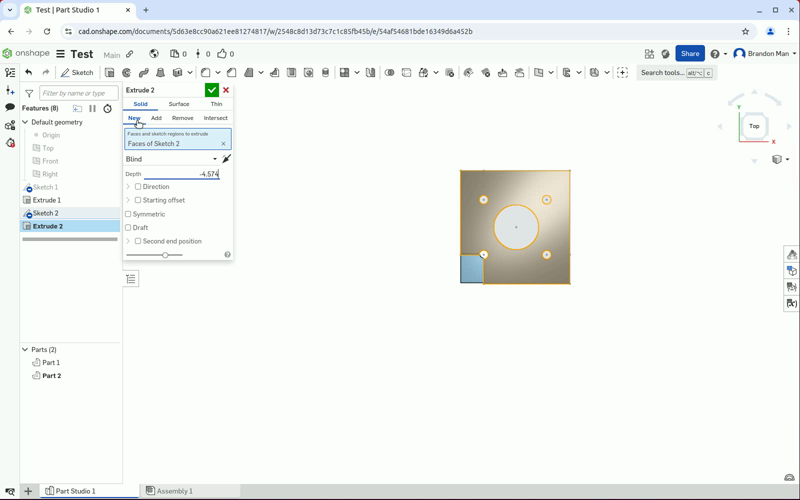
key(enter)
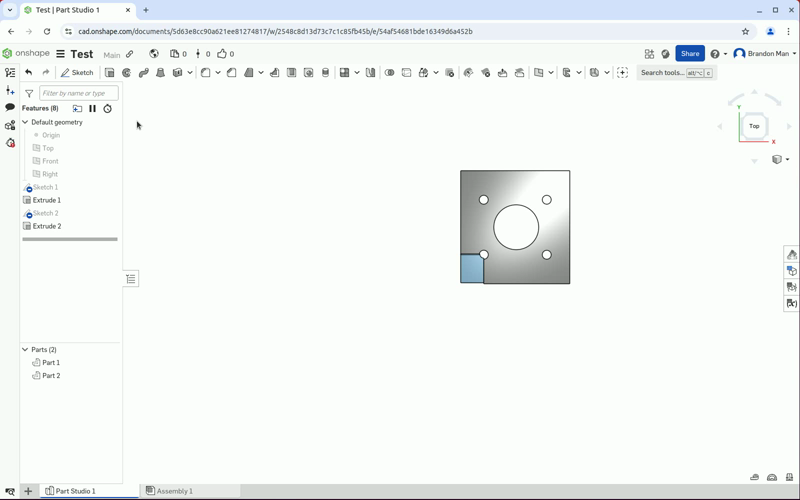
key(shift+h)
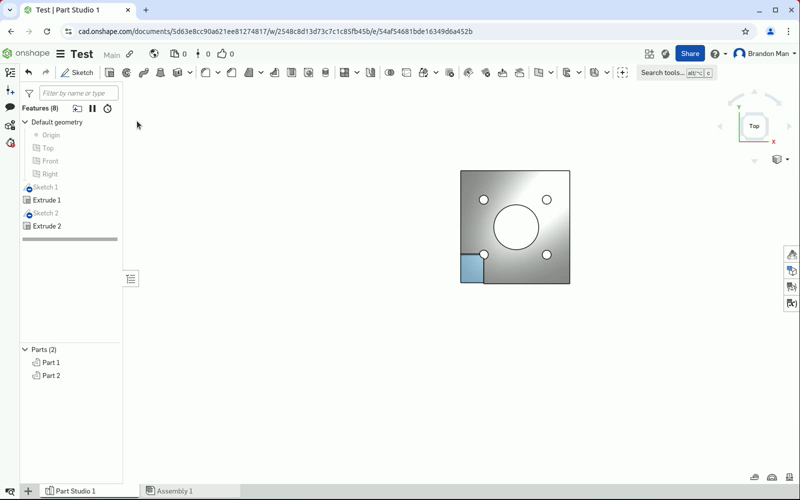
key(shift+h)
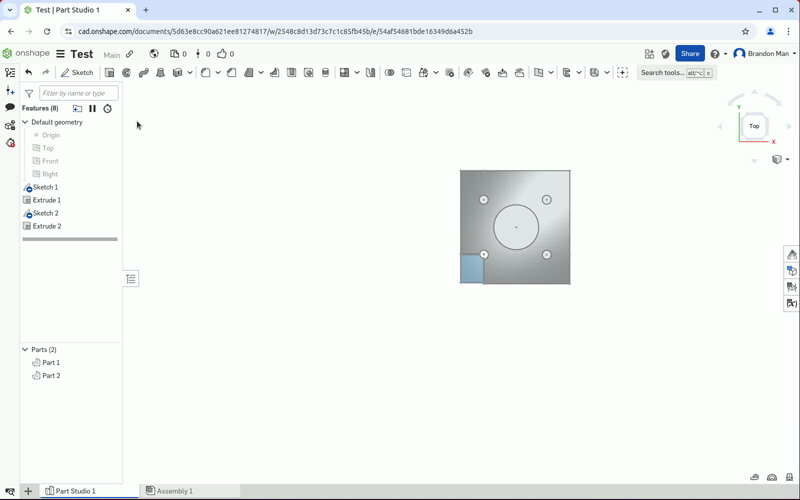
key(shift+7)
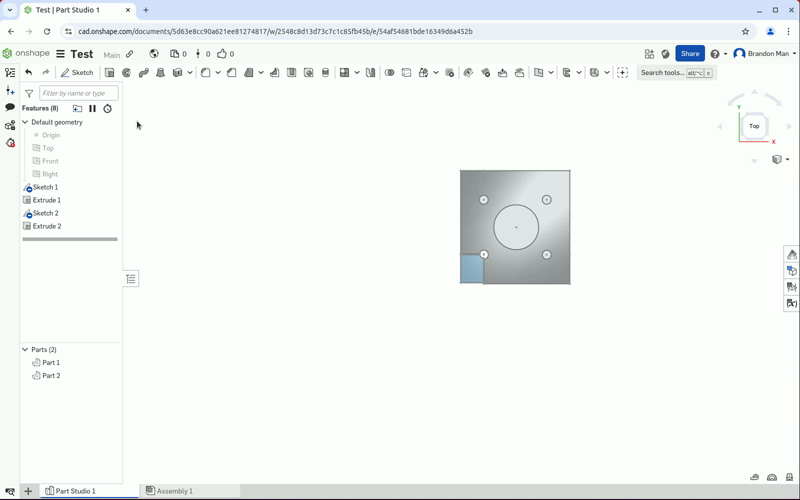
key(up, 3)
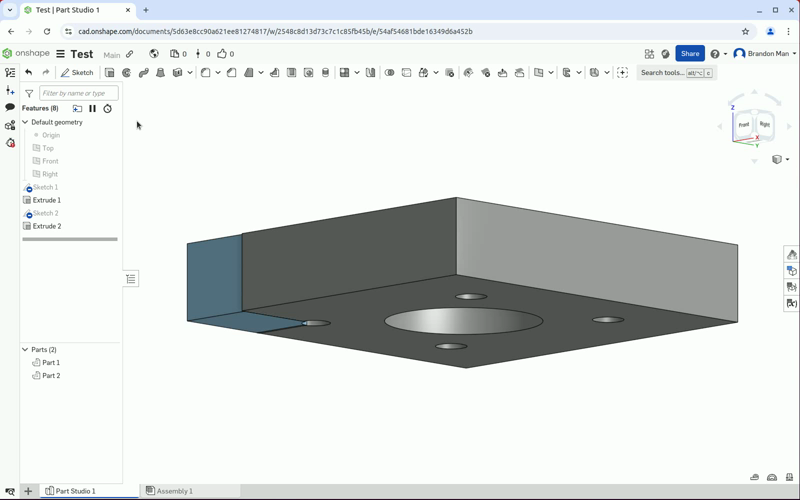
key(left, 3)
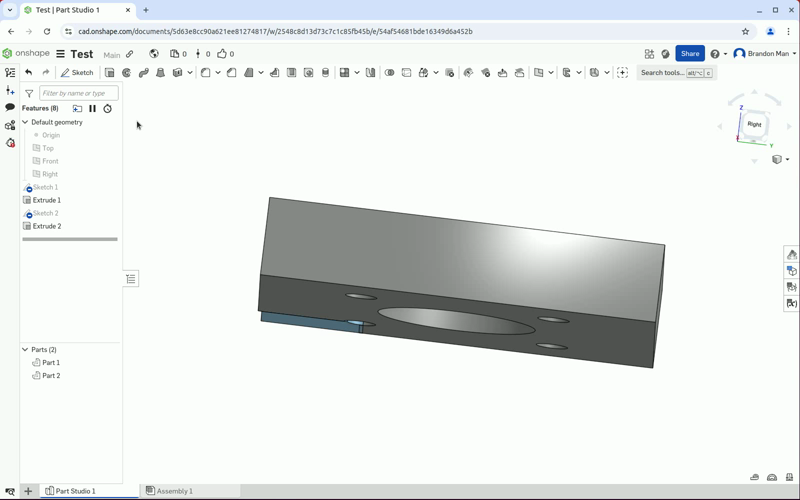
key(right, 3)
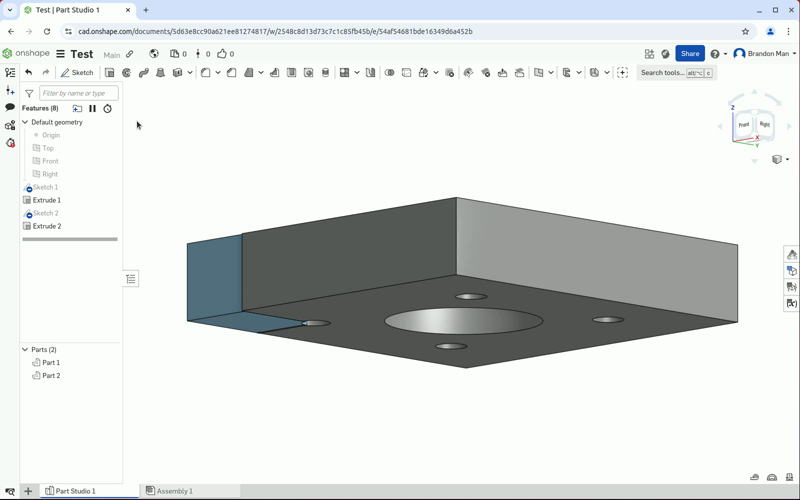
key(down, 3)
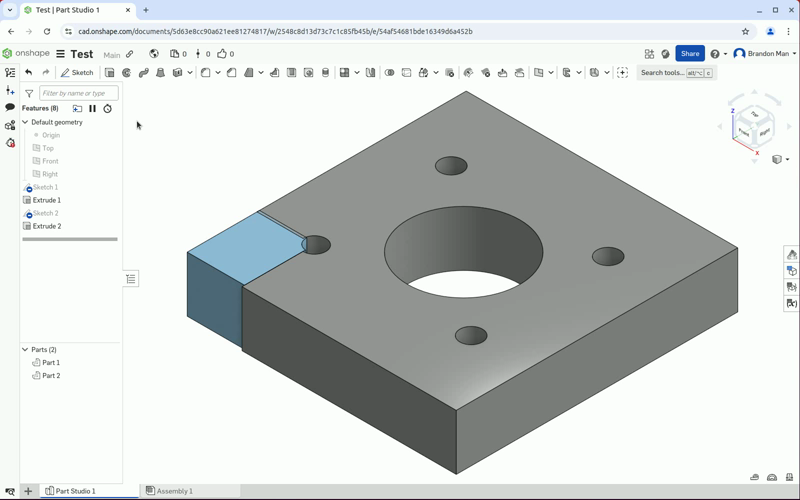
mouse_move(73, 189)
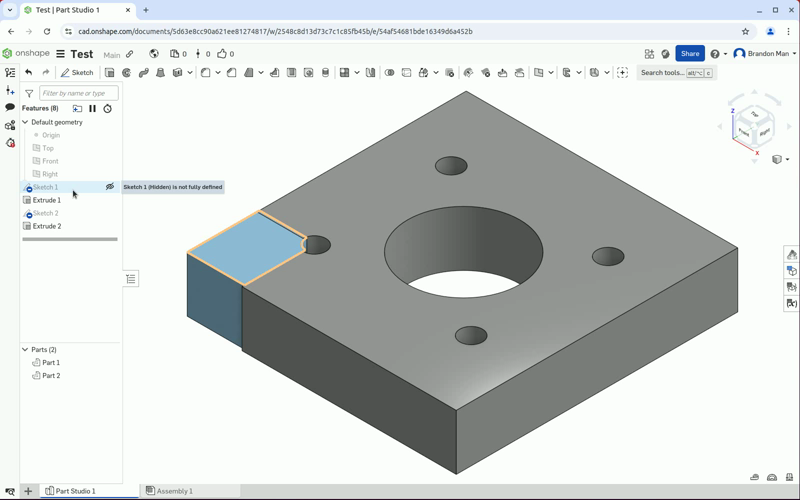
click(73, 189)